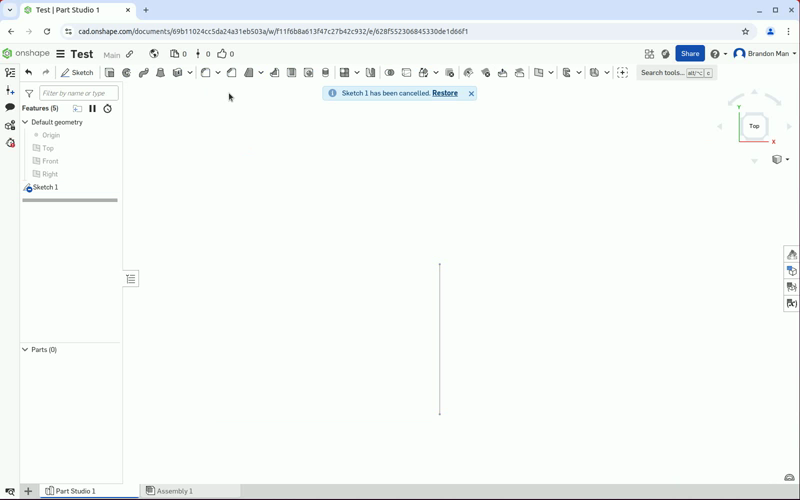
key(shift+h)
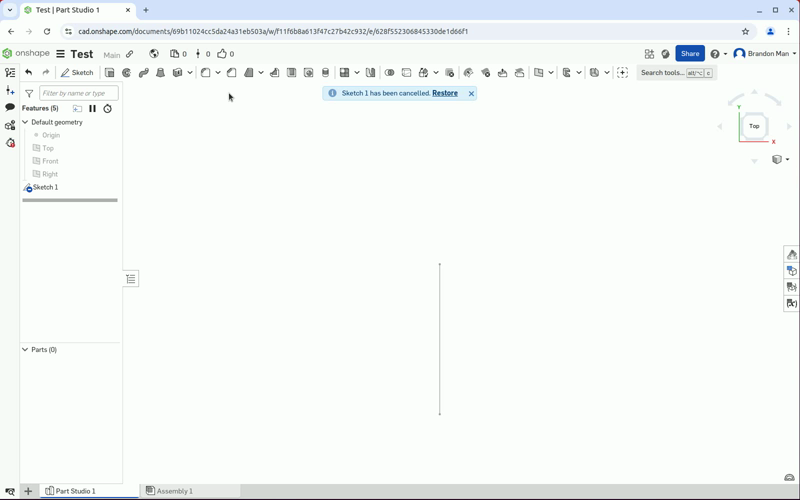
key(shift+s)
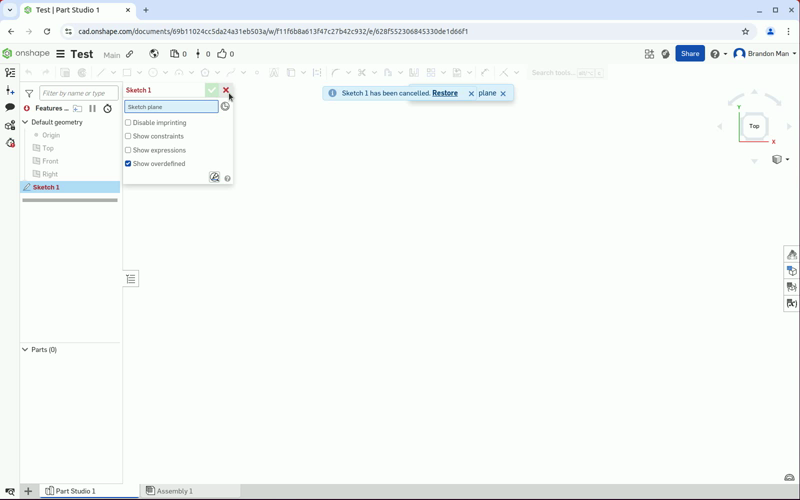
mouse_move(73, 150)
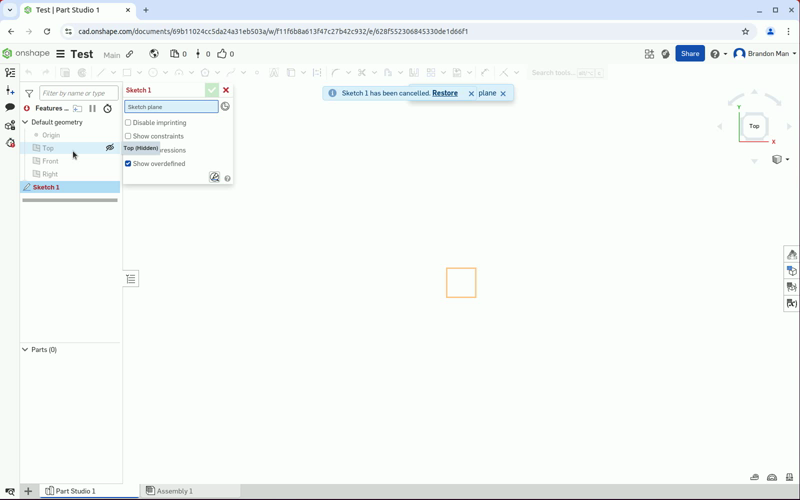
click(73, 150)
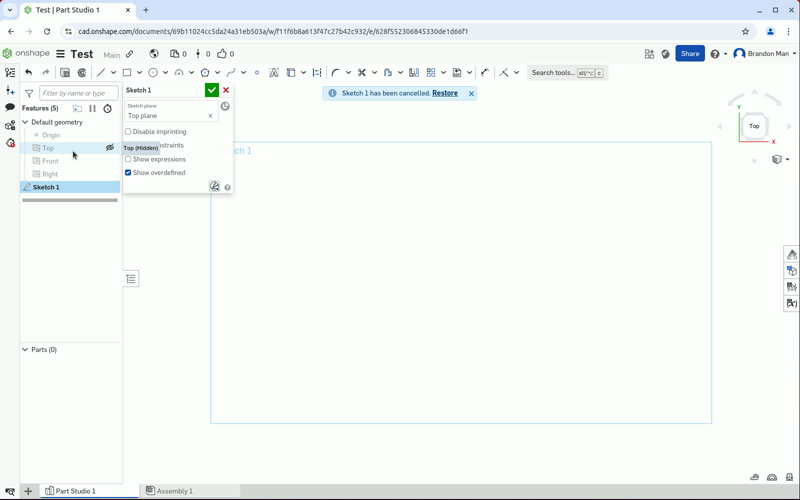
mouse_move(73, 352)
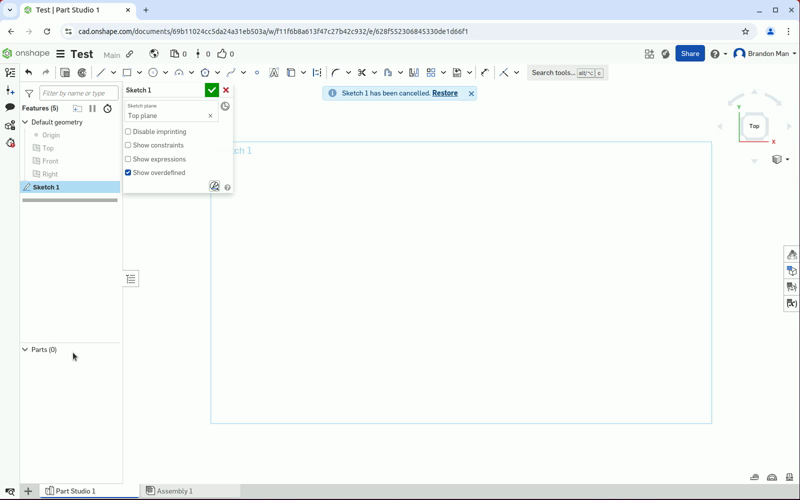
key(y)
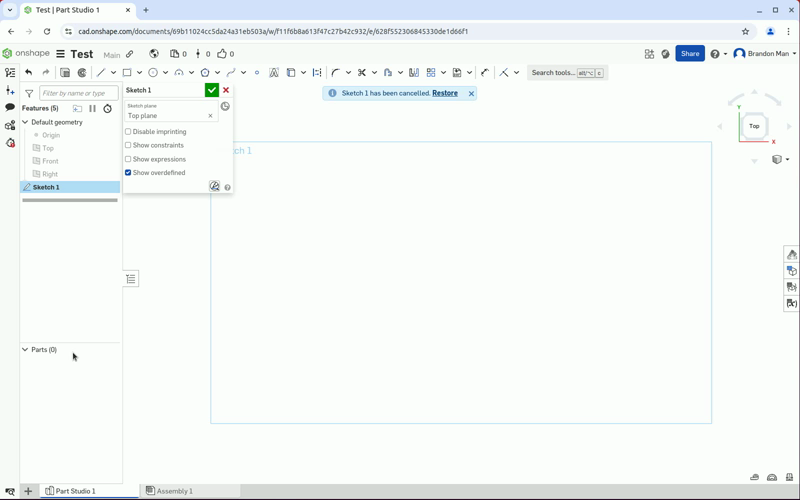
key(l)
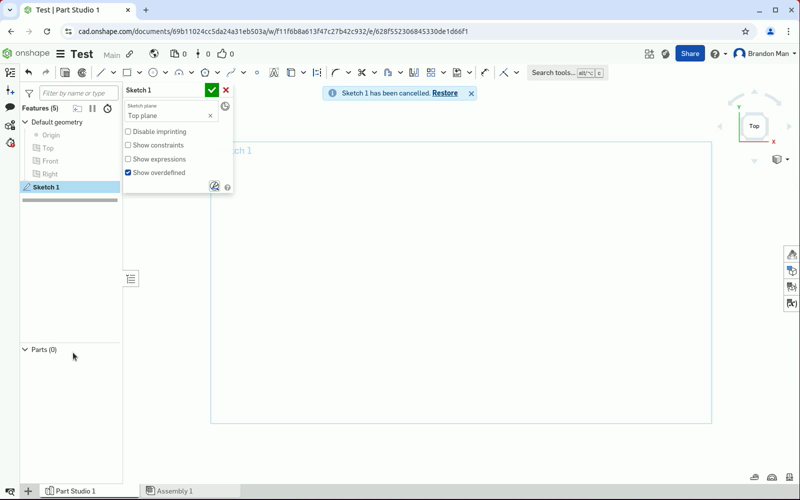
key_down(shift)
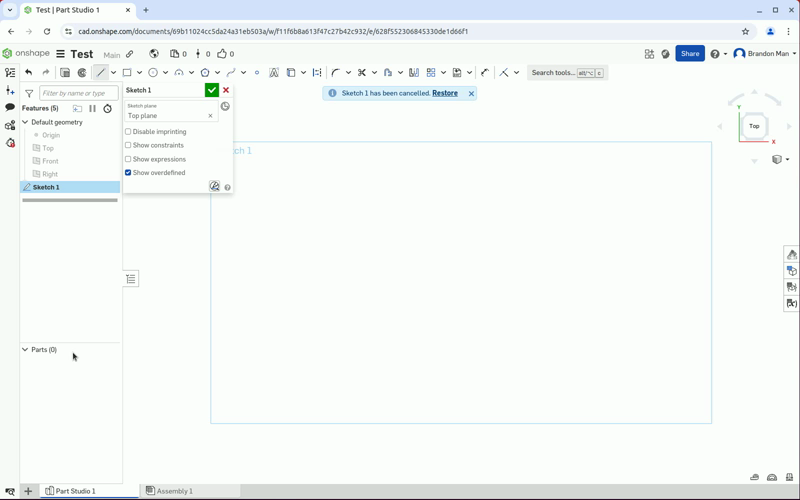
mouse_move(392, 367)
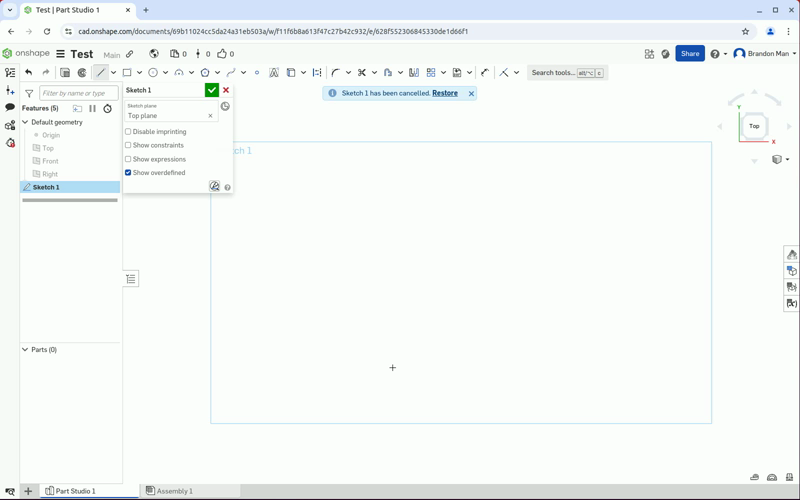
click(392, 367)
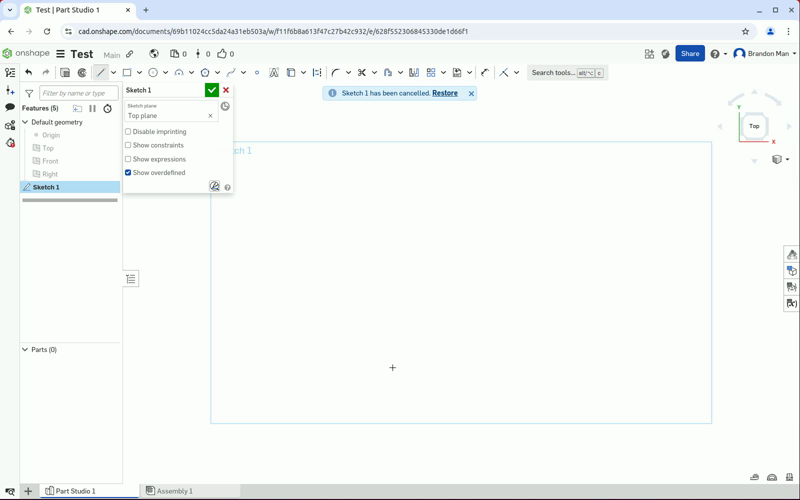
key_up(shift)
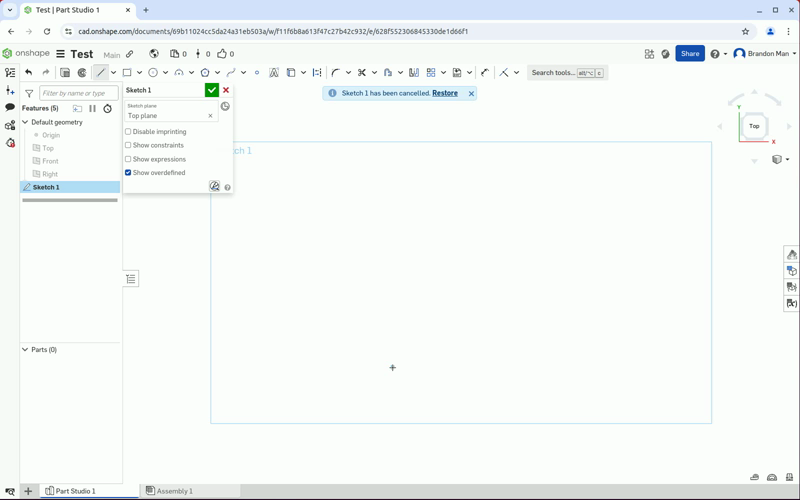
key_down(shift)
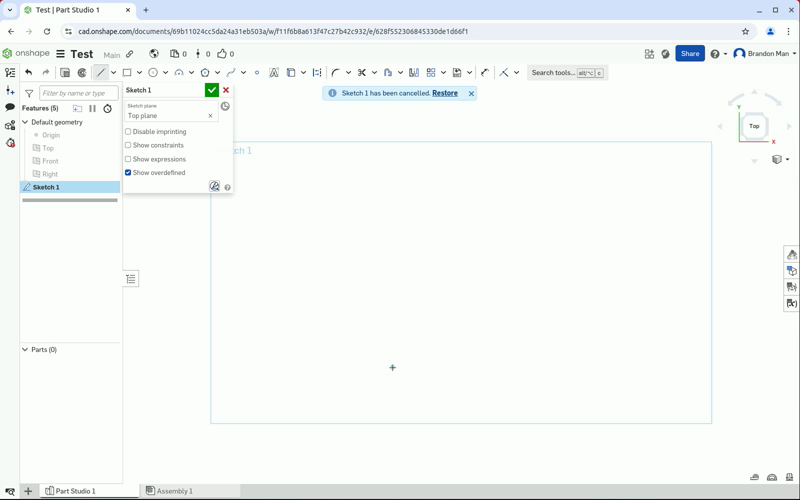
mouse_move(461, 367)
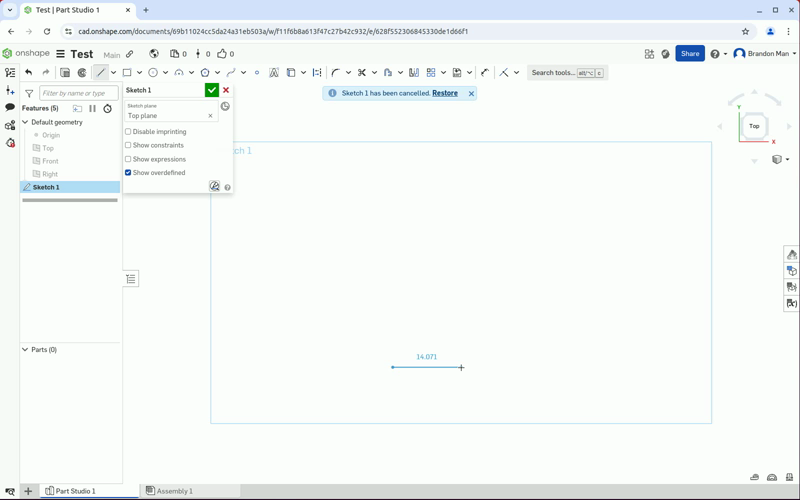
click(461, 367)
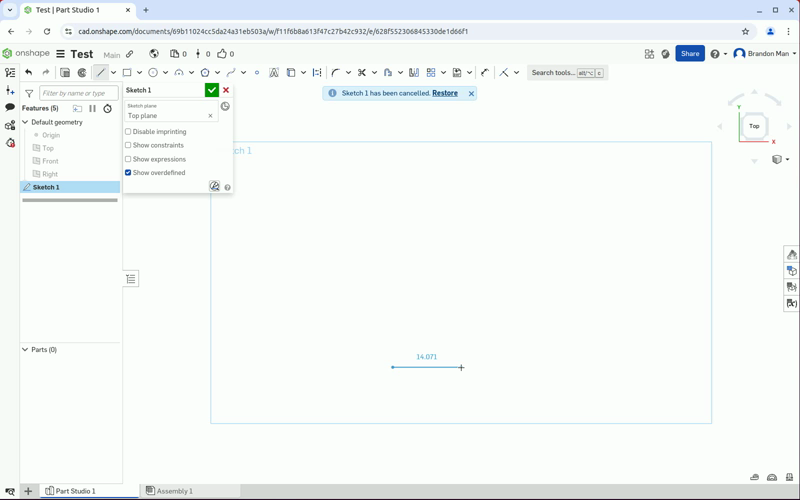
key_up(shift)
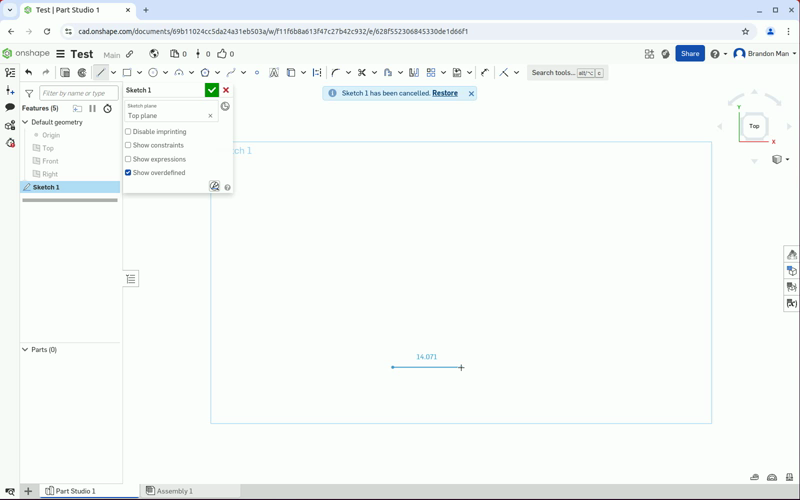
key_down(shift)
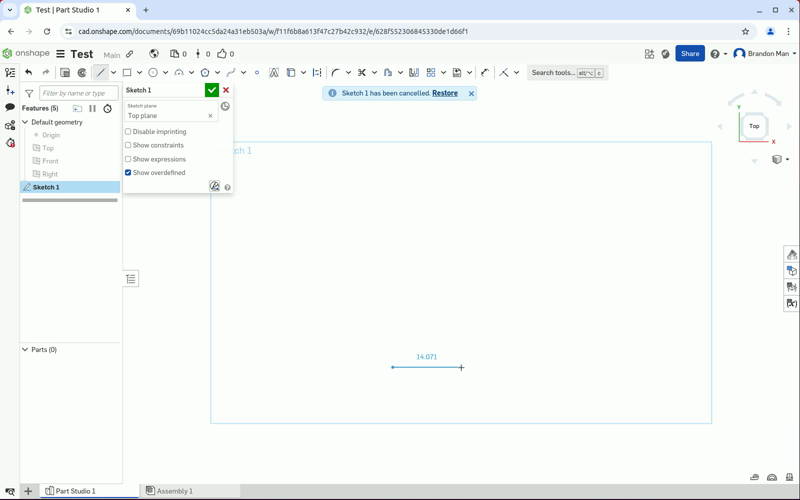
mouse_move(491, 367)
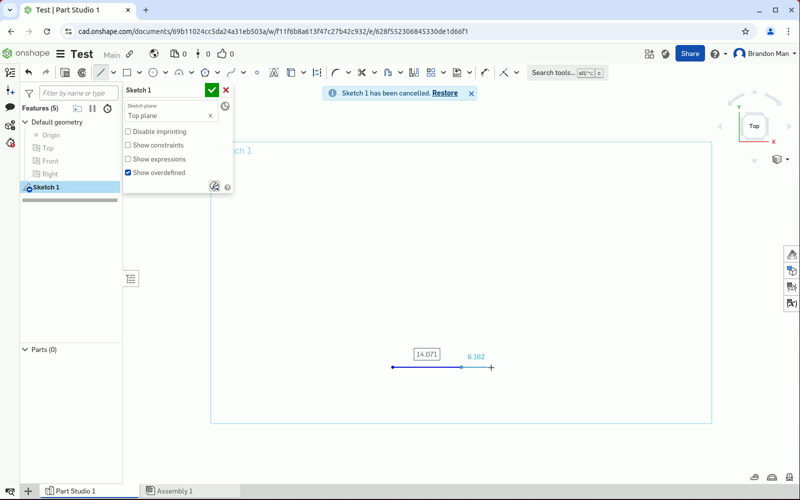
mouse_move(461, 335)
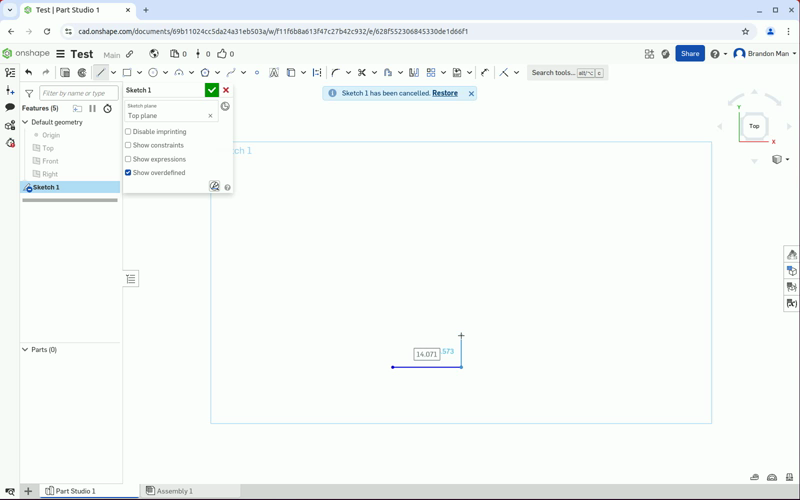
click(461, 335)
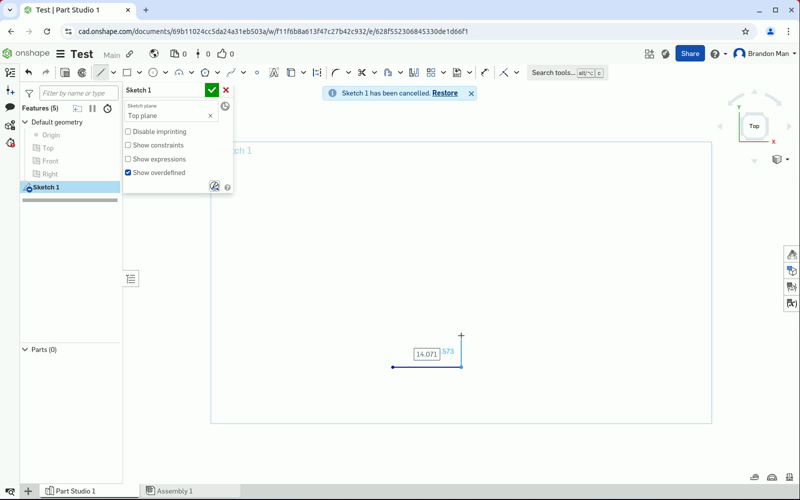
key_up(shift)
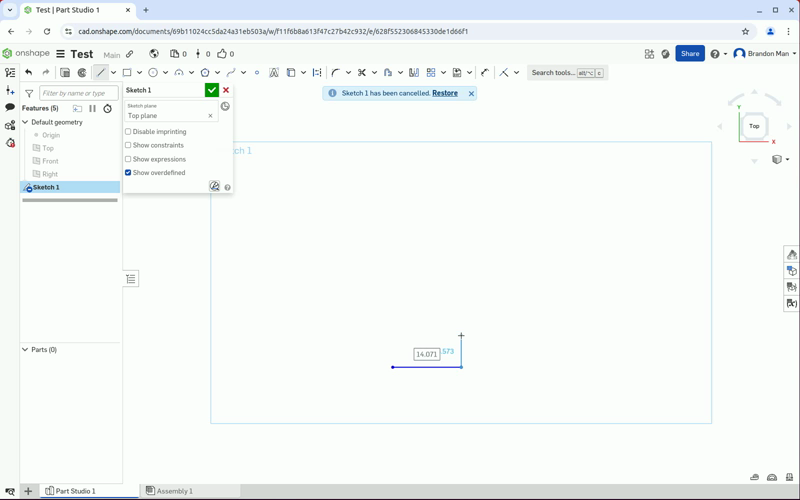
key_down(shift)
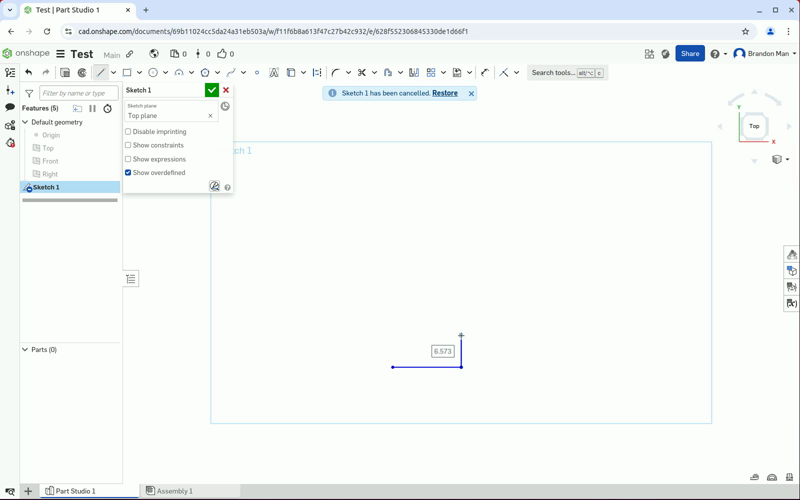
mouse_move(392, 335)
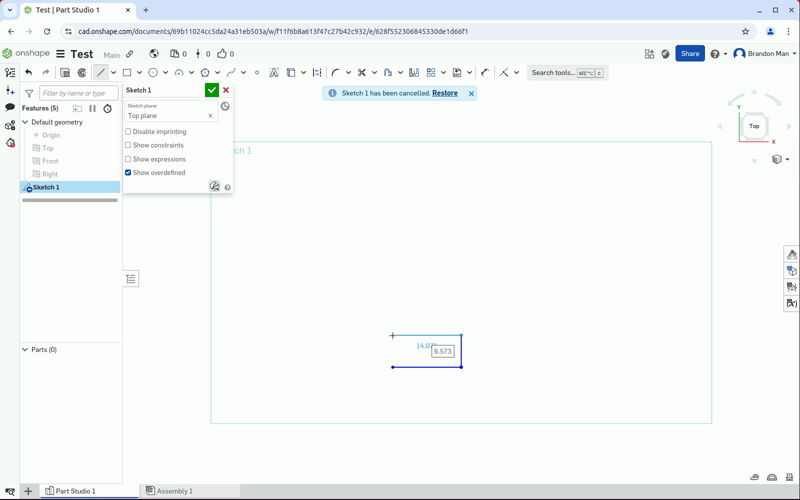
click(392, 335)
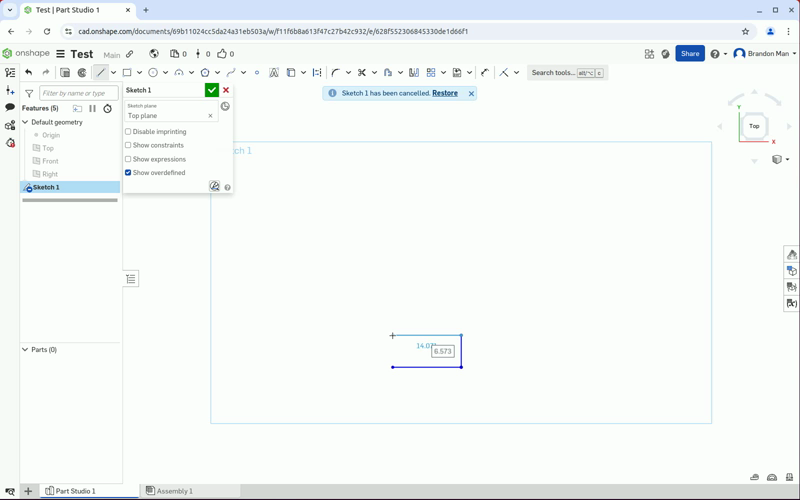
key_up(shift)
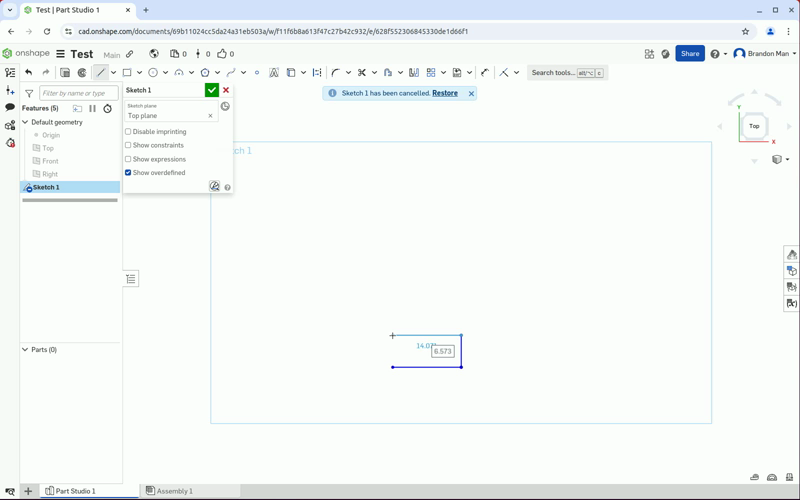
mouse_move(422, 335)
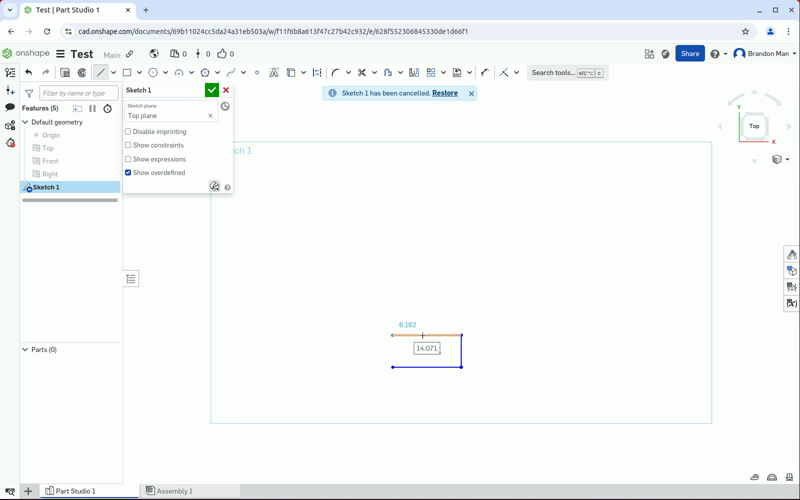
key_down(shift)
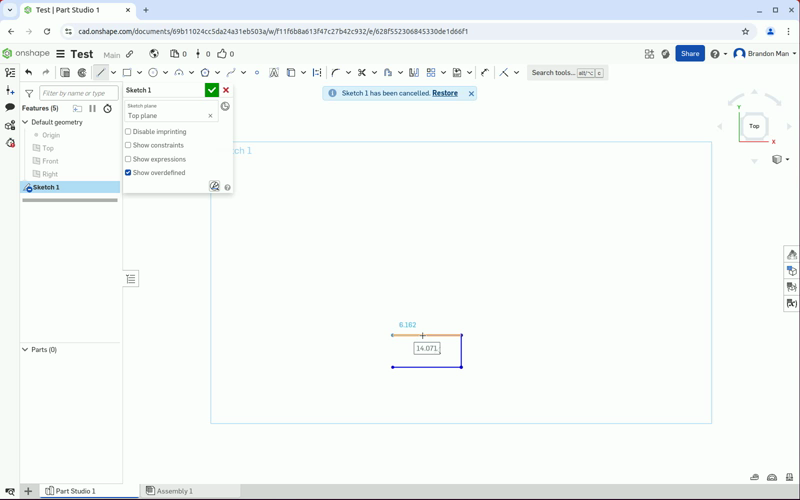
mouse_move(392, 367)
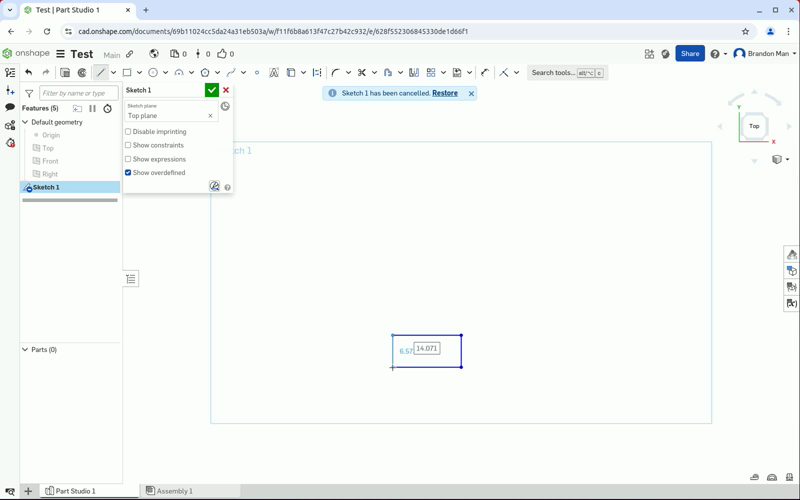
key_up(shift)
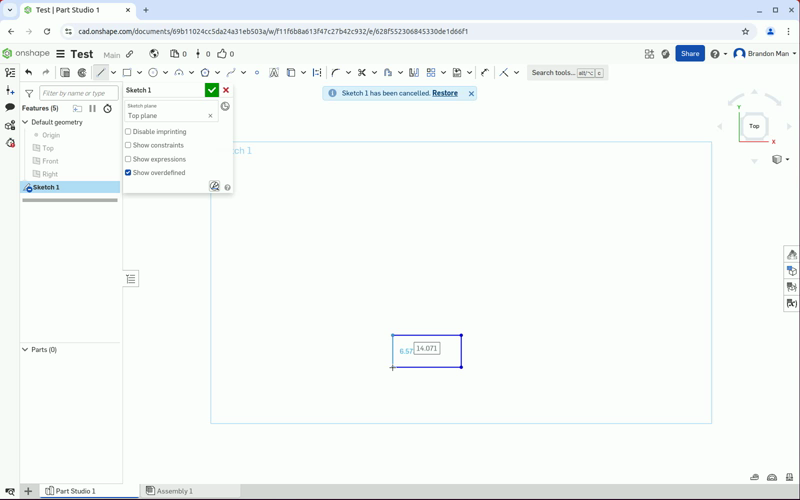
click(392, 367)
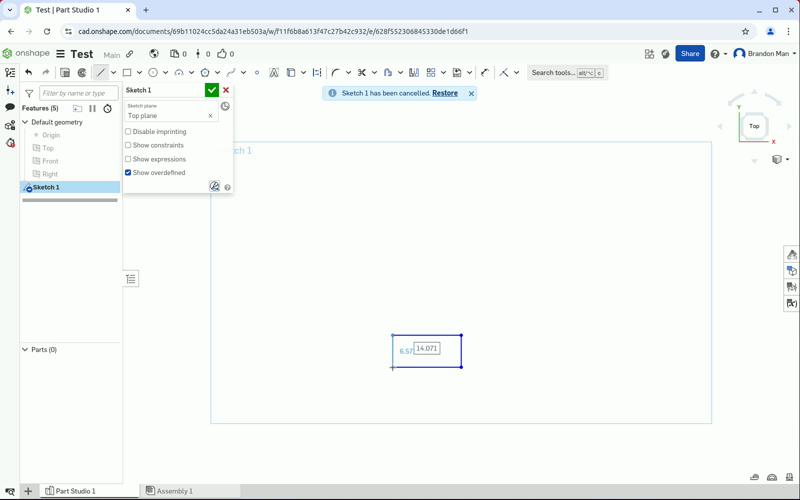
key(esc)
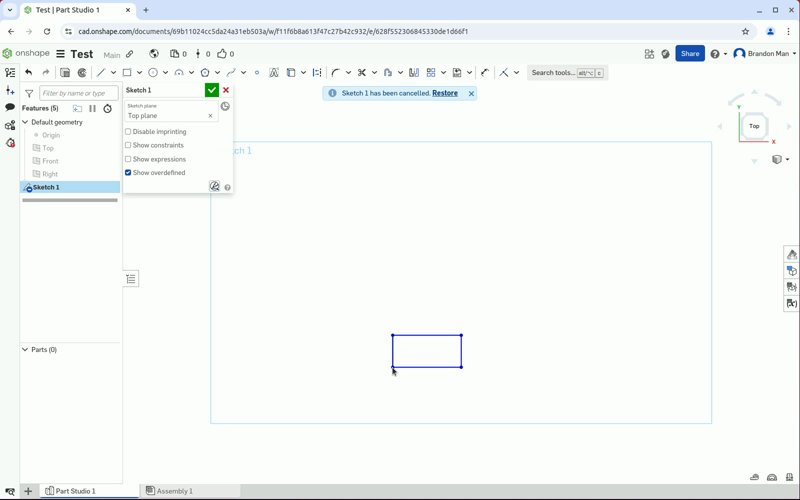
mouse_move(397, 351)
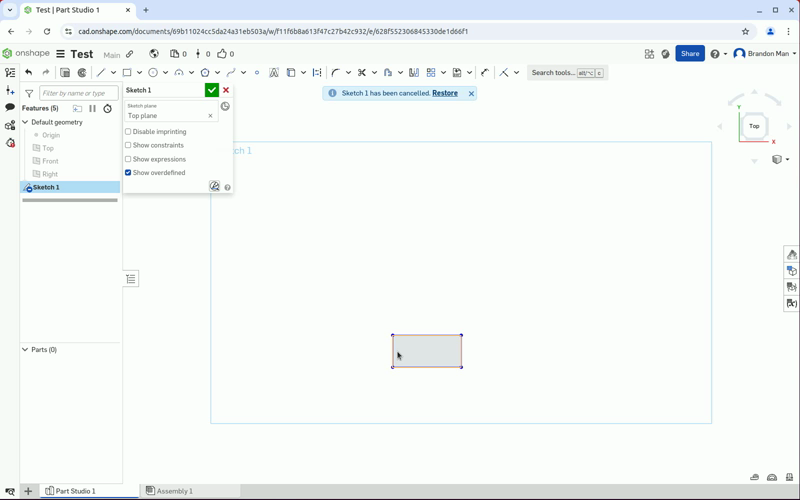
click(397, 351)
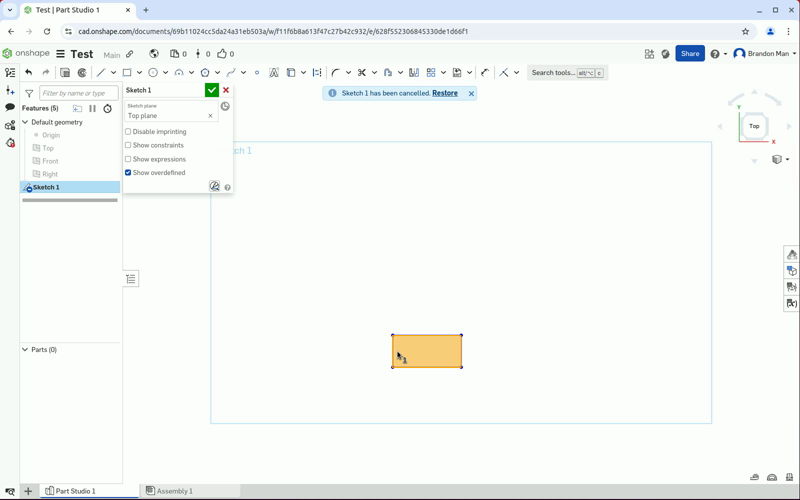
mouse_move(73, 352)
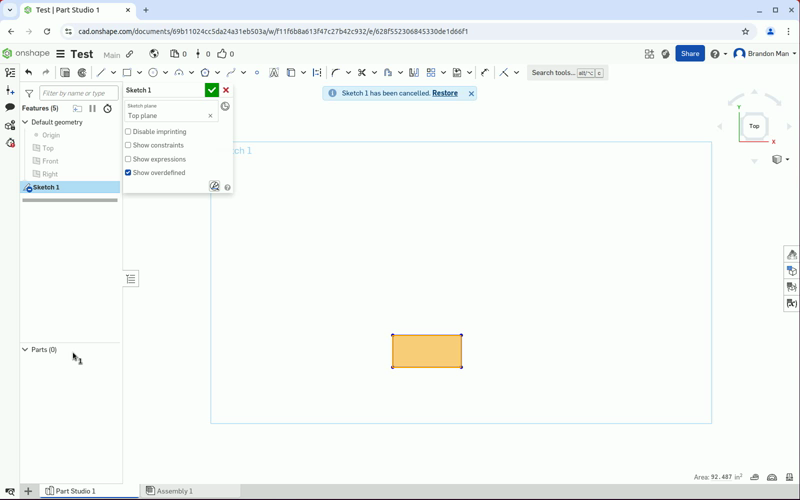
key(shift+y)
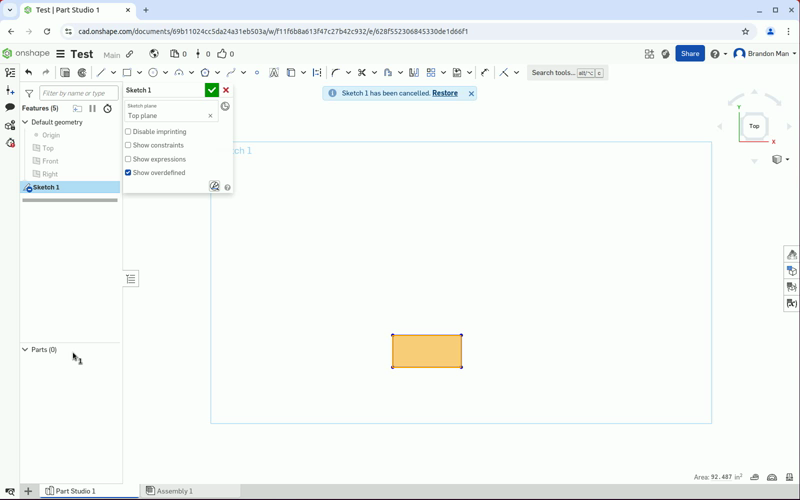
key(shift+e)
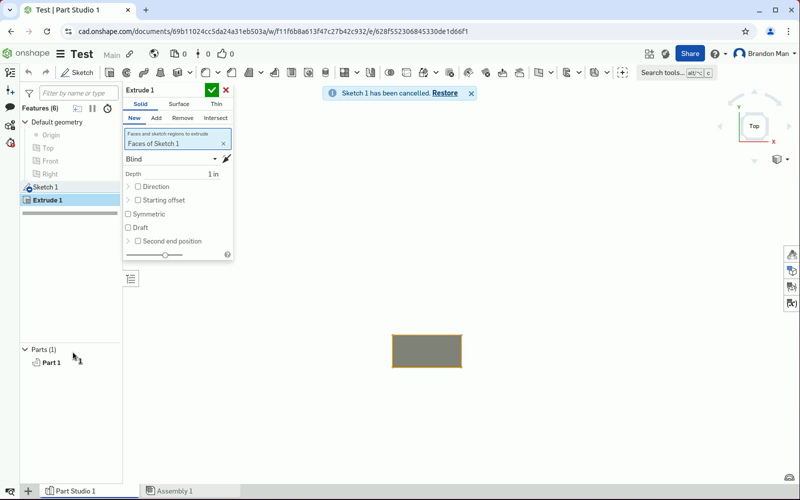
mouse_move(143, 106)
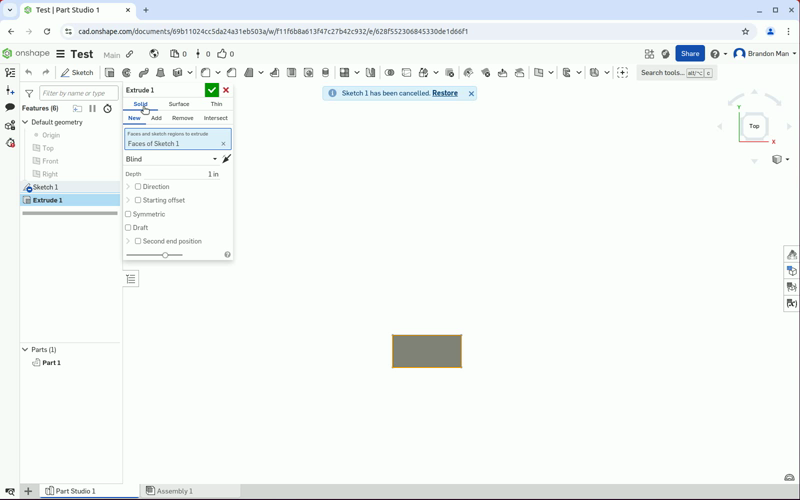
click(143, 106)
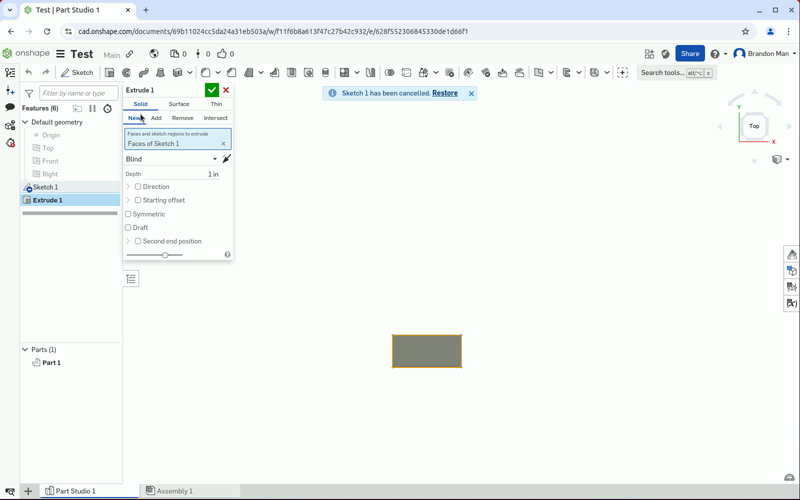
mouse_move(137, 120)
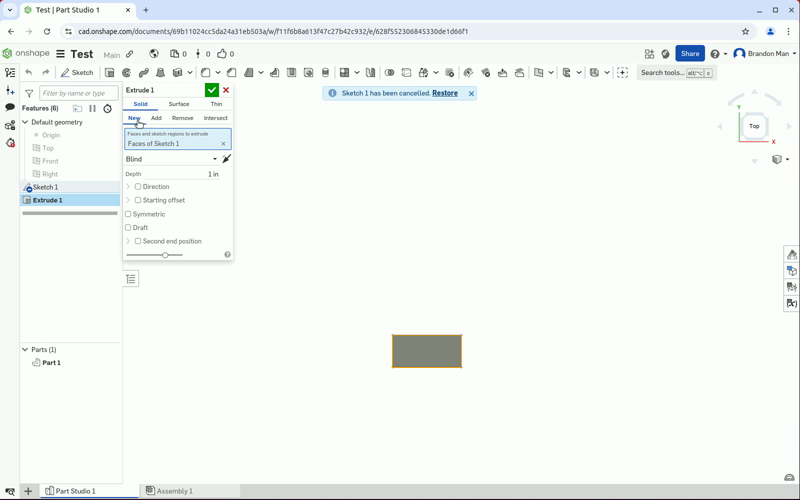
click(137, 120)
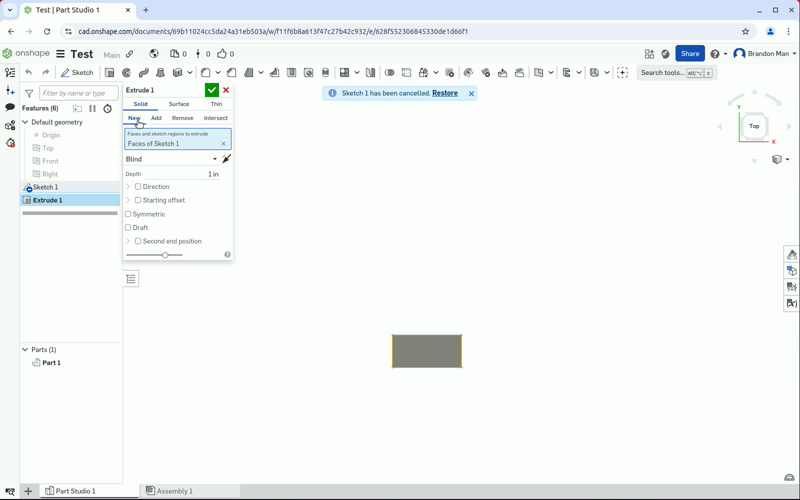
key(tab, 4)
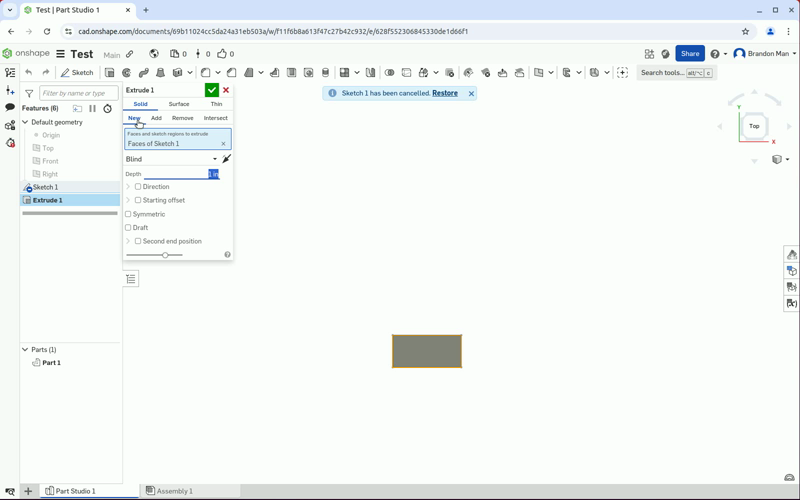
text(-5.536)
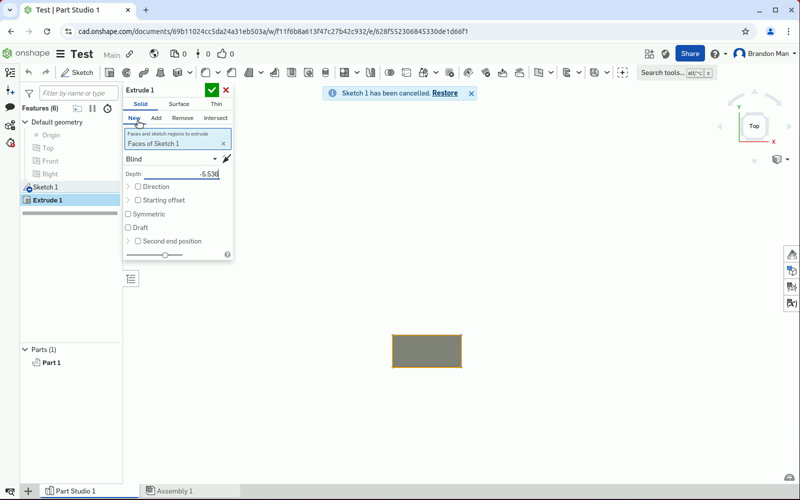
key(enter)
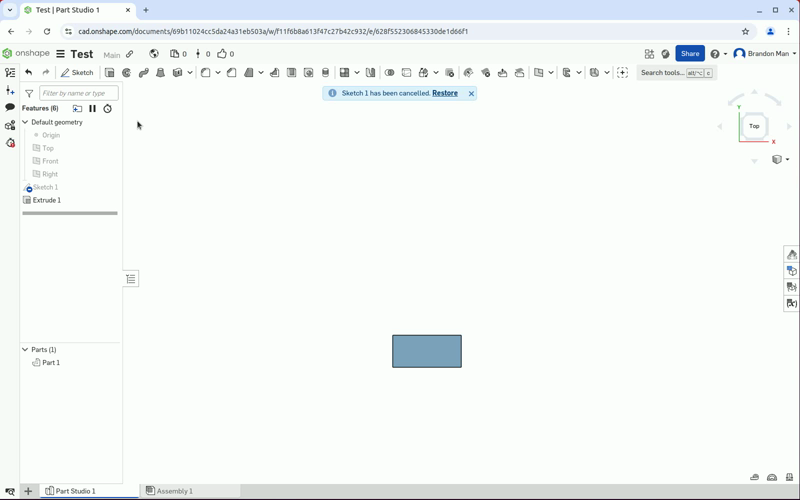
key(shift+h)
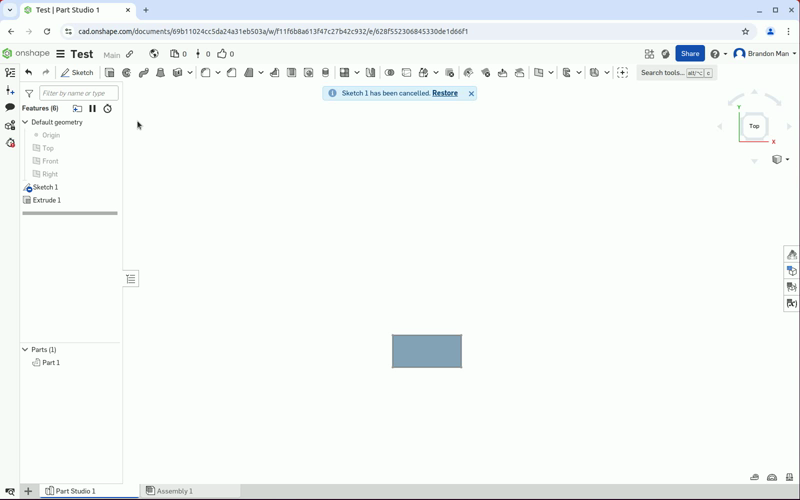
key(shift+h)
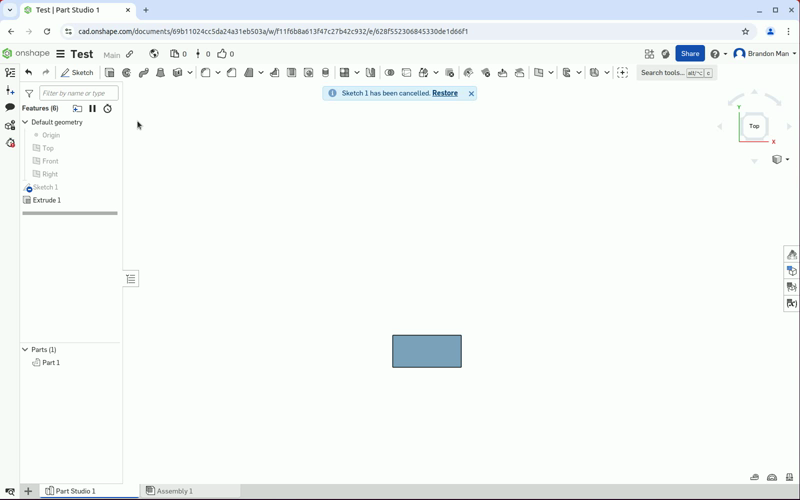
mouse_move(73, 189)
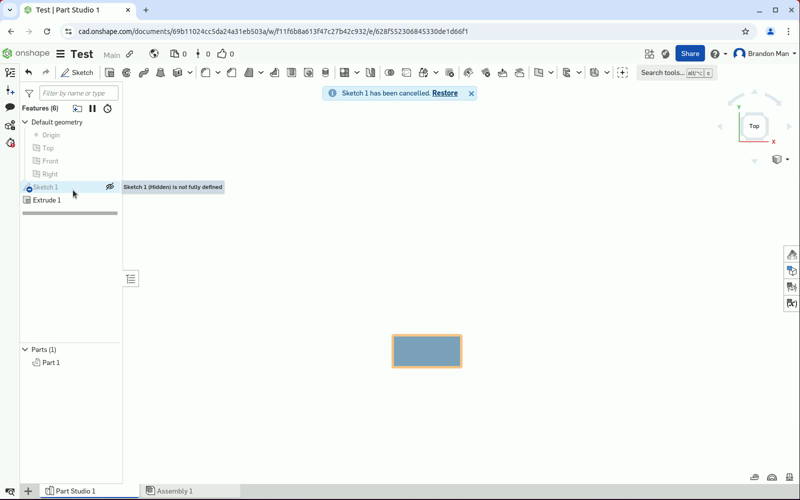
click(73, 189)
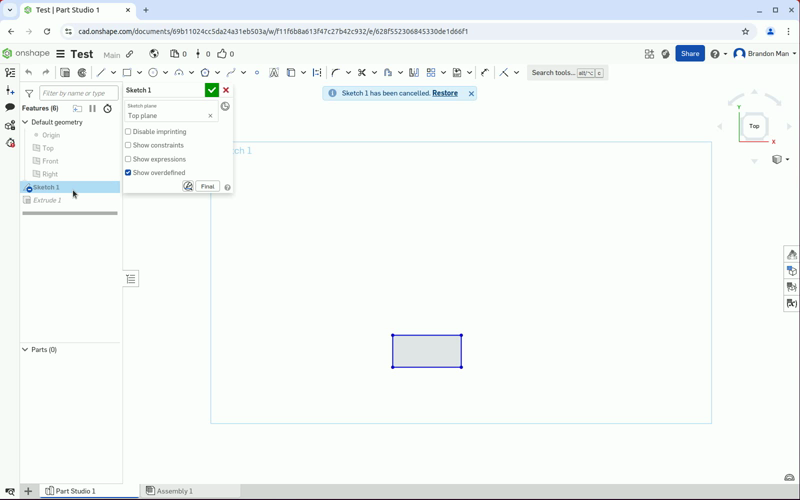
mouse_move(229, 92)
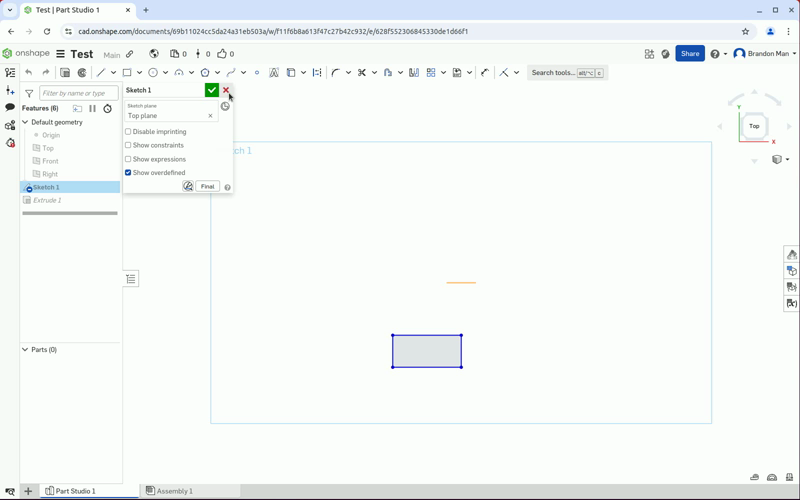
click(229, 92)
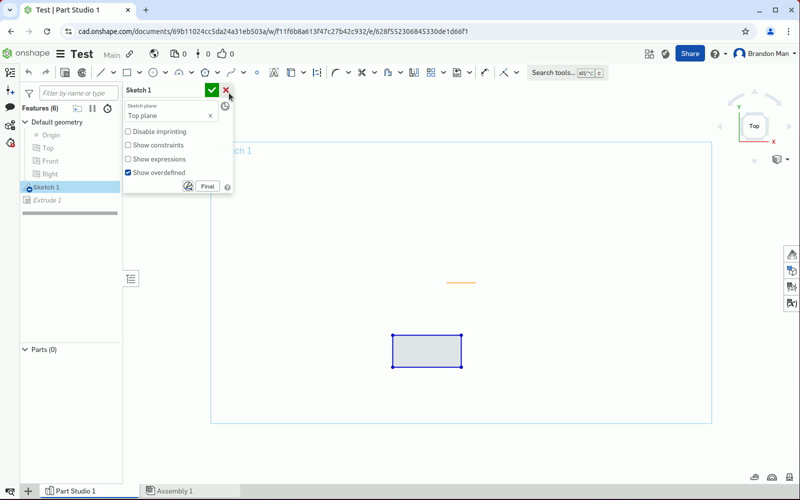
key(shift+s)
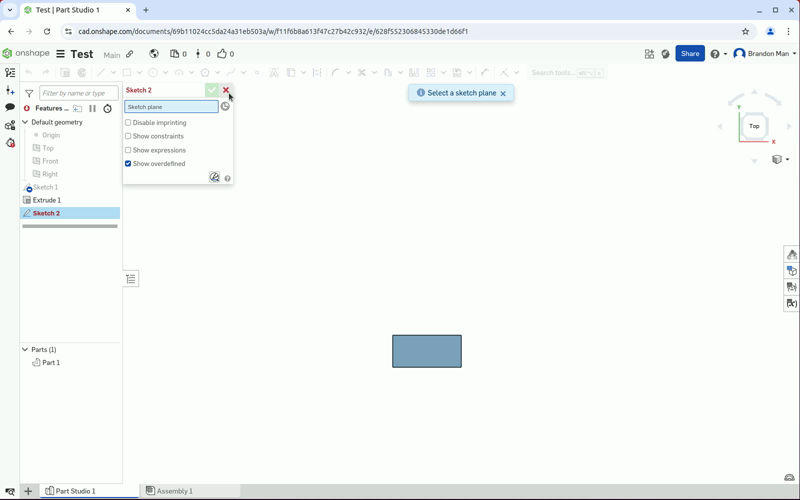
mouse_move(73, 150)
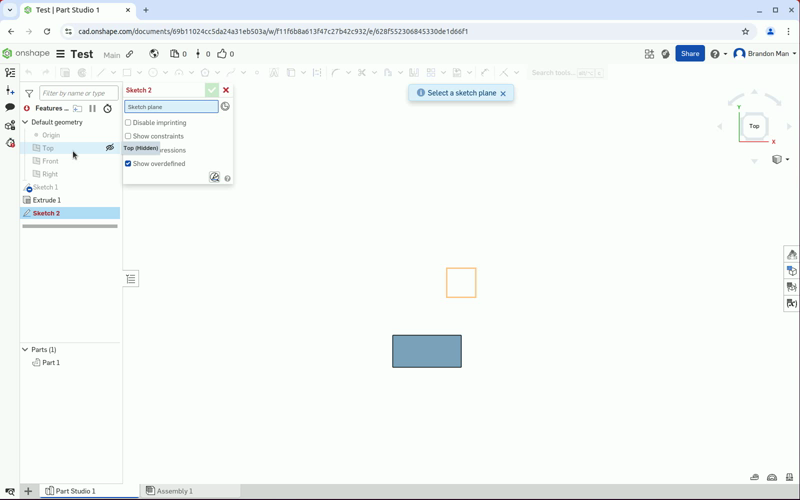
click(73, 150)
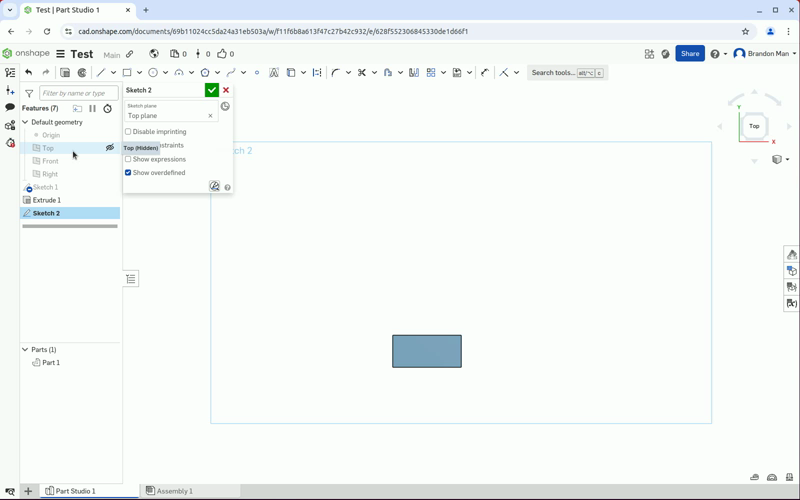
mouse_move(73, 352)
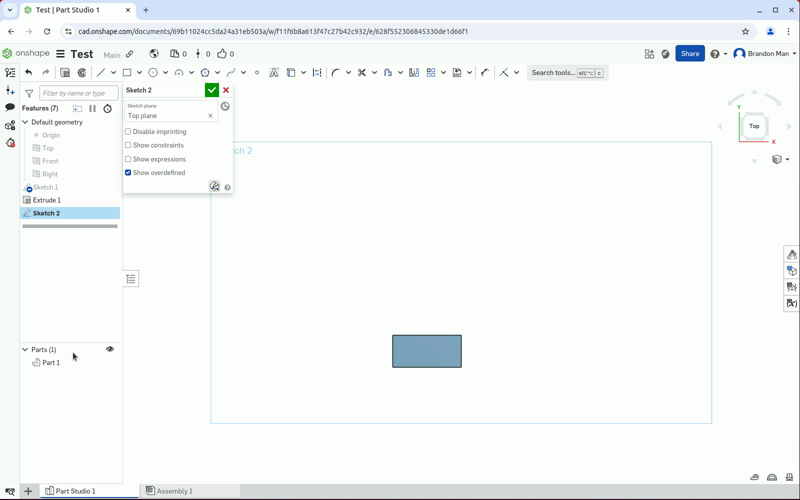
key(y)
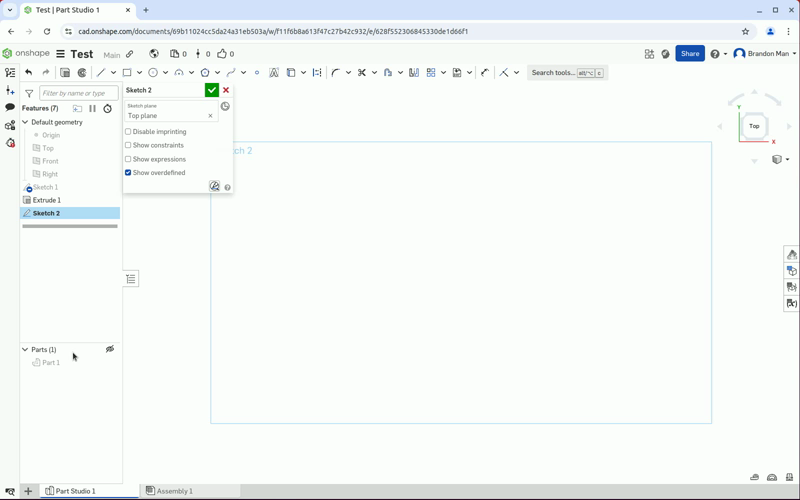
key(l)
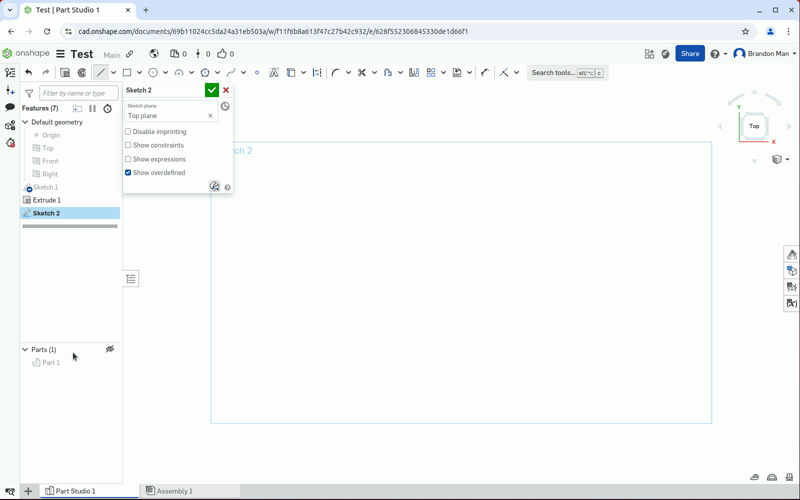
key_down(shift)
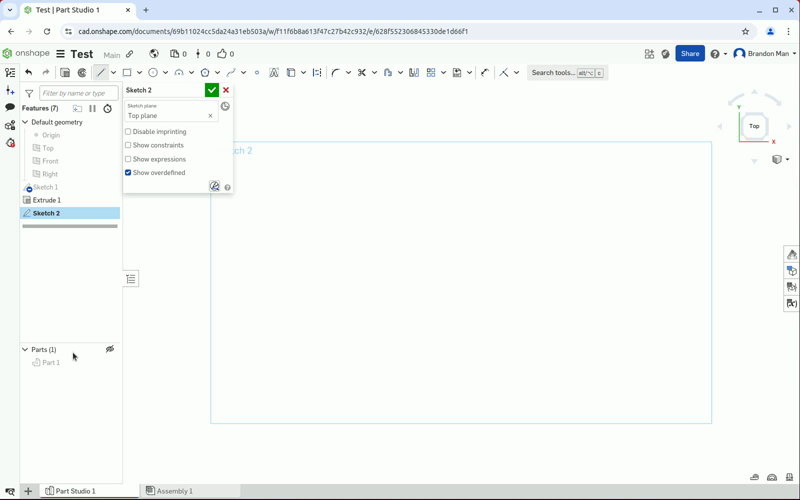
mouse_move(460, 367)
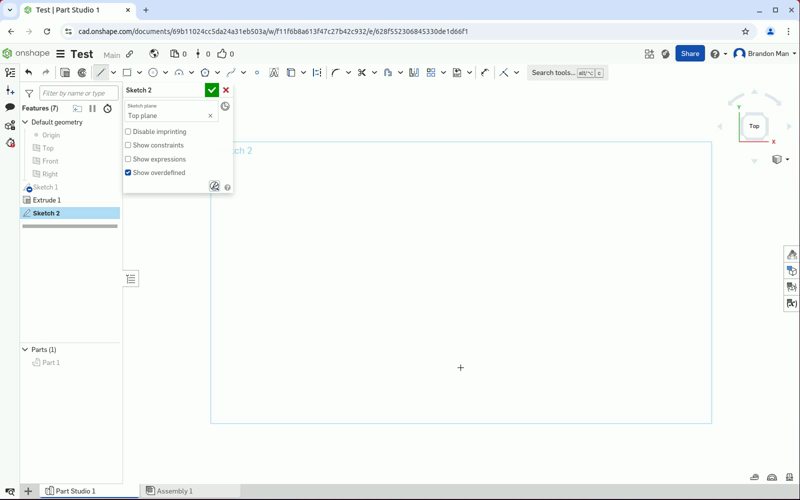
click(460, 367)
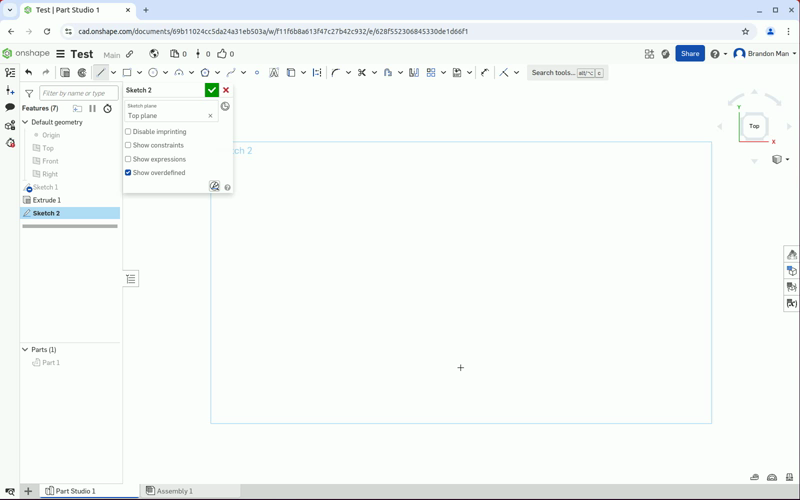
key_up(shift)
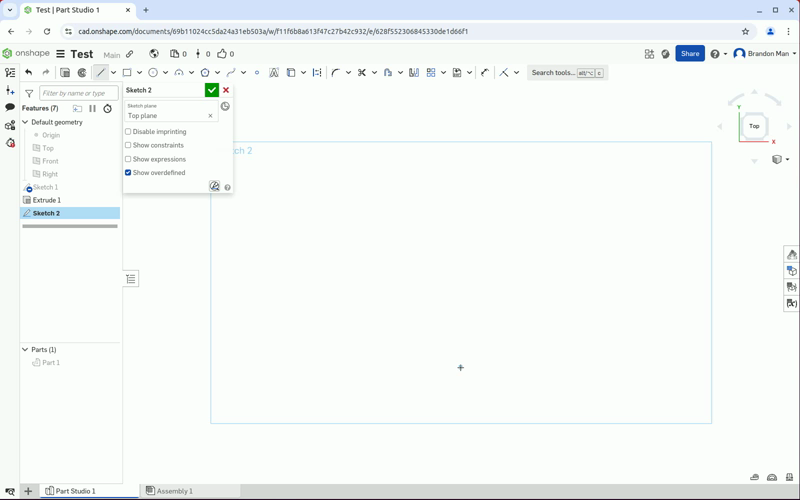
key_down(shift)
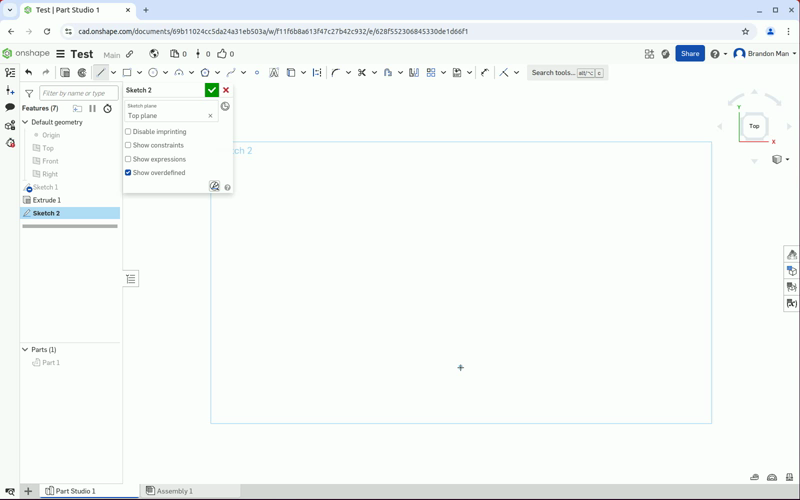
mouse_move(490, 367)
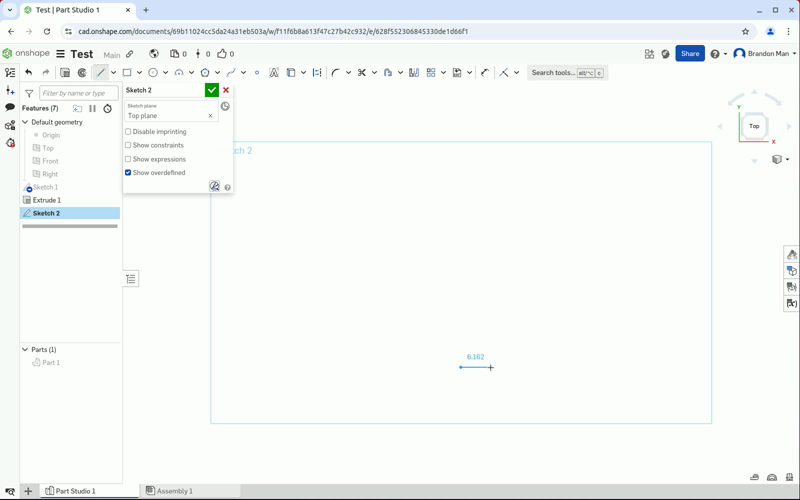
mouse_move(506, 367)
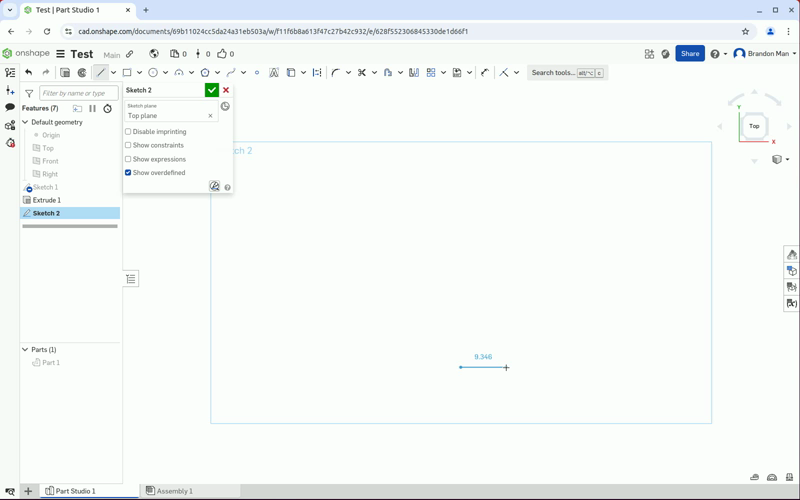
click(506, 367)
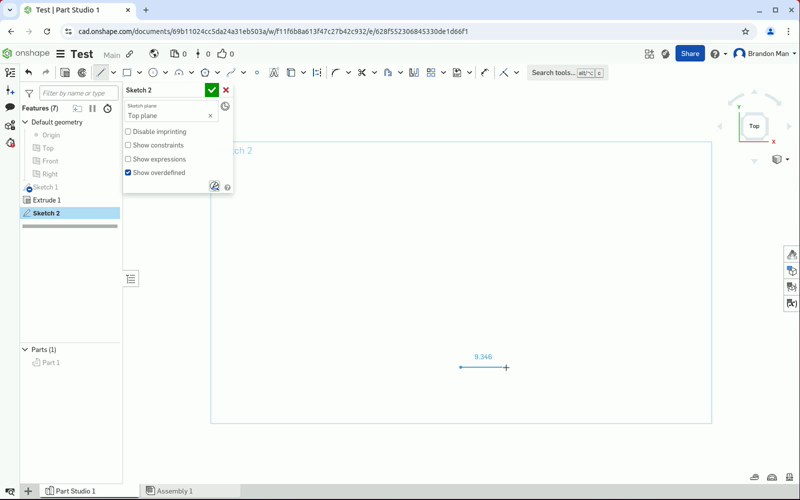
key_up(shift)
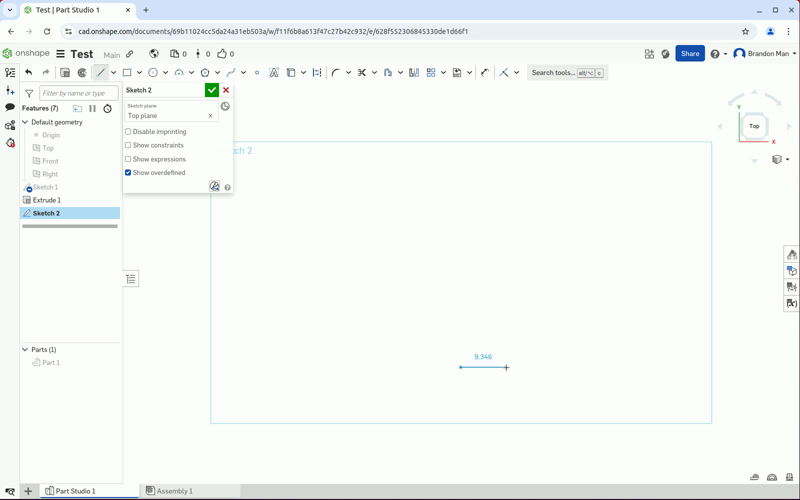
key_down(shift)
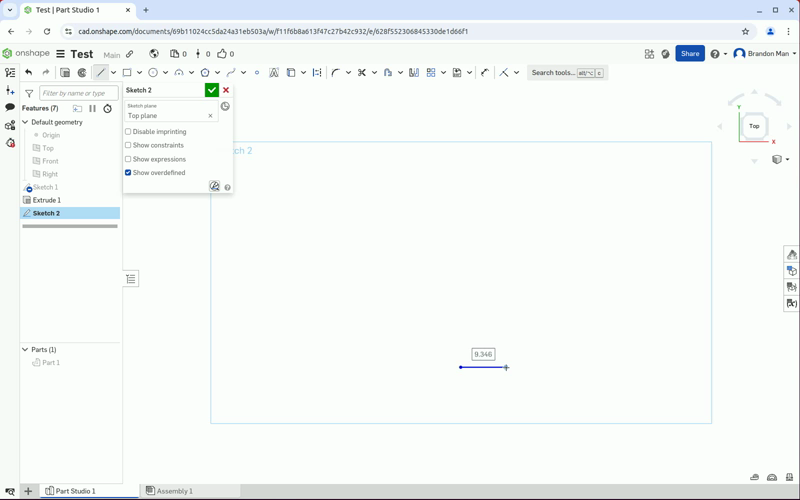
mouse_move(536, 367)
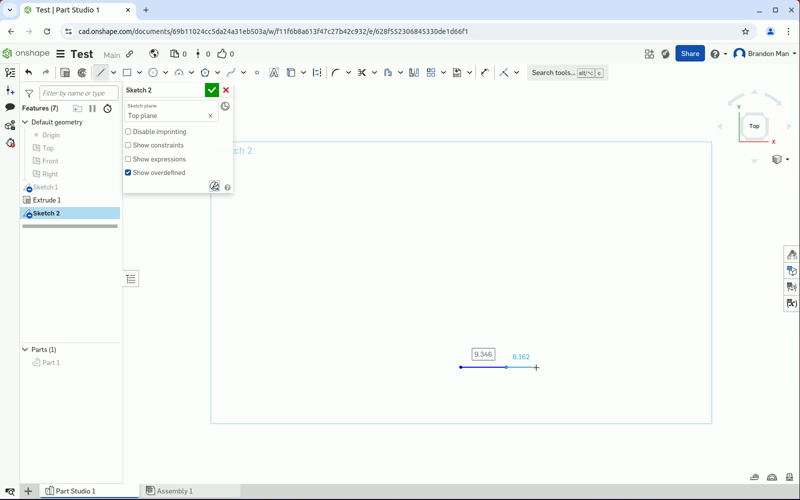
mouse_move(506, 335)
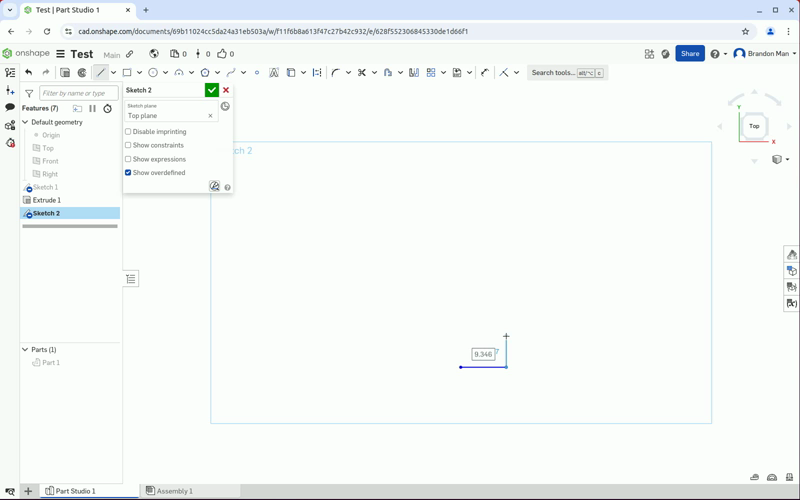
click(506, 335)
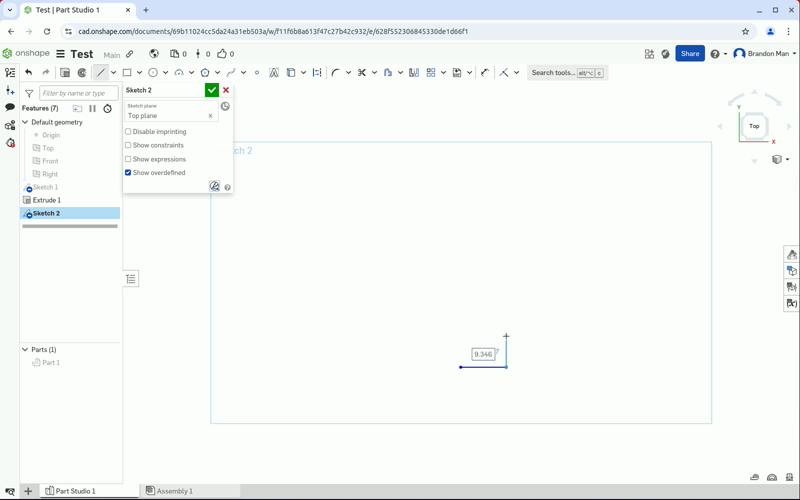
key_up(shift)
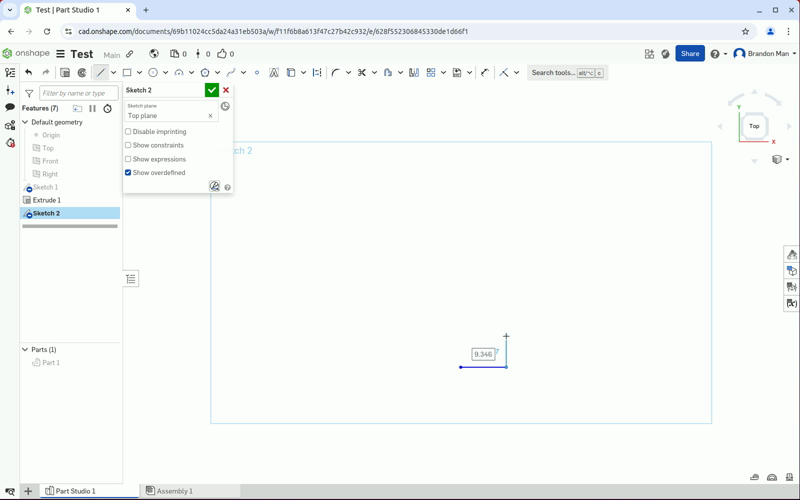
key_down(shift)
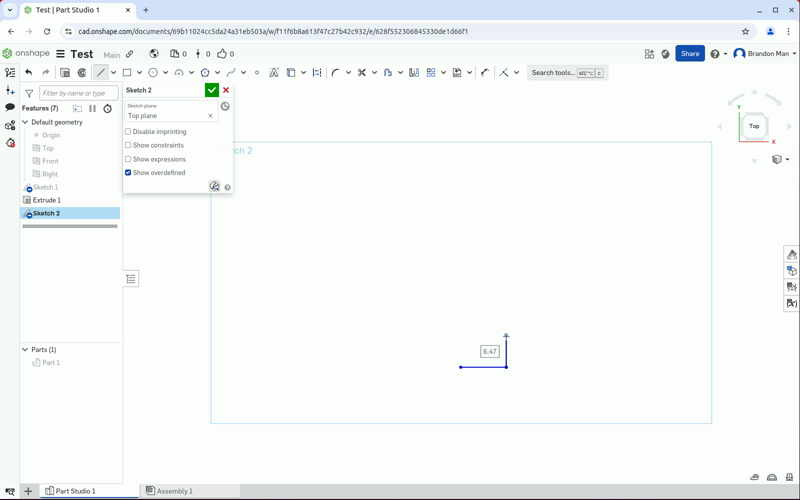
mouse_move(536, 335)
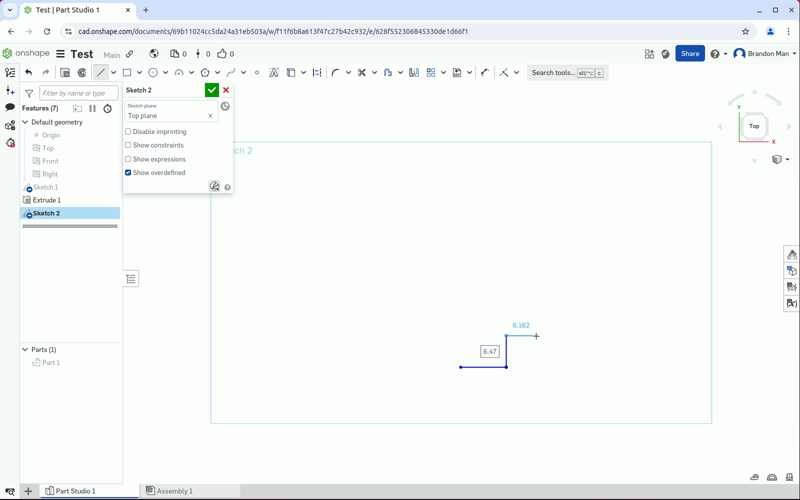
mouse_move(460, 335)
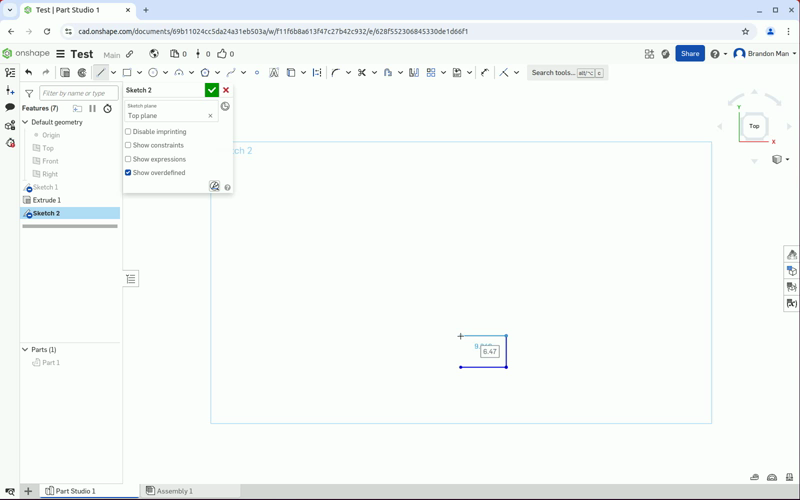
click(460, 335)
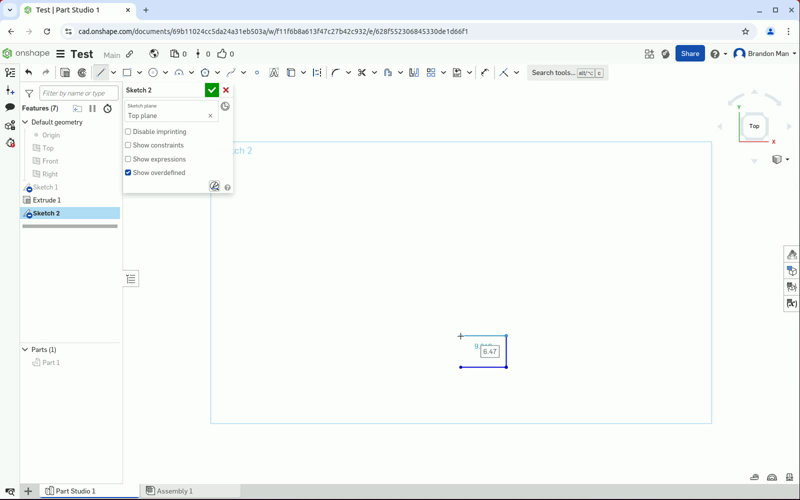
key_up(shift)
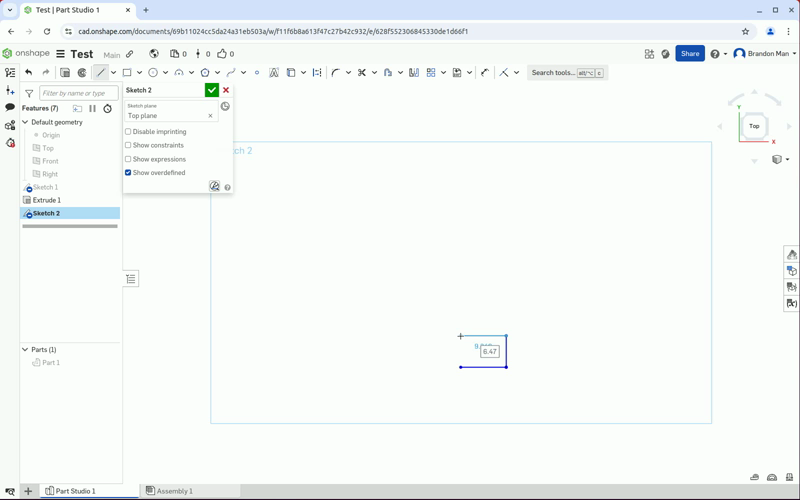
mouse_move(490, 335)
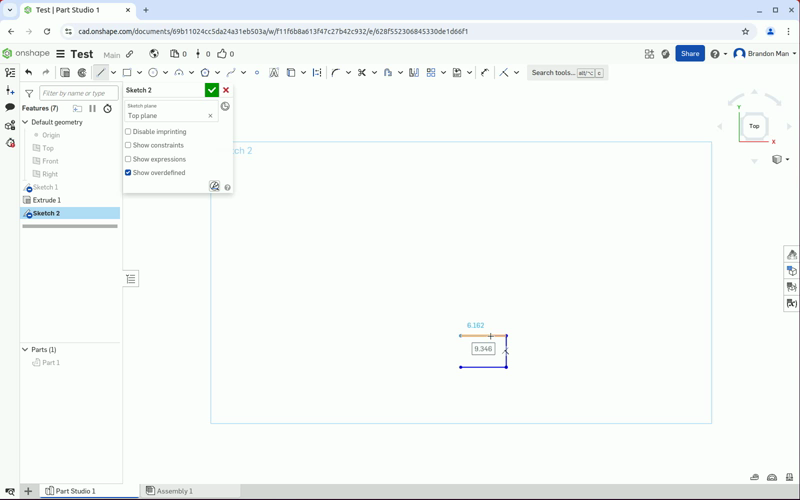
key_down(shift)
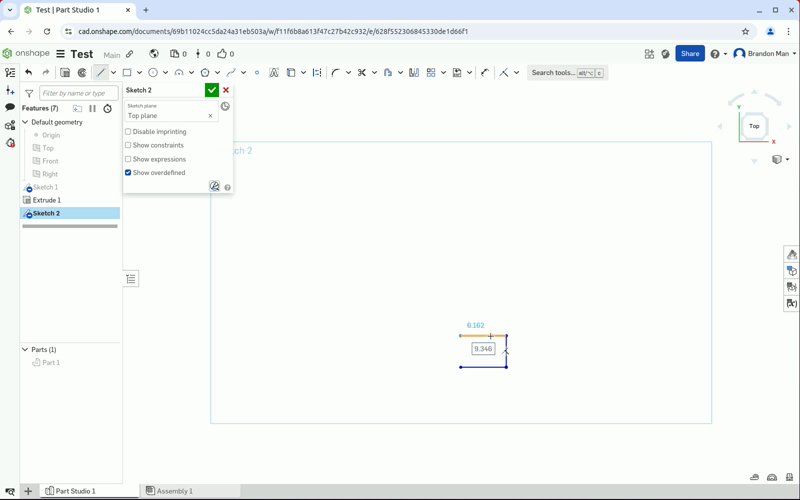
mouse_move(460, 367)
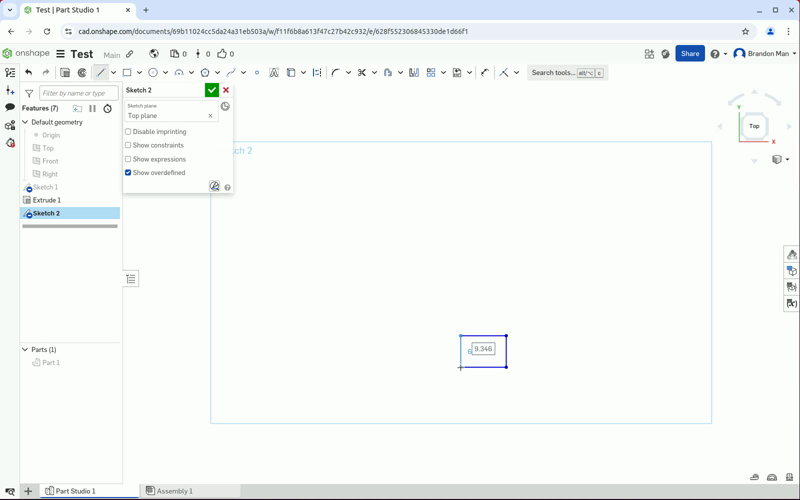
key_up(shift)
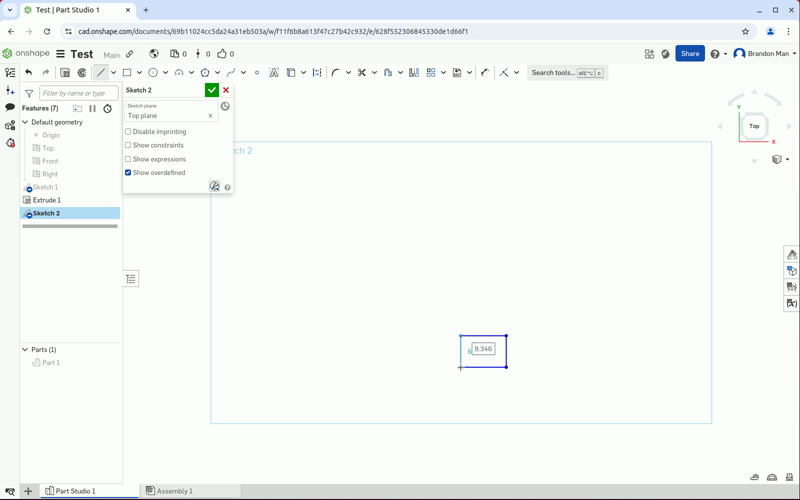
click(460, 367)
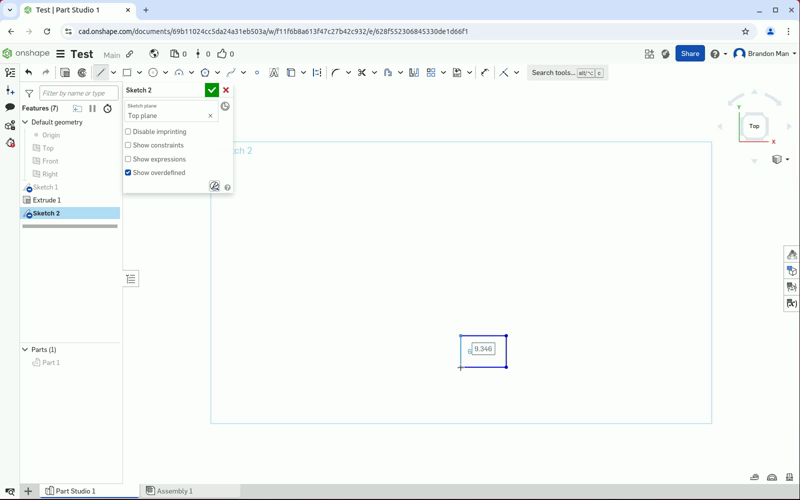
key(esc)
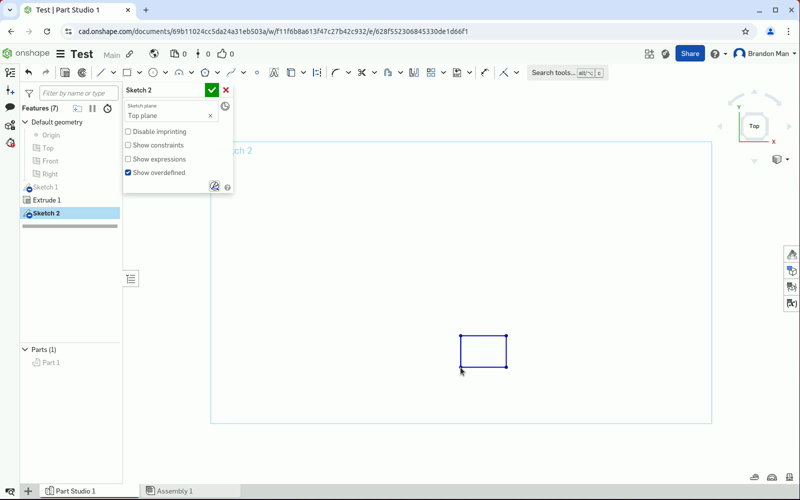
mouse_move(464, 364)
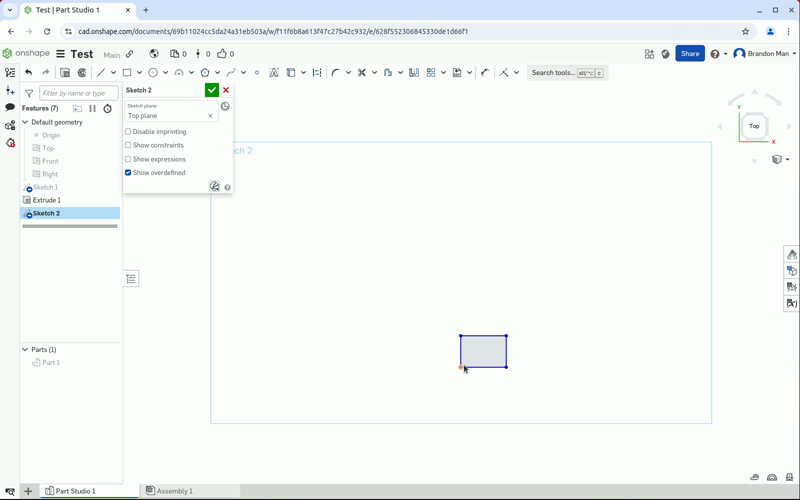
scroll(6)
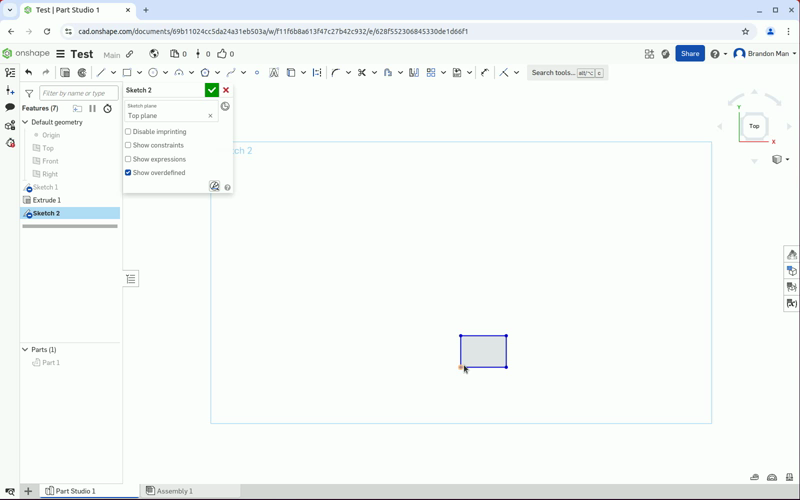
scroll(6)
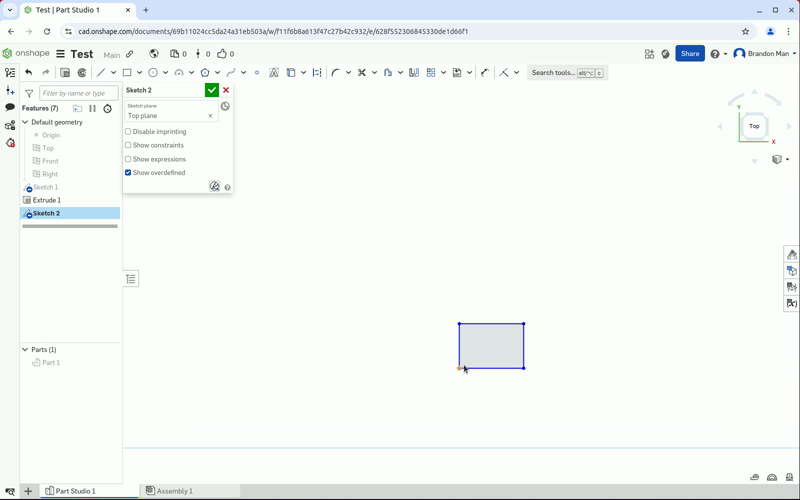
scroll(6)
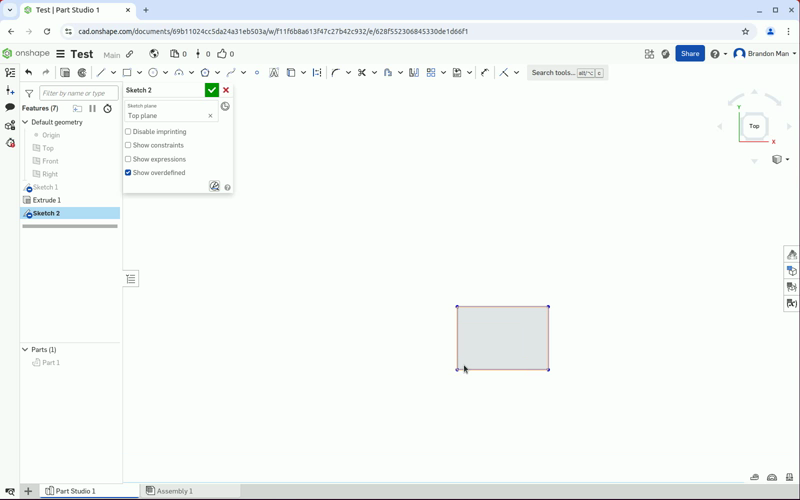
scroll(6)
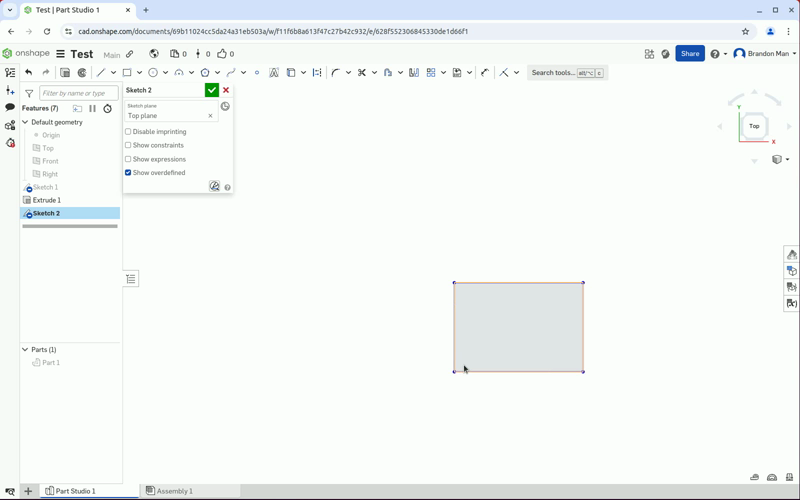
scroll(6)
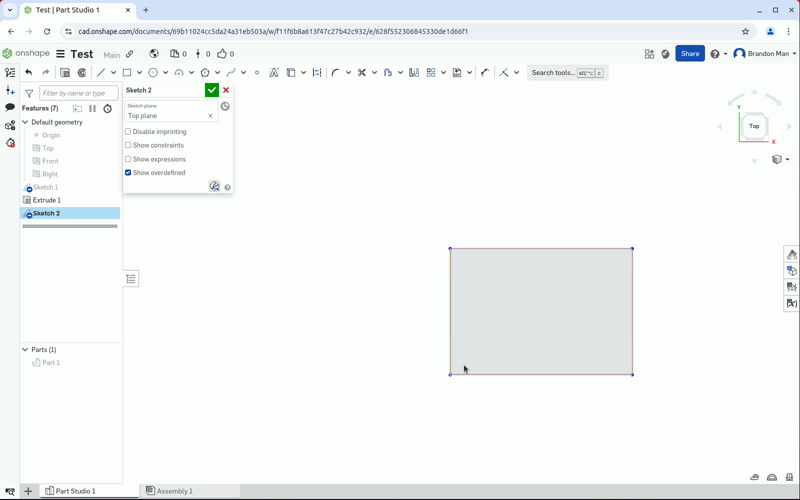
scroll(6)
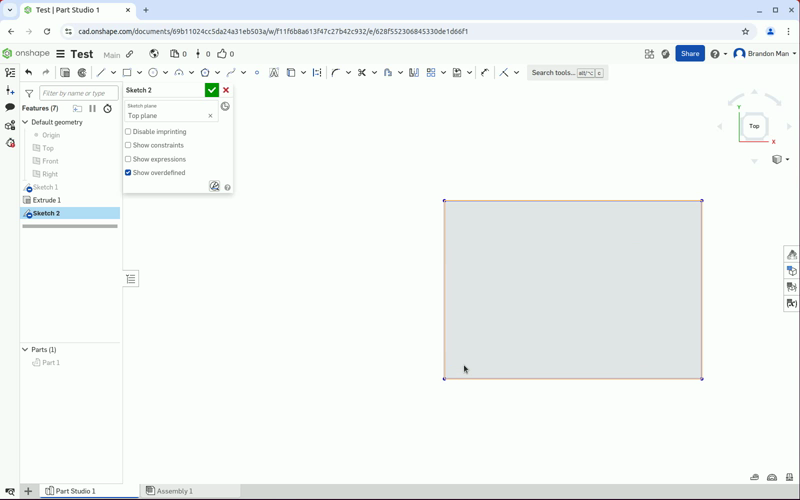
scroll(6)
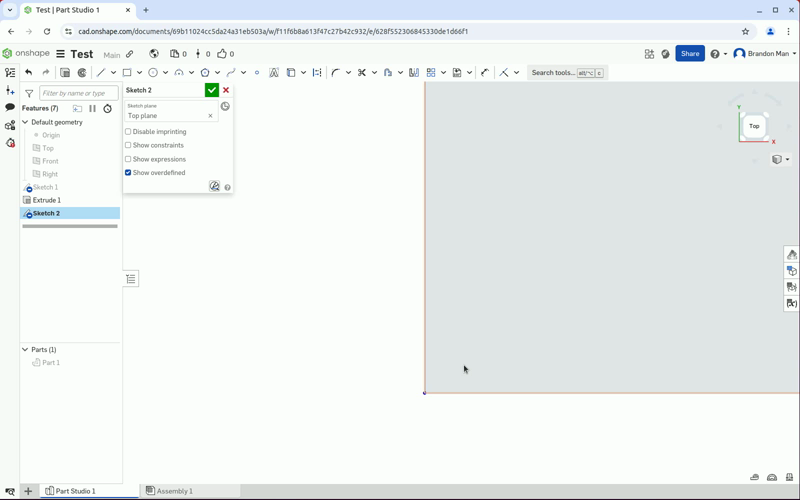
click(464, 364)
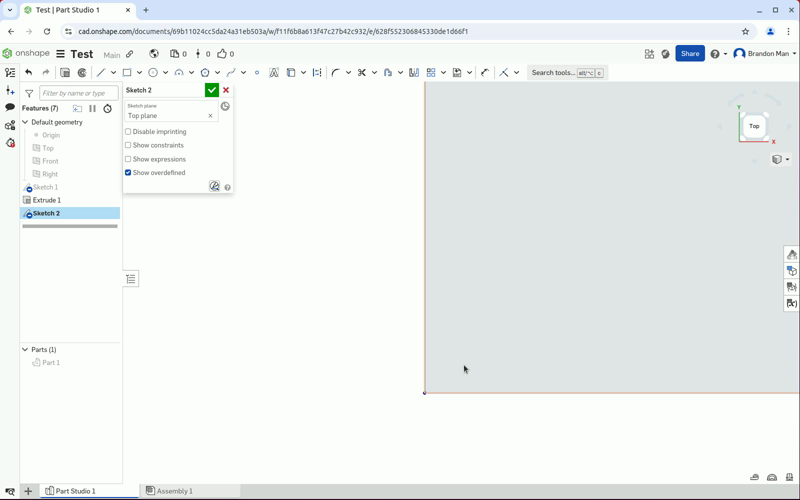
scroll(-6)
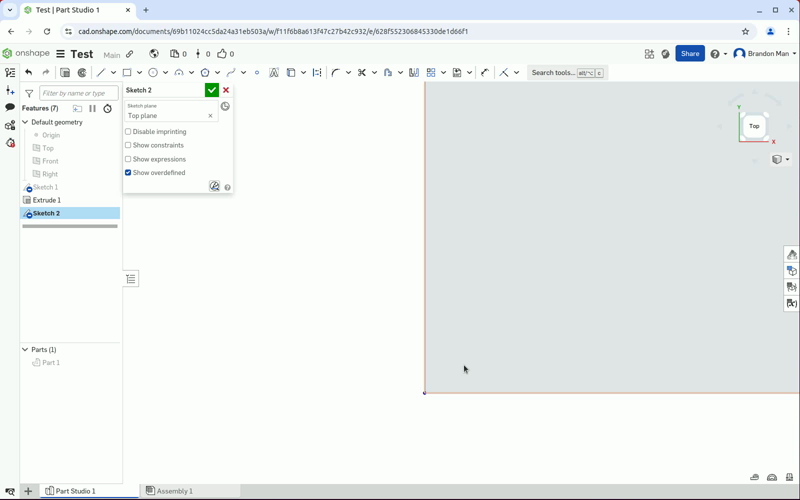
scroll(-6)
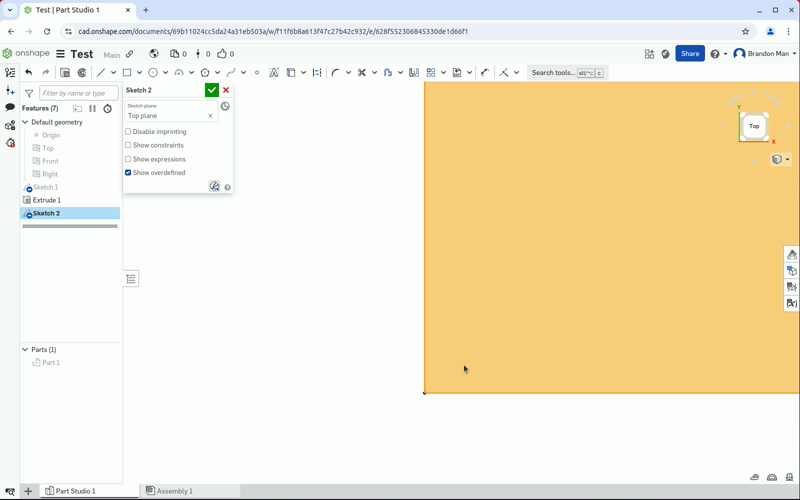
scroll(-6)
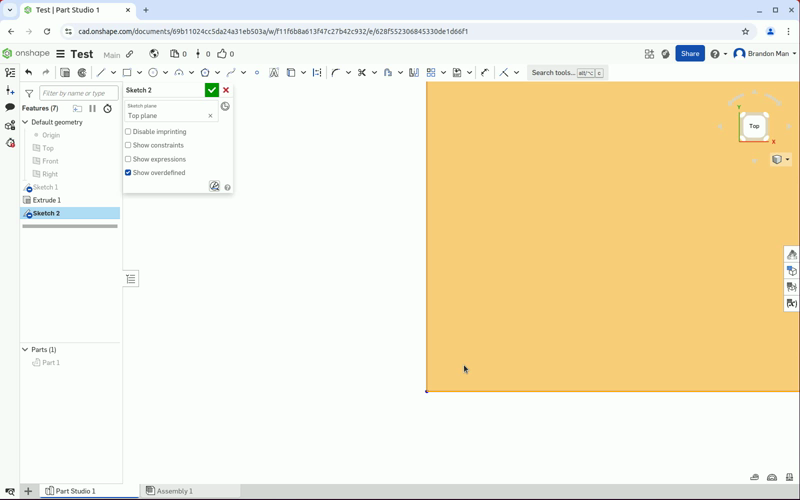
scroll(-6)
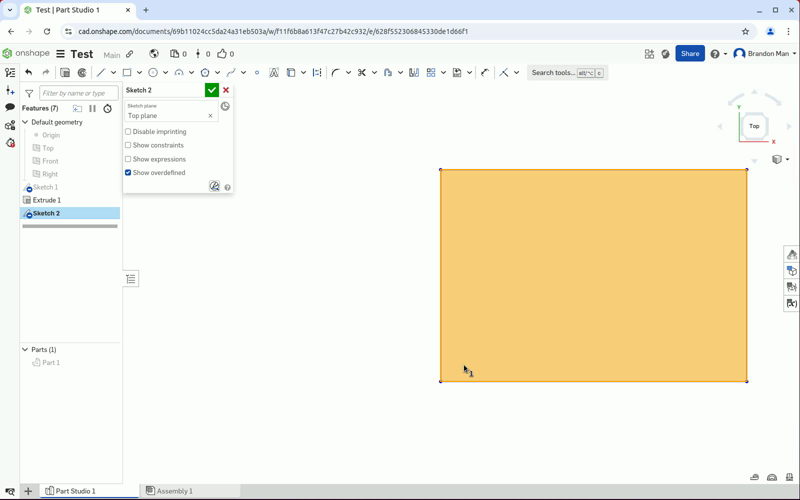
scroll(-6)
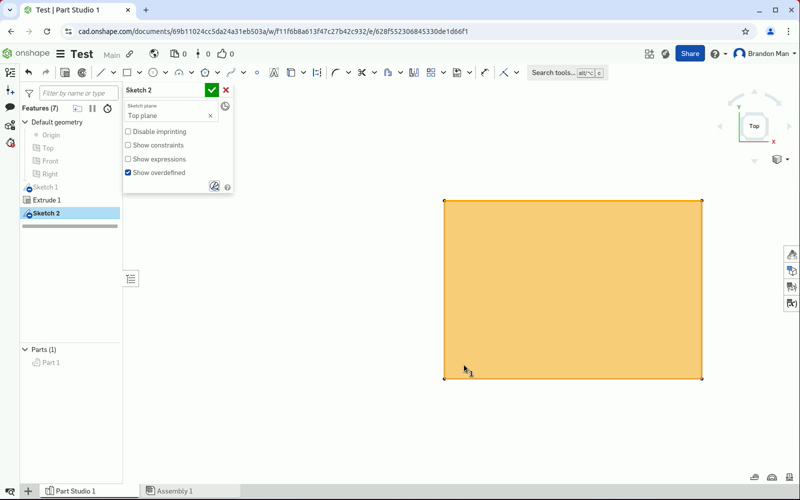
scroll(-6)
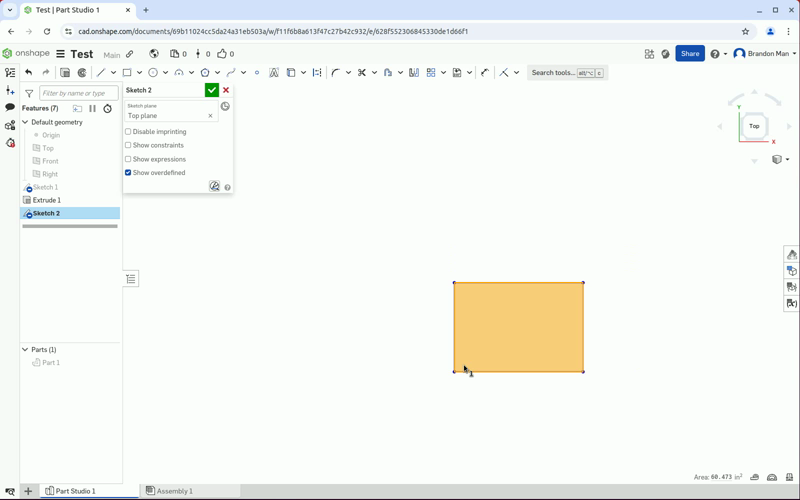
scroll(-6)
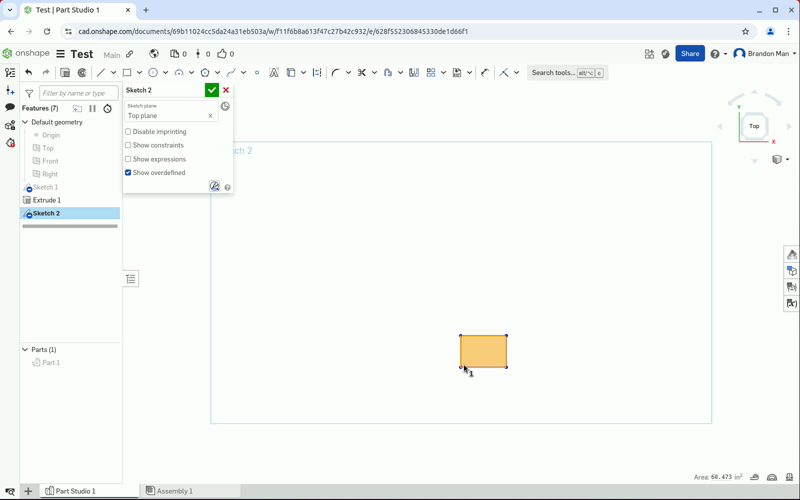
mouse_move(73, 352)
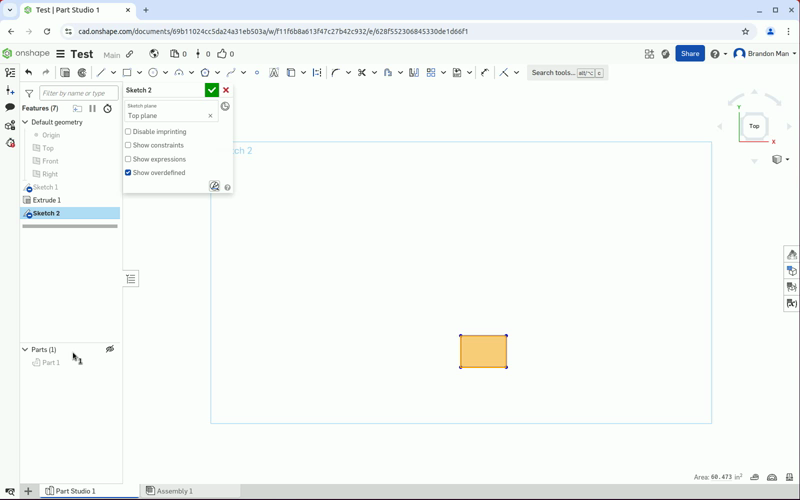
key(shift+y)
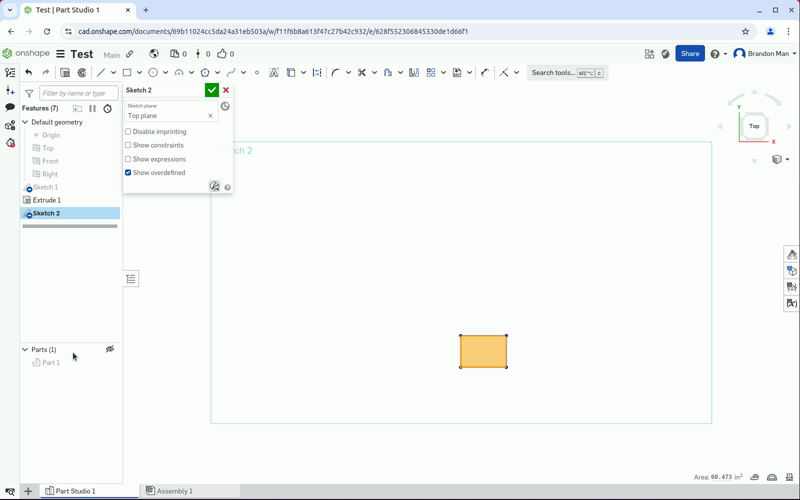
key(shift+e)
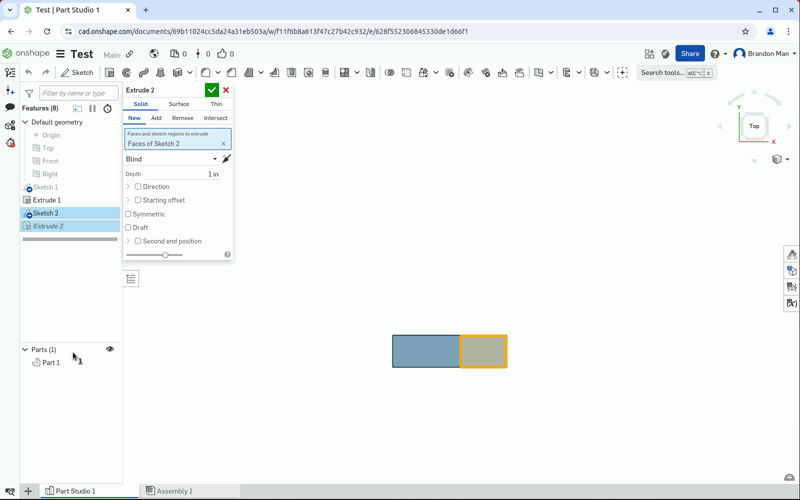
mouse_move(143, 106)
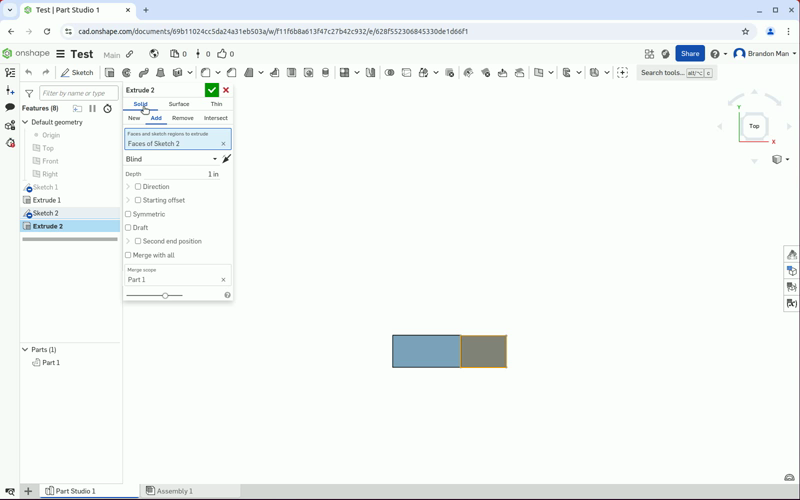
click(143, 106)
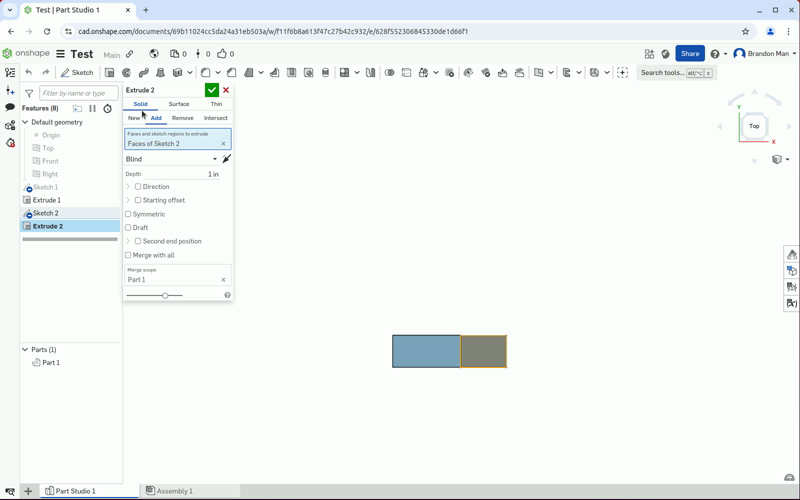
mouse_move(137, 120)
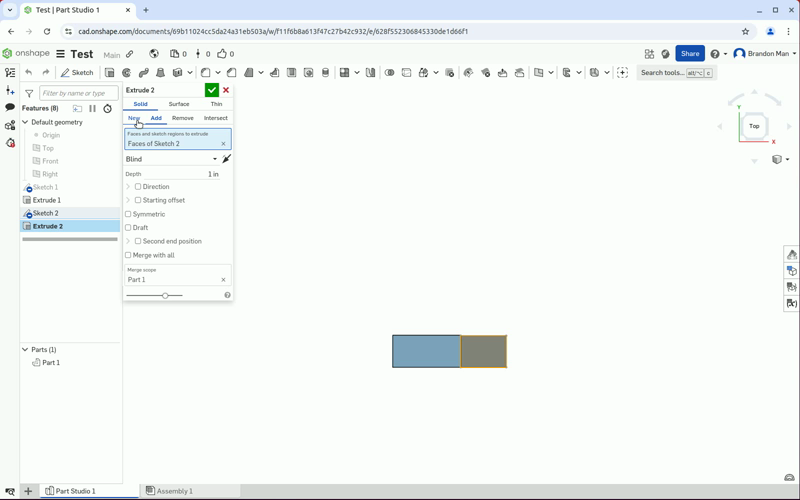
click(137, 120)
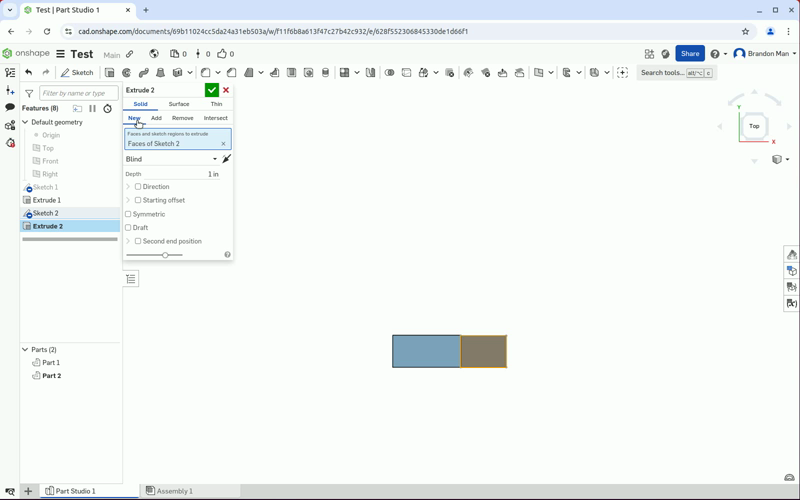
key(tab, 4)
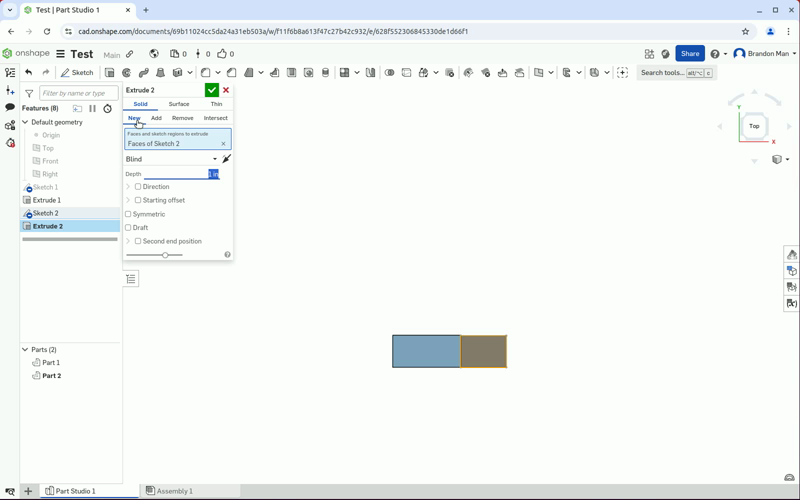
text(-5.536)
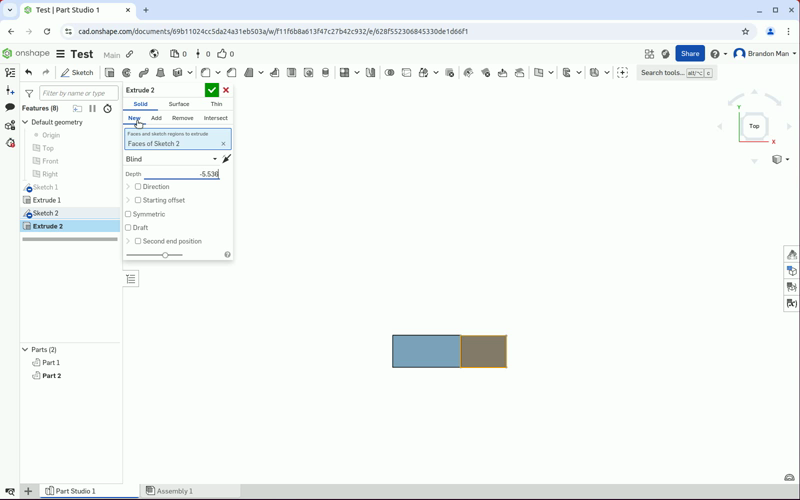
key(enter)
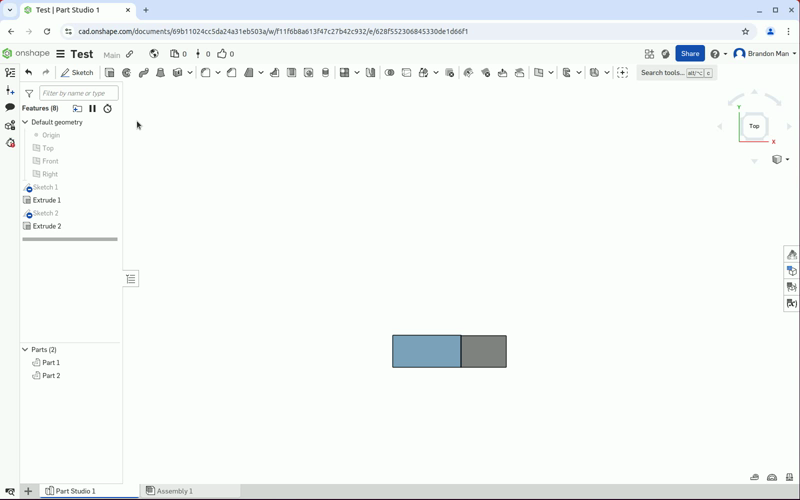
key(shift+h)
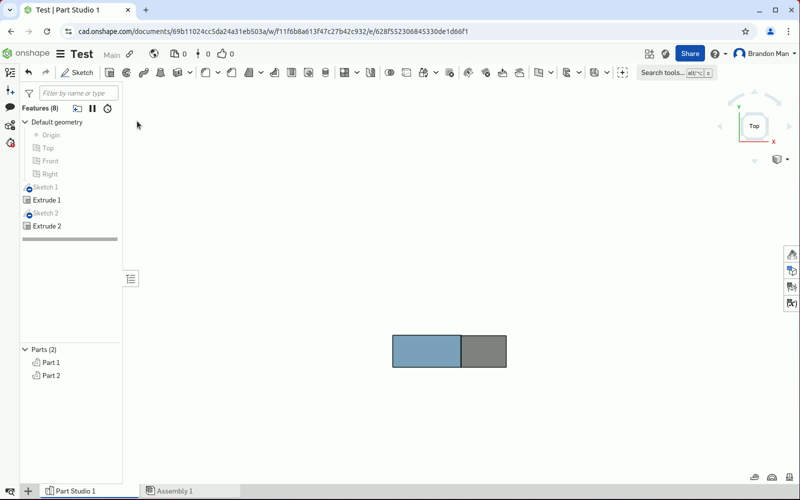
key(shift+h)
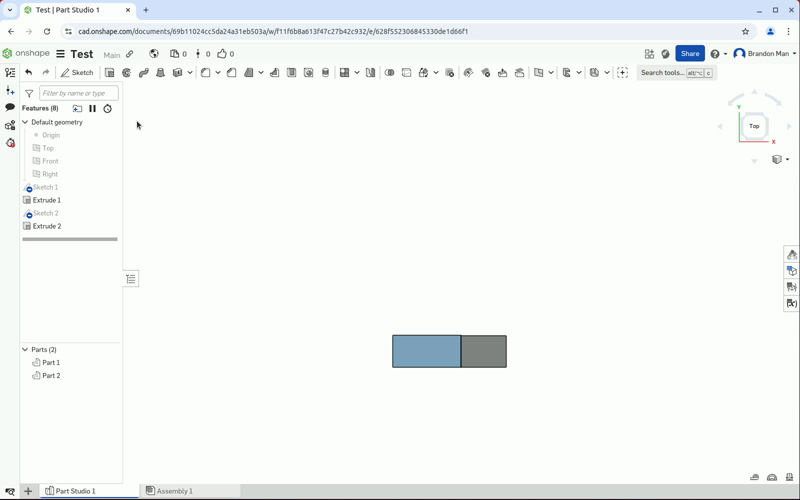
mouse_move(73, 189)
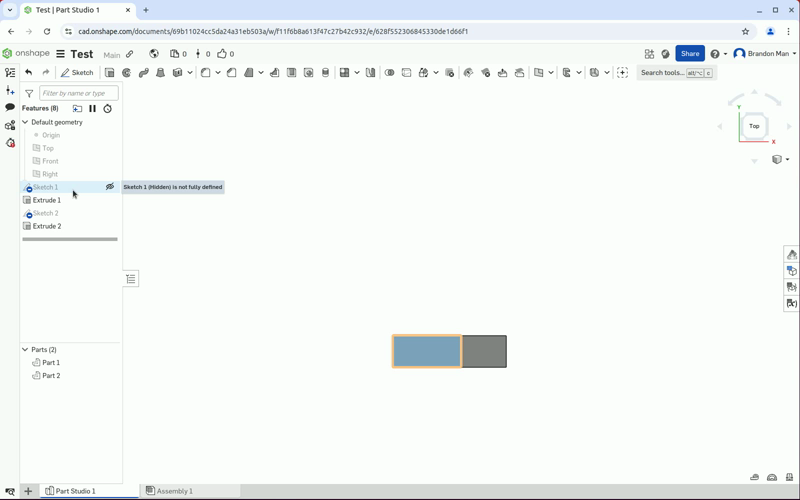
click(73, 189)
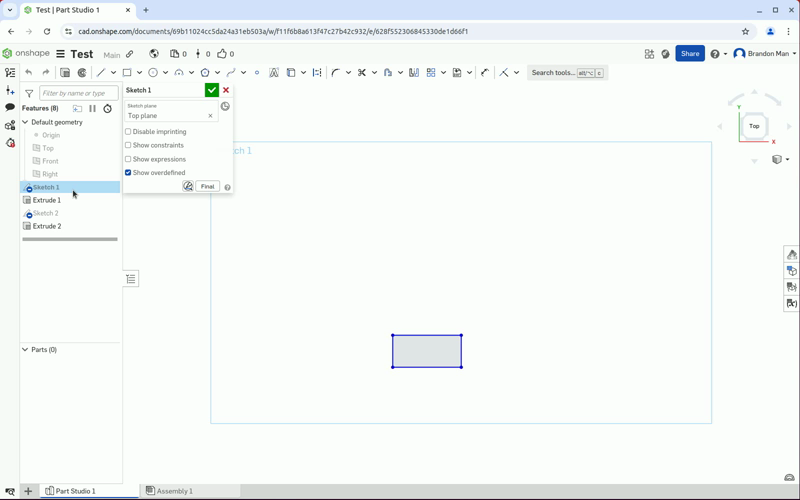
mouse_move(229, 92)
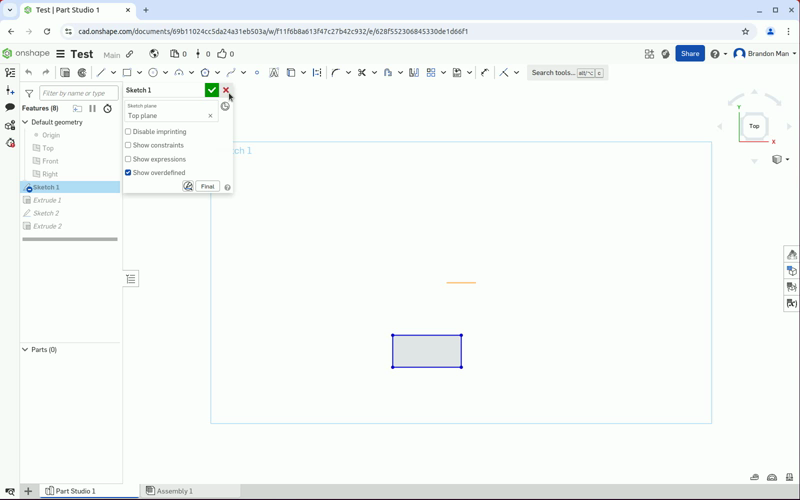
click(229, 92)
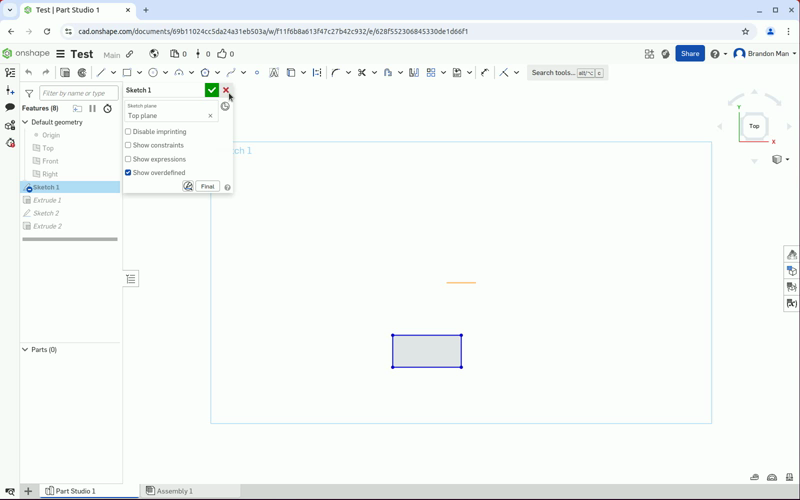
key(shift+s)
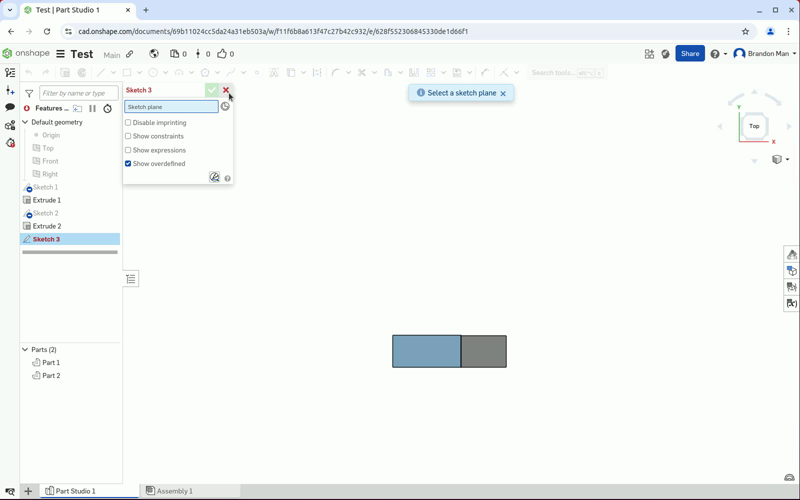
mouse_move(73, 150)
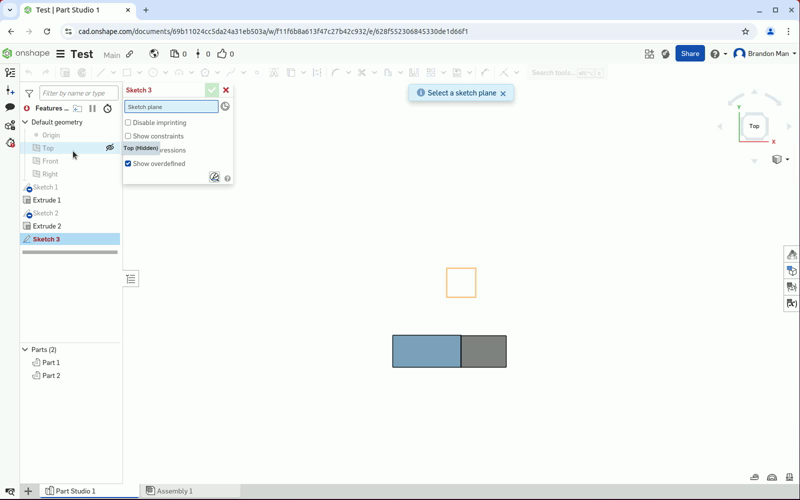
click(73, 150)
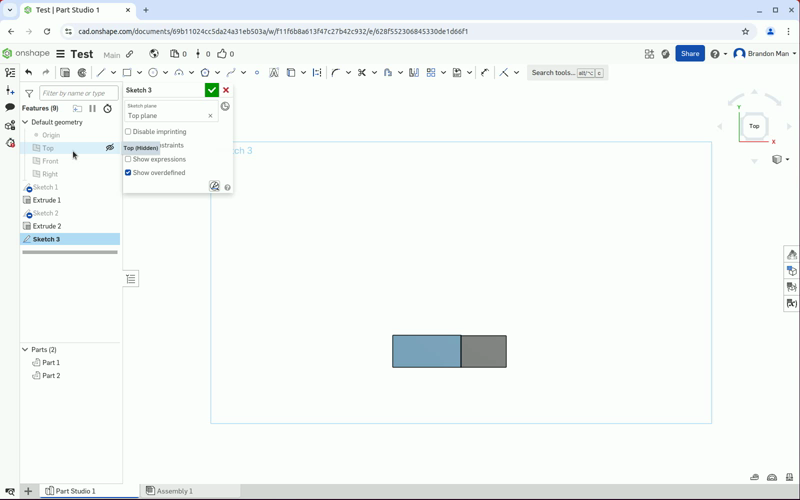
mouse_move(73, 352)
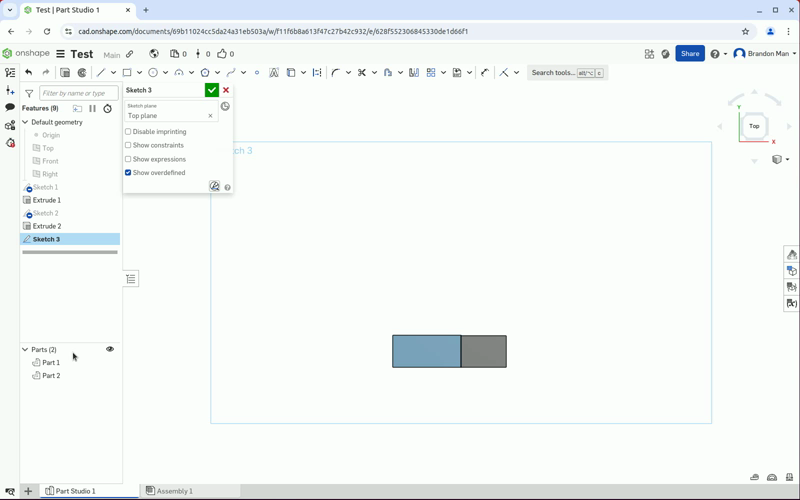
key(y)
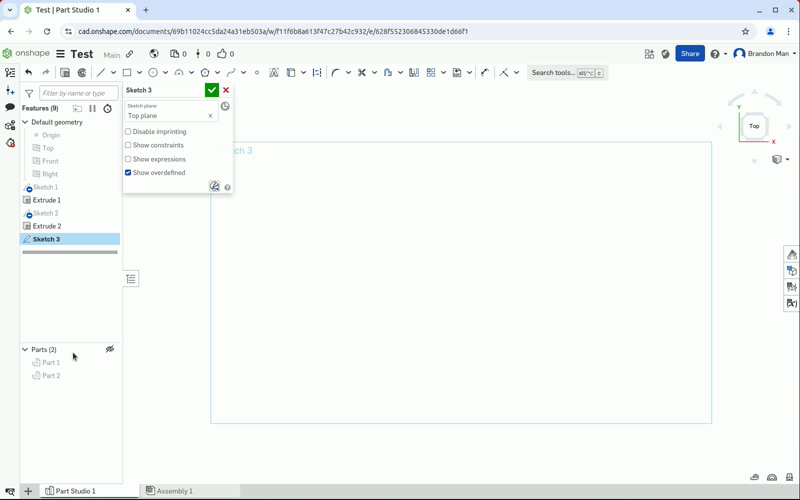
key(l)
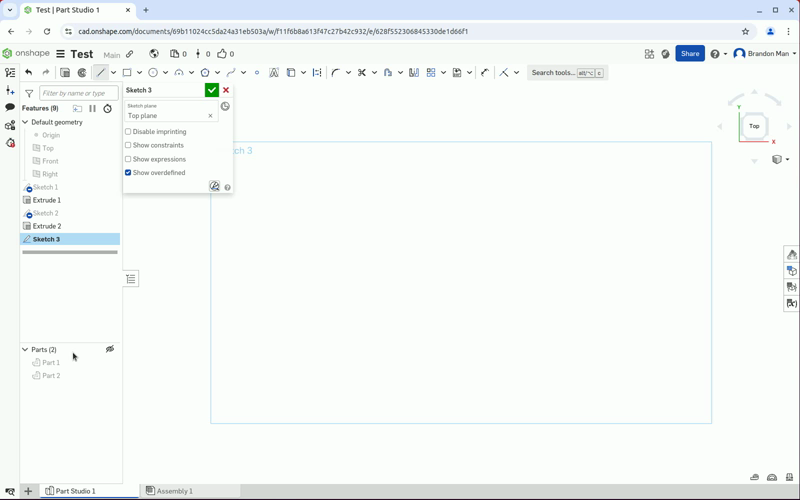
key_down(shift)
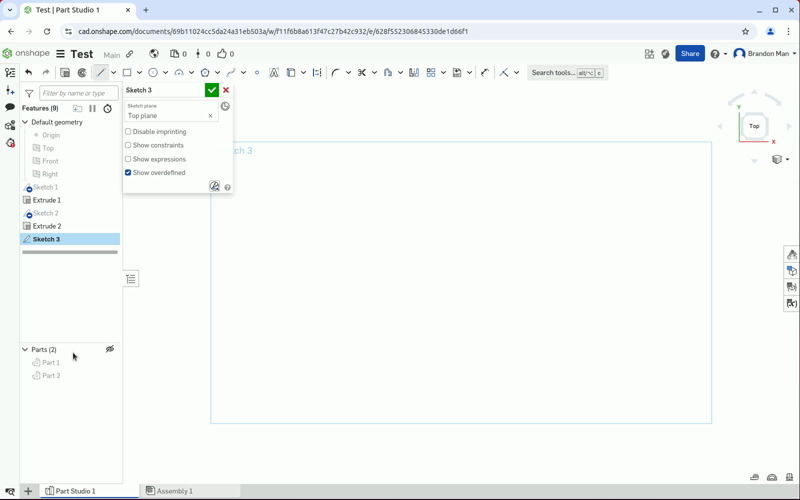
mouse_move(505, 367)
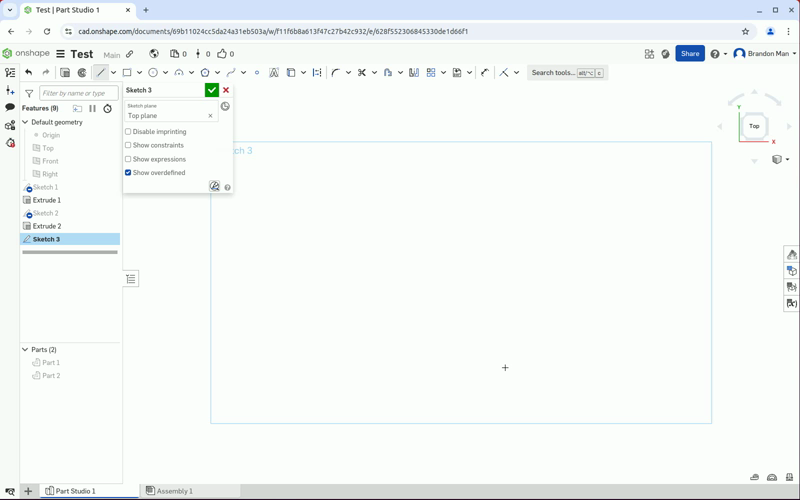
click(505, 367)
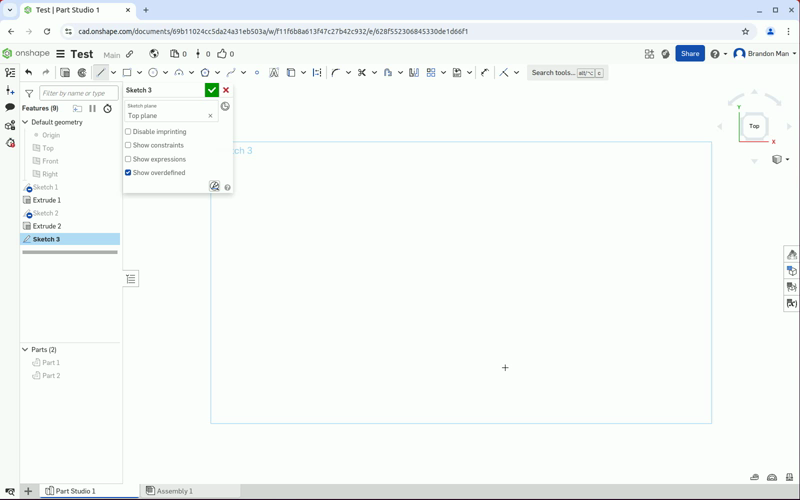
key_up(shift)
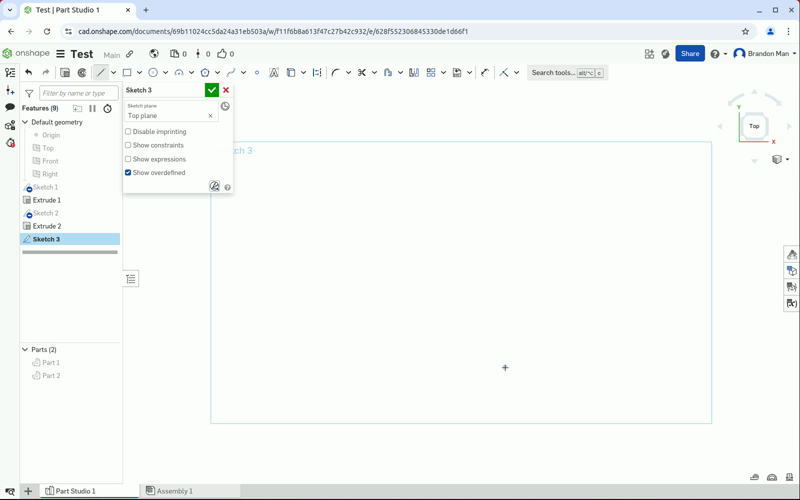
key_down(shift)
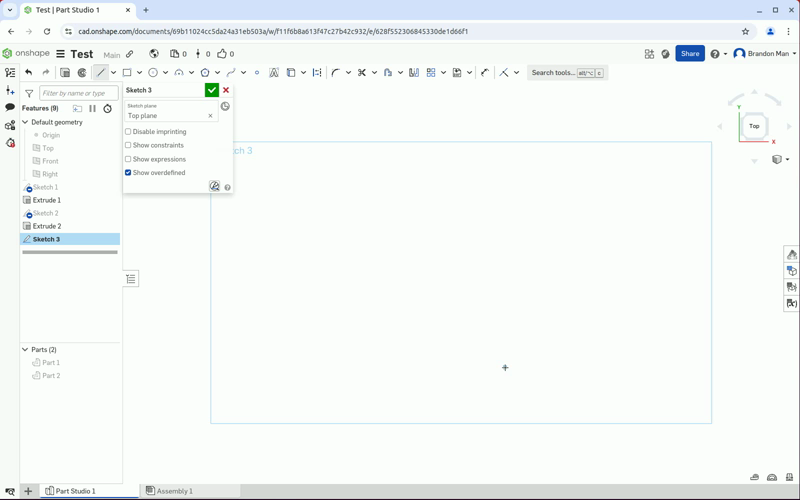
mouse_move(573, 367)
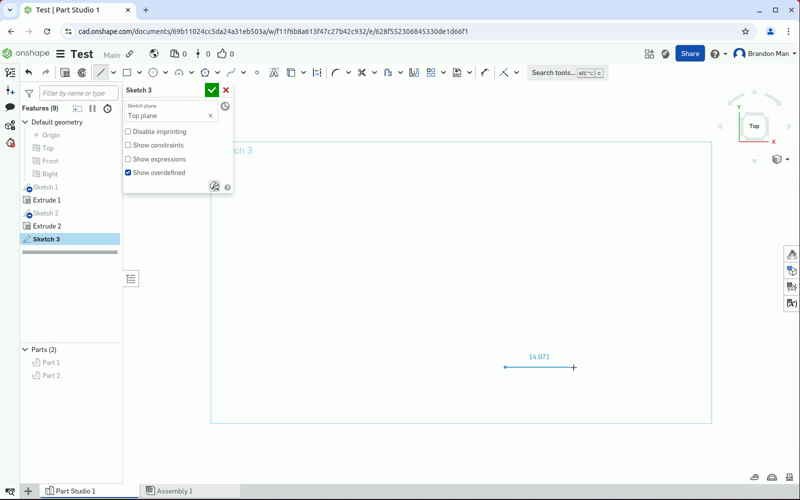
click(573, 367)
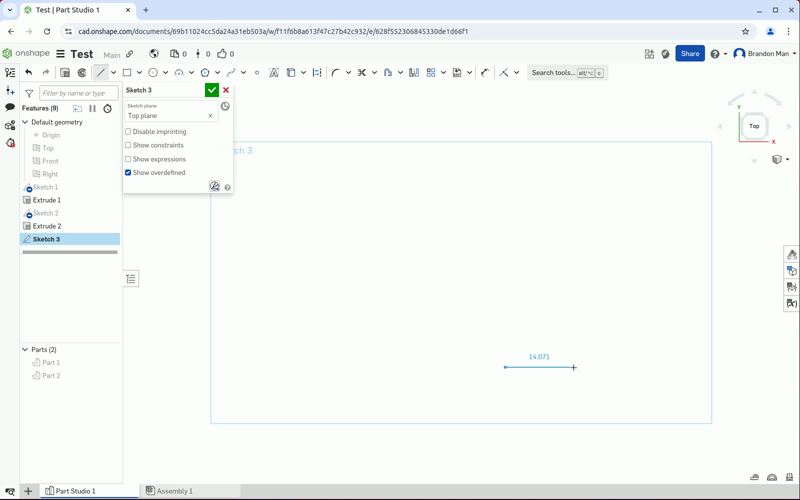
key_up(shift)
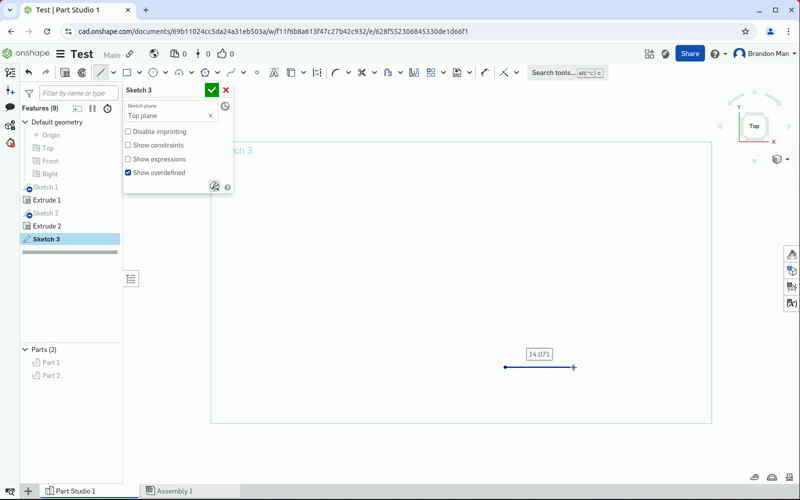
key_down(shift)
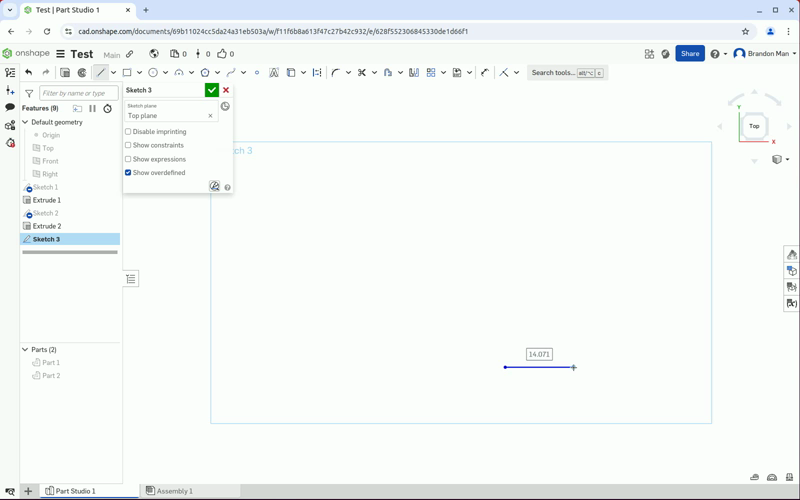
mouse_move(589, 367)
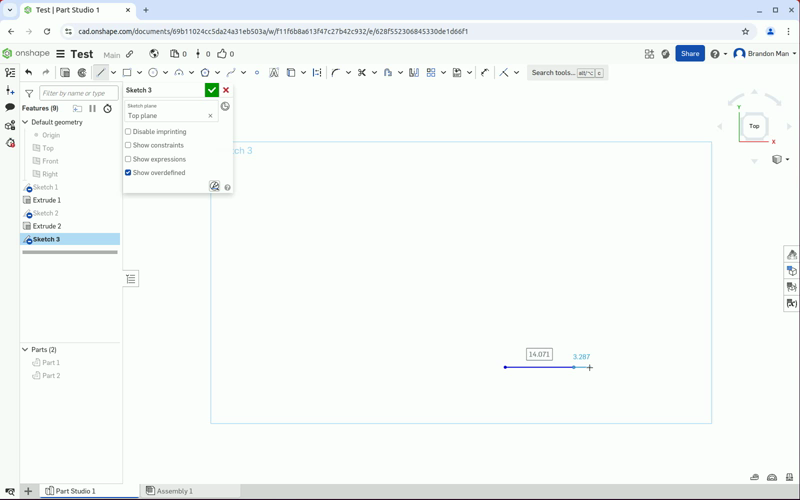
mouse_move(573, 335)
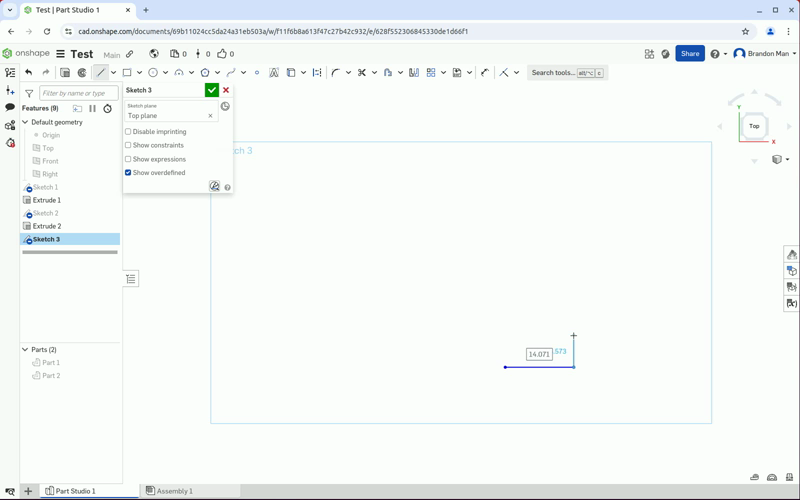
click(573, 335)
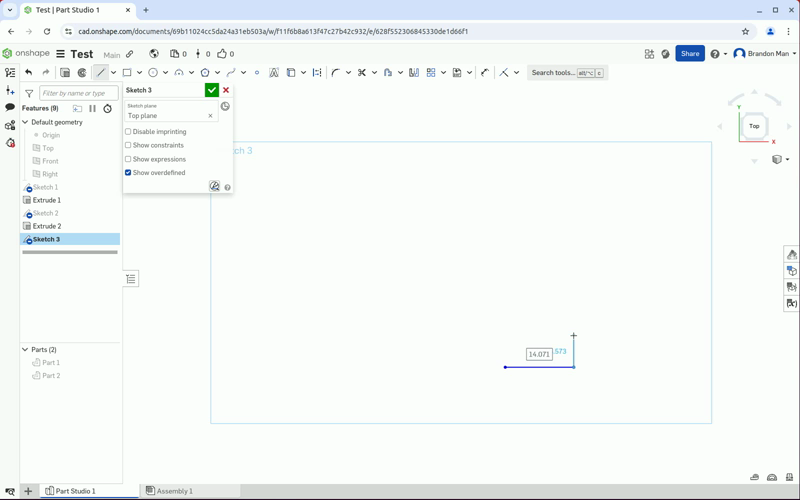
key_up(shift)
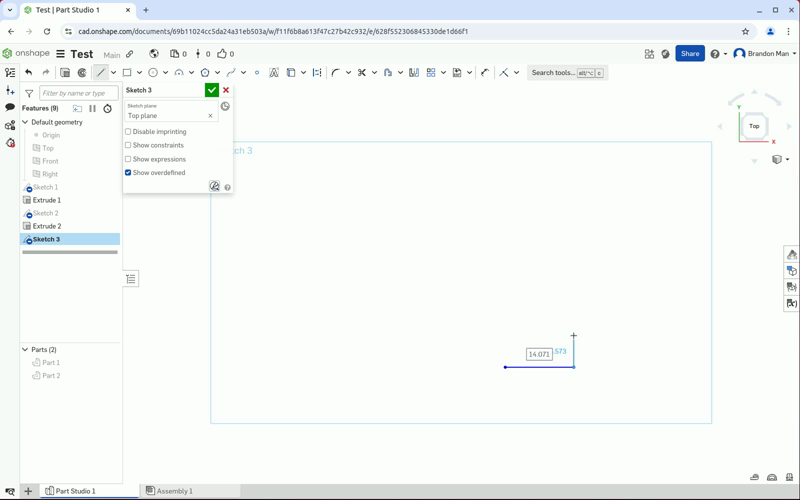
key_down(shift)
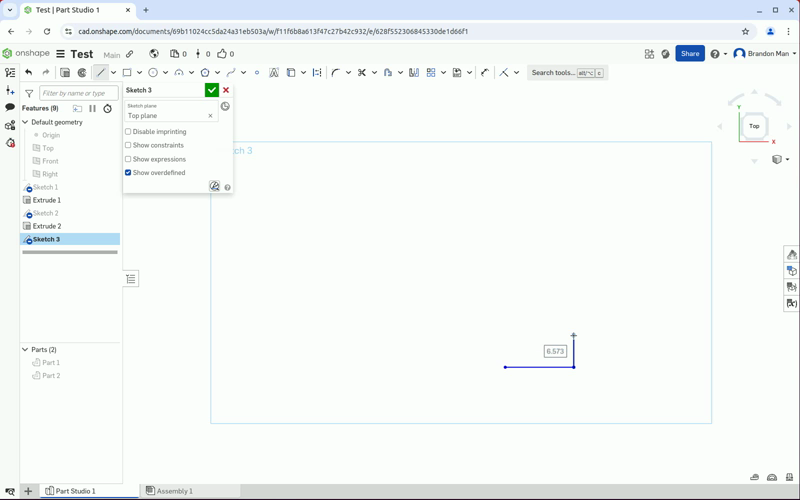
mouse_move(505, 335)
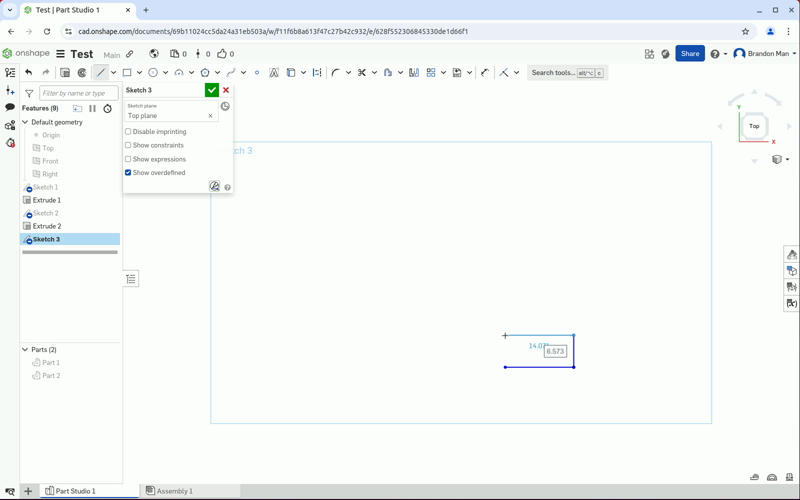
click(505, 335)
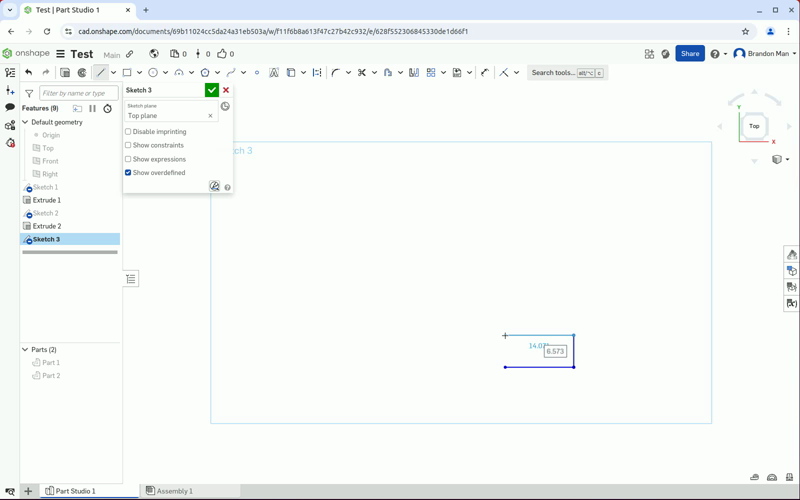
key_up(shift)
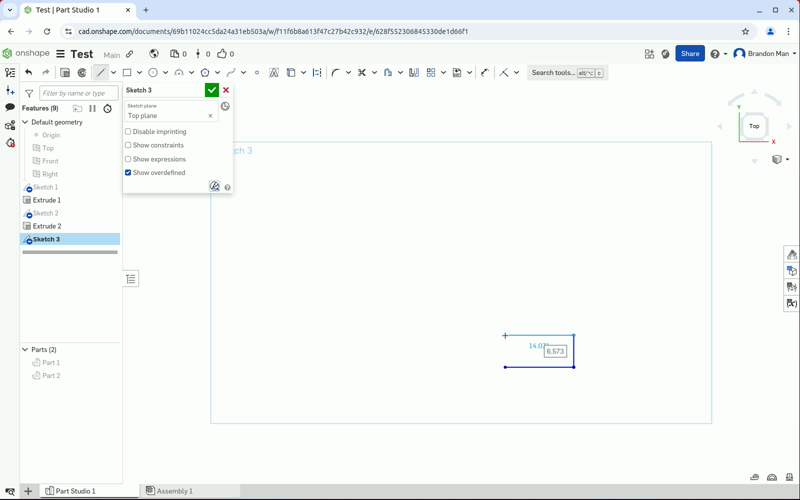
mouse_move(535, 335)
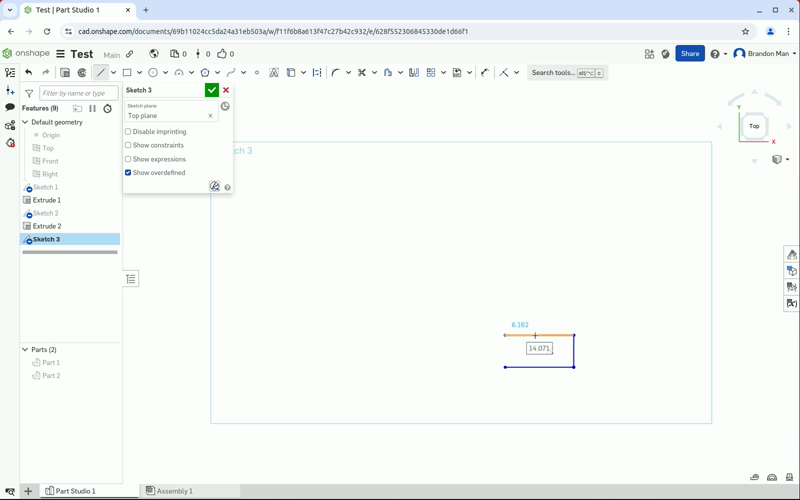
key_down(shift)
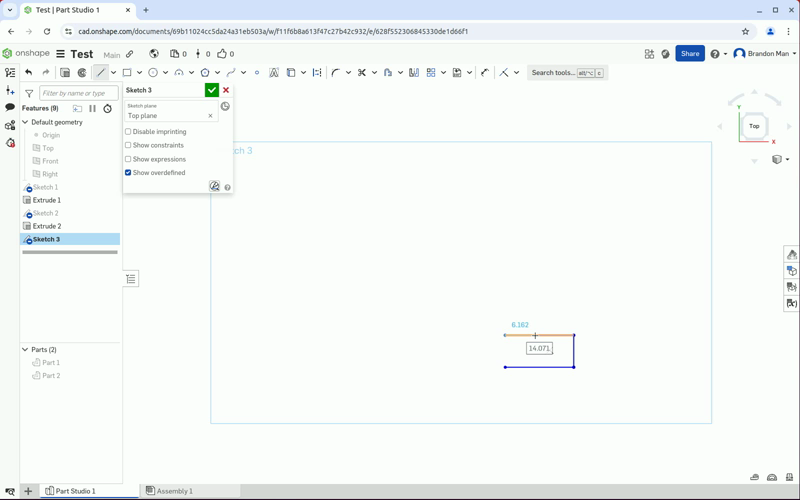
mouse_move(505, 367)
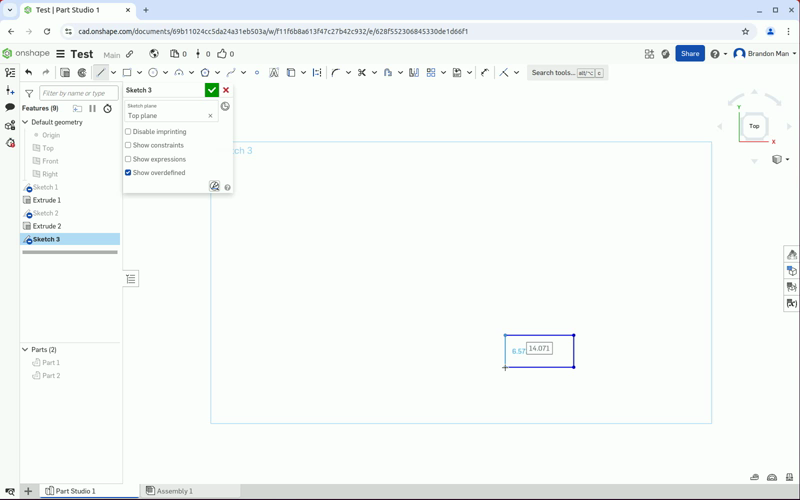
key_up(shift)
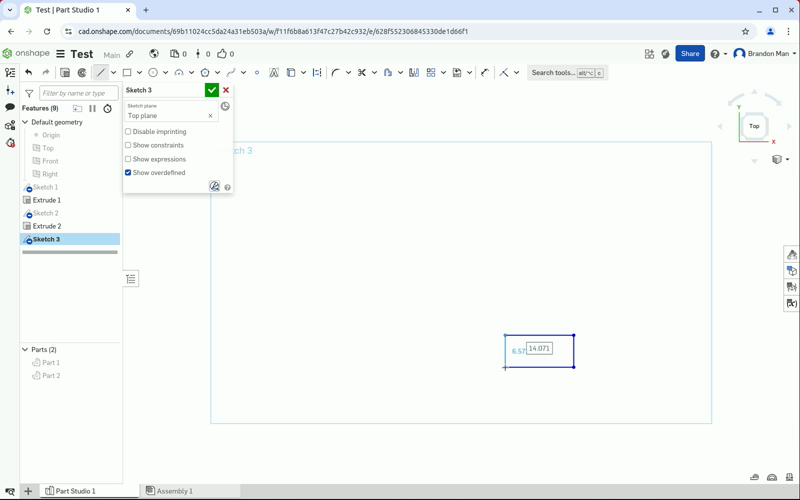
click(505, 367)
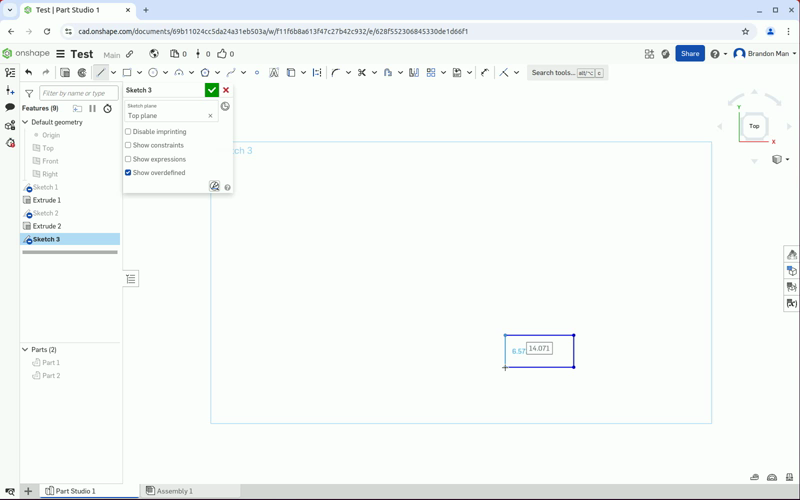
key(esc)
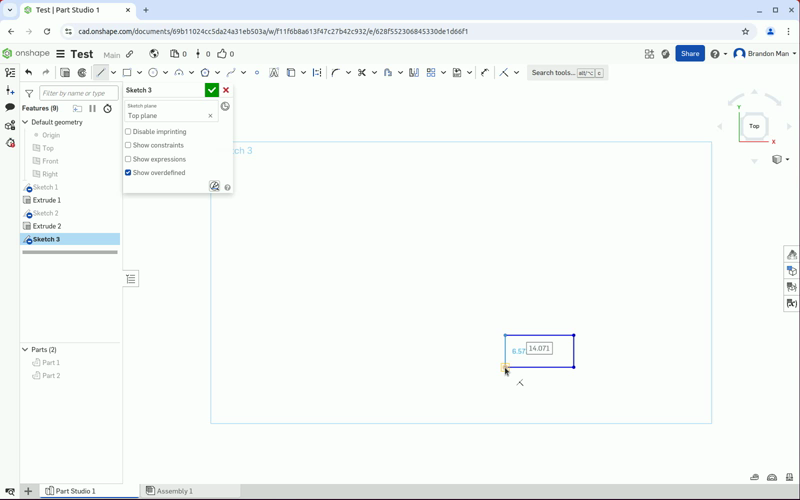
mouse_move(570, 361)
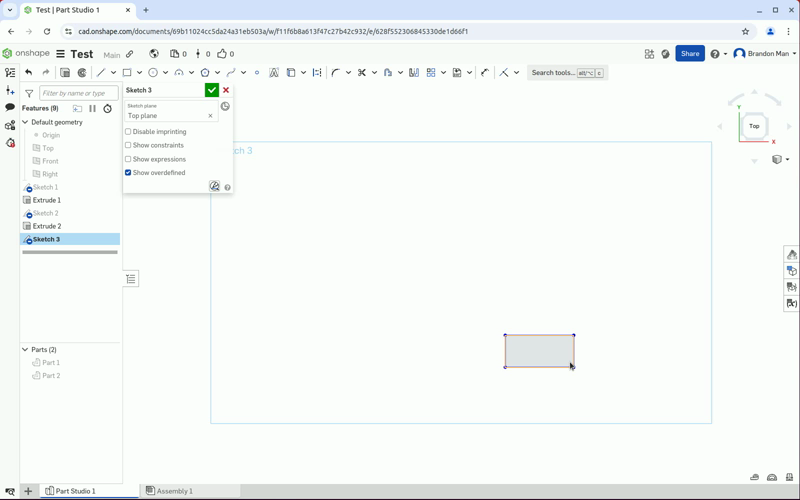
click(570, 361)
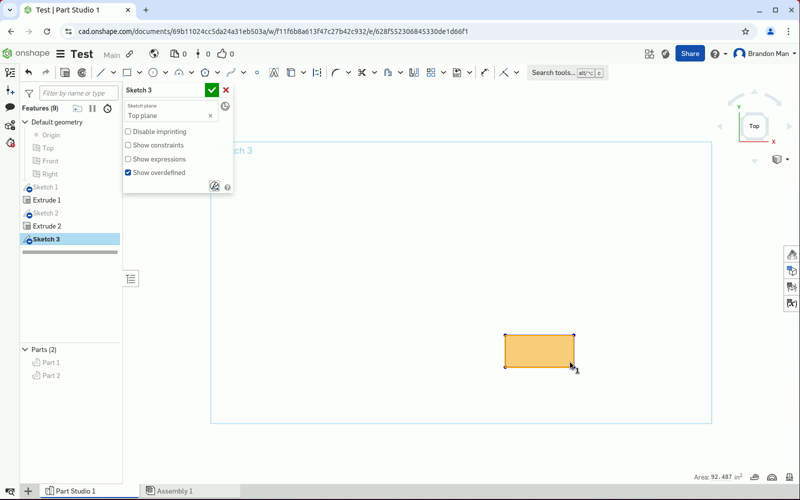
mouse_move(73, 352)
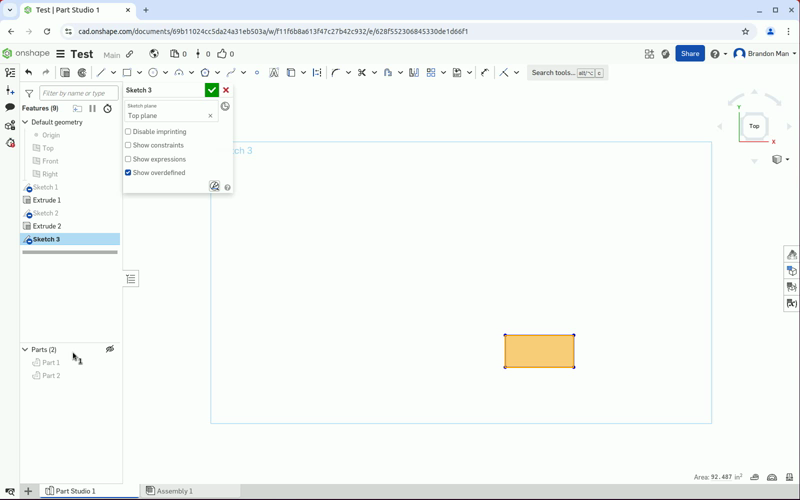
key(shift+y)
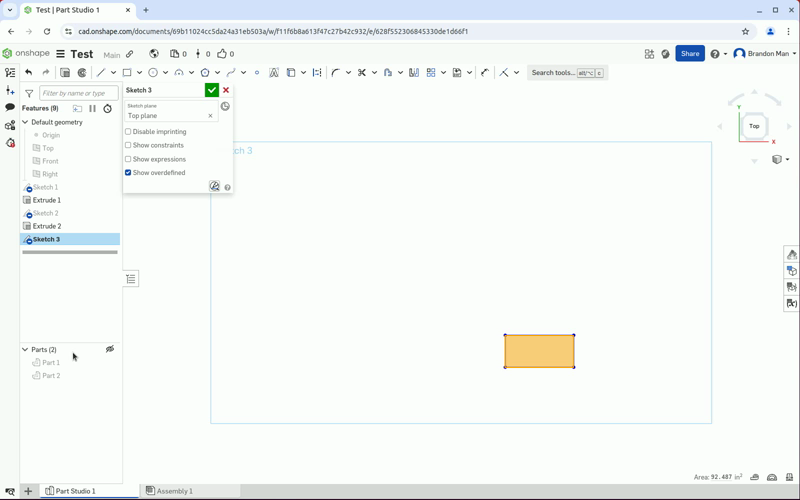
key(shift+e)
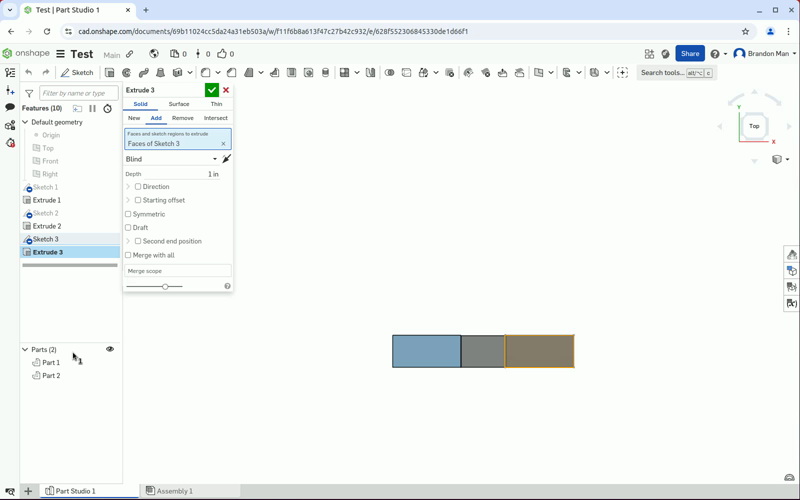
mouse_move(143, 106)
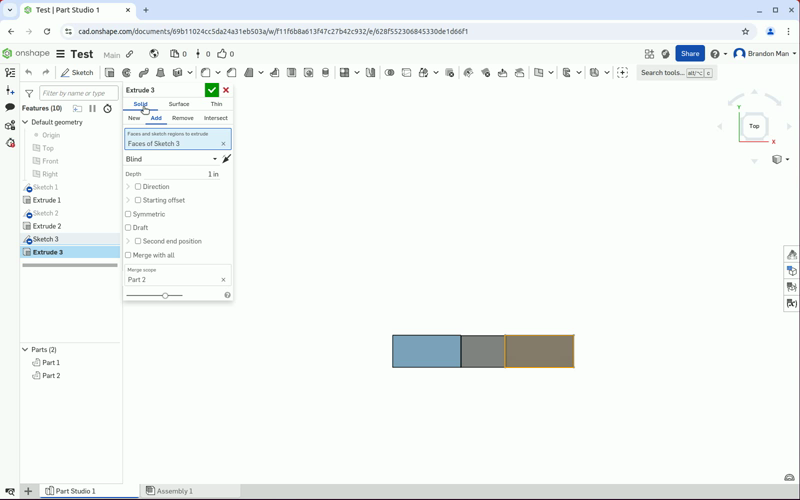
click(143, 106)
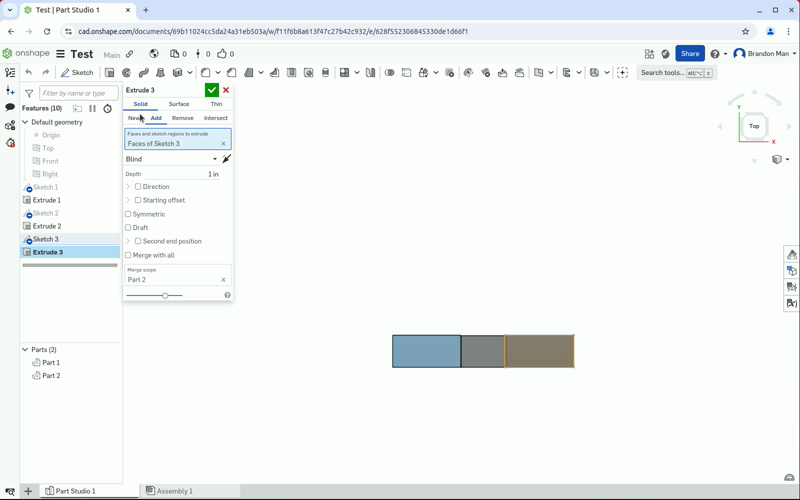
mouse_move(137, 120)
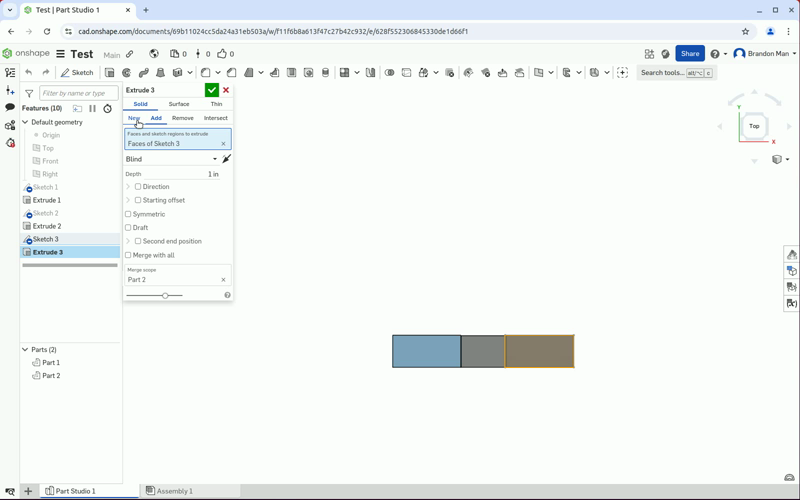
click(137, 120)
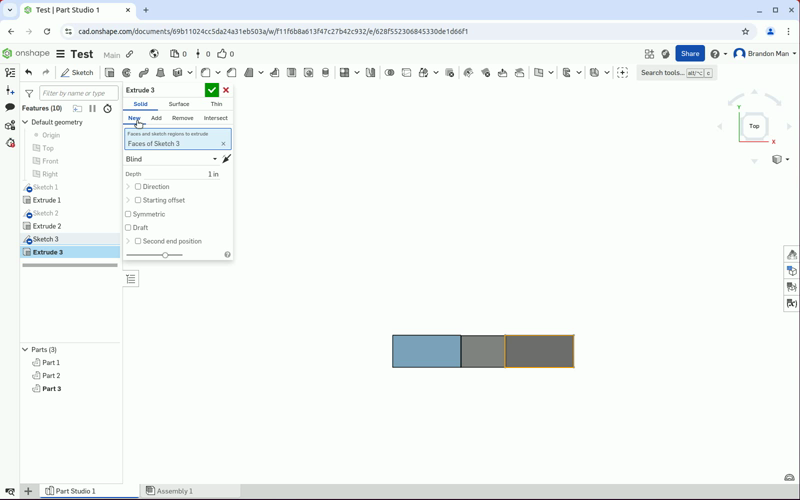
key(tab, 4)
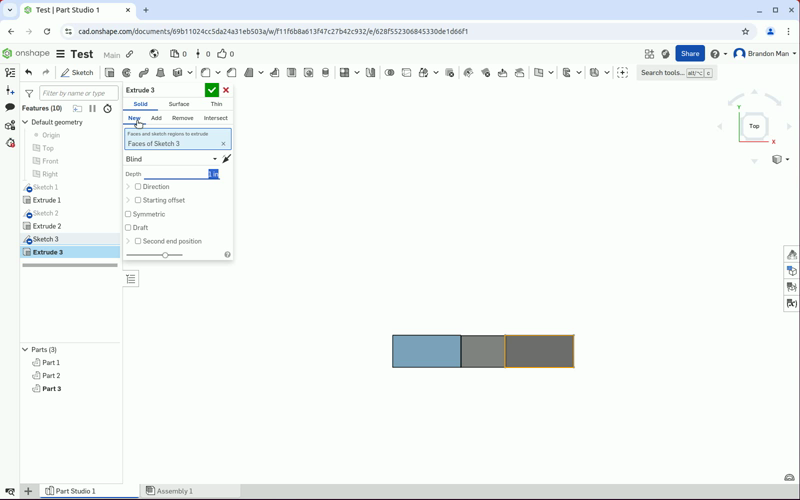
text(-5.536)
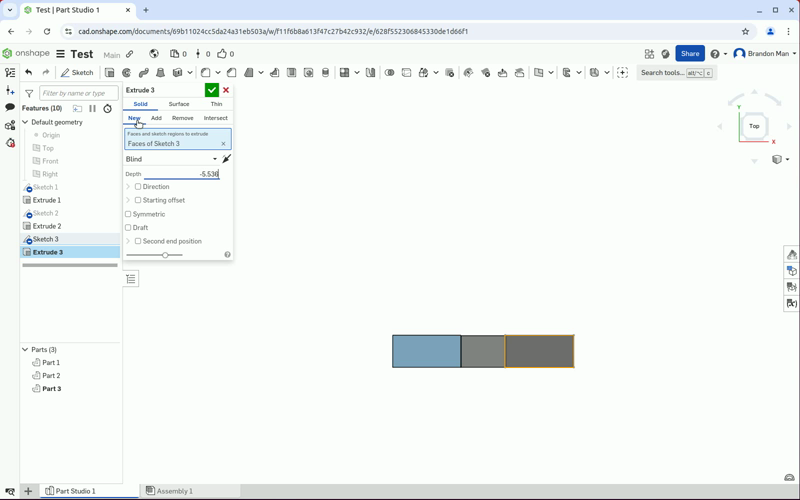
key(enter)
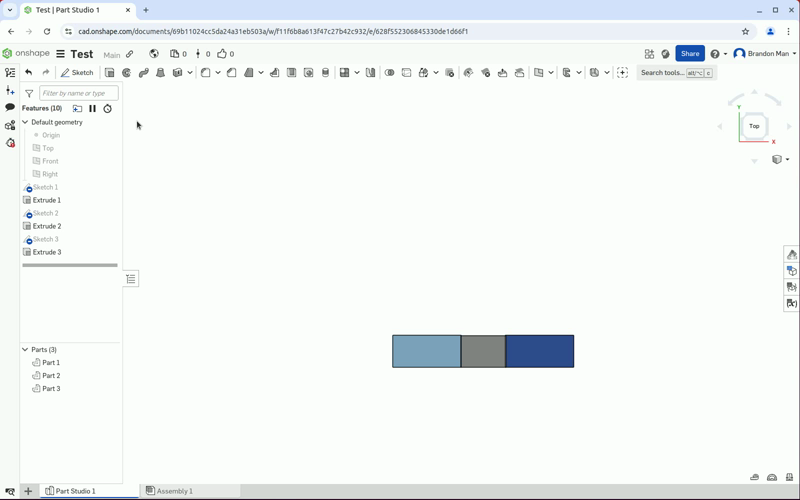
key(shift+h)
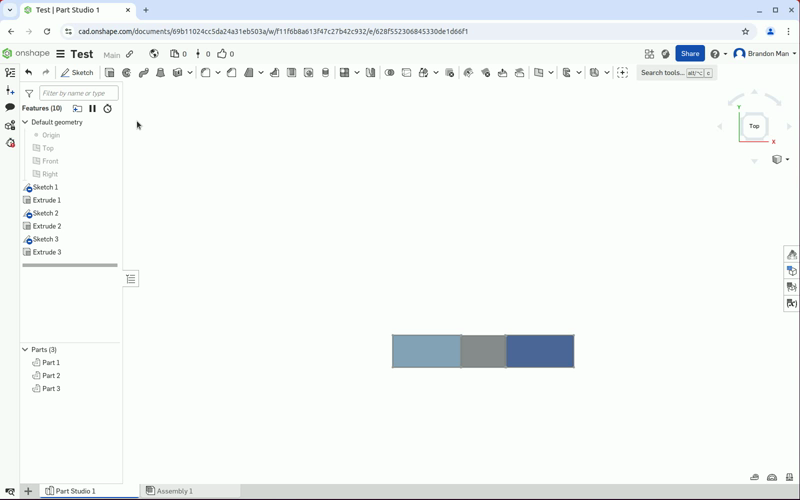
key(shift+h)
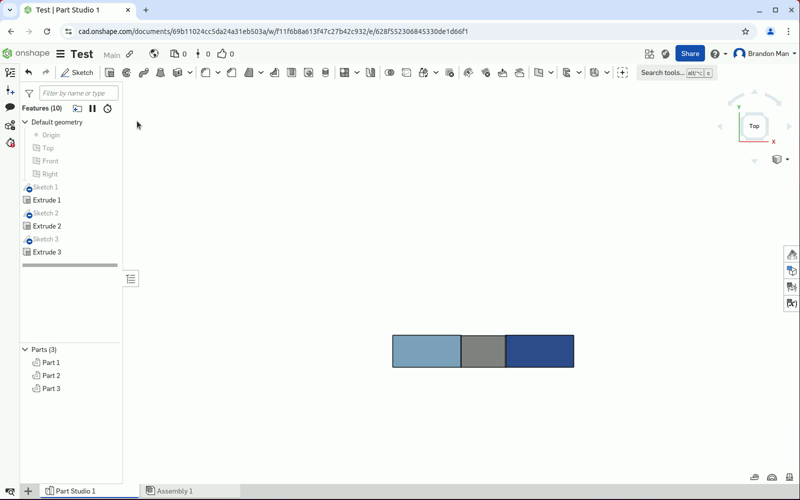
mouse_move(73, 189)
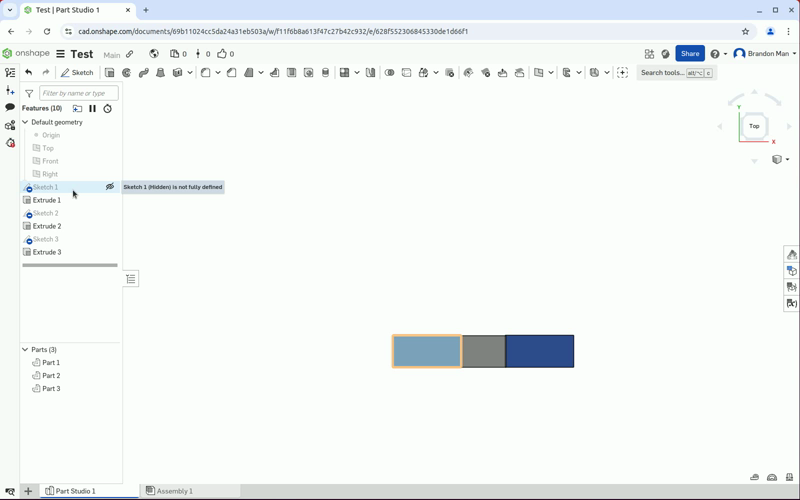
click(73, 189)
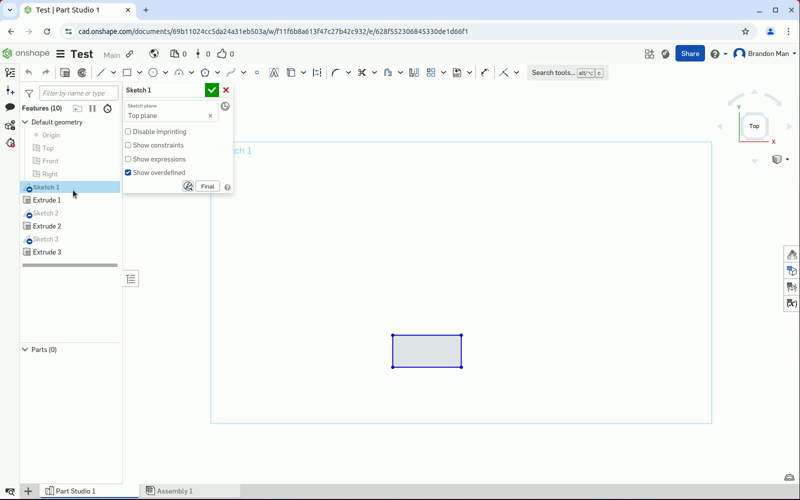
mouse_move(229, 92)
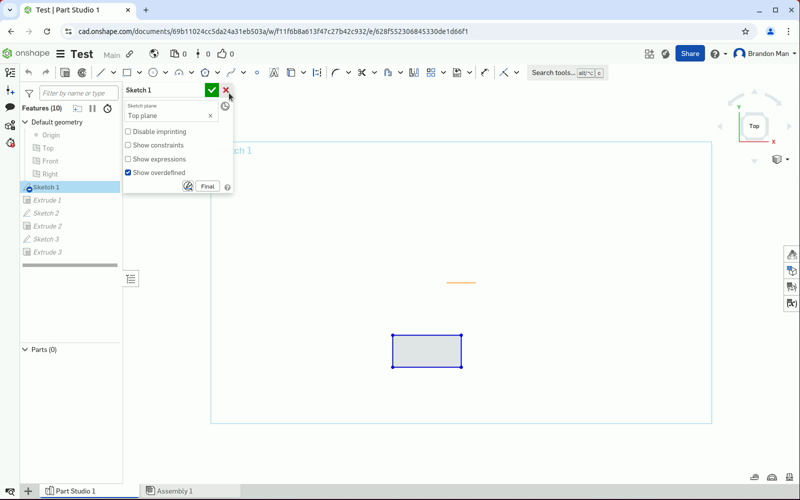
click(229, 92)
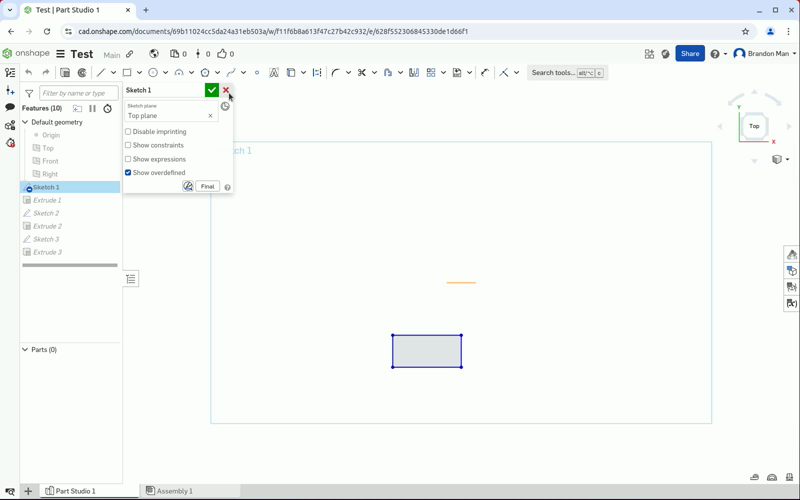
key(shift+s)
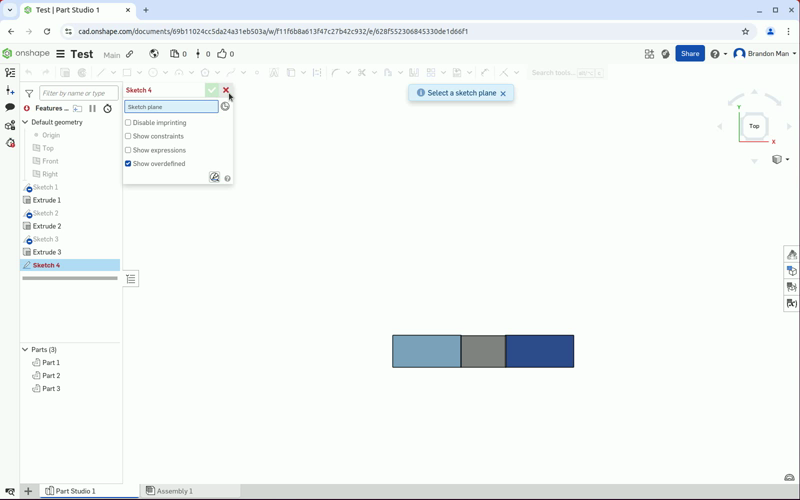
mouse_move(73, 150)
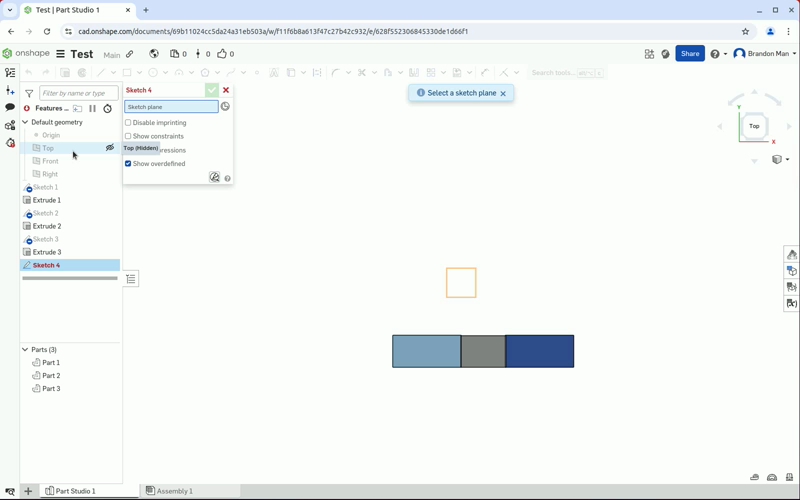
click(73, 150)
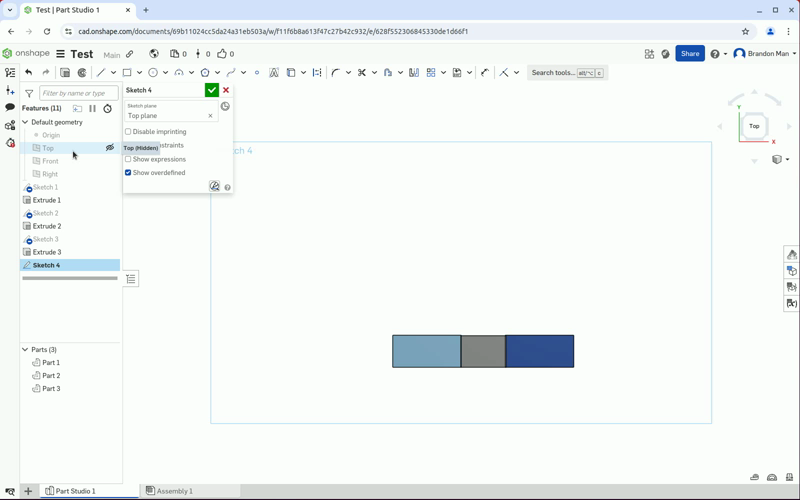
mouse_move(73, 352)
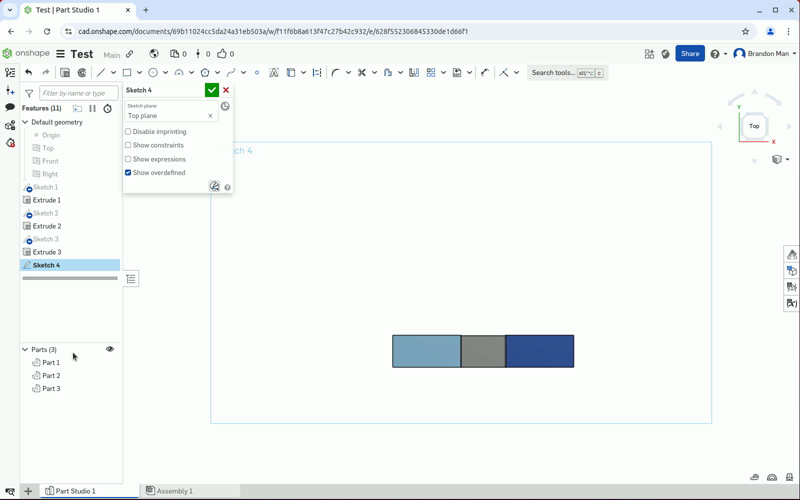
key(y)
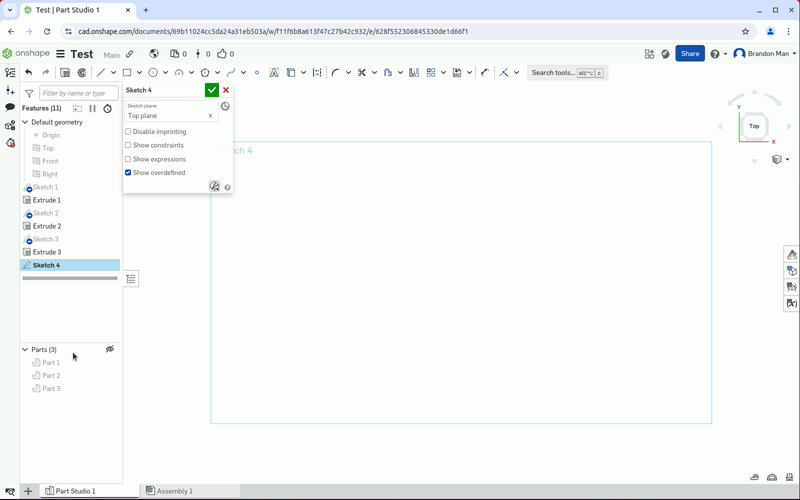
key(l)
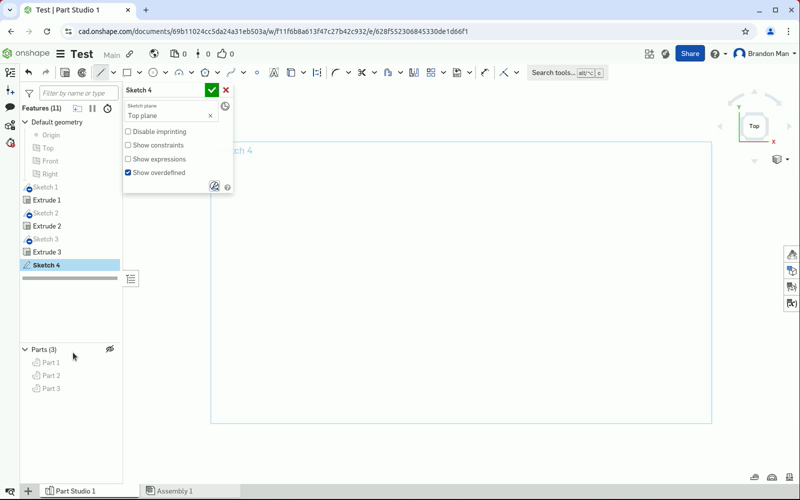
key_down(shift)
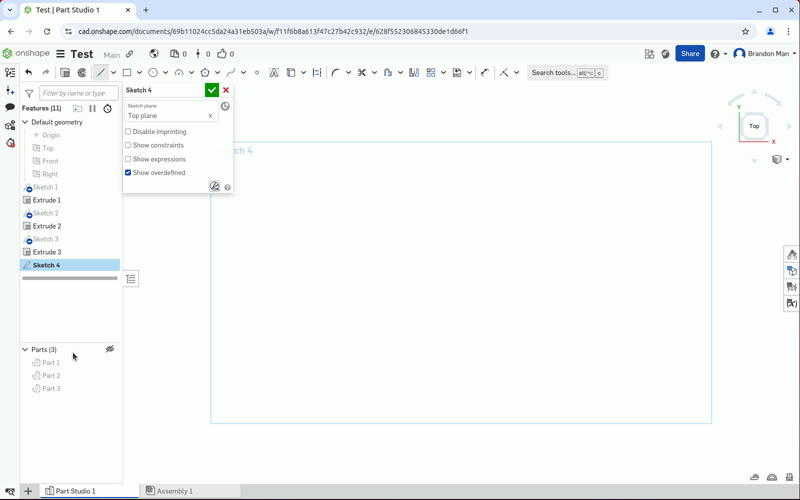
mouse_move(392, 367)
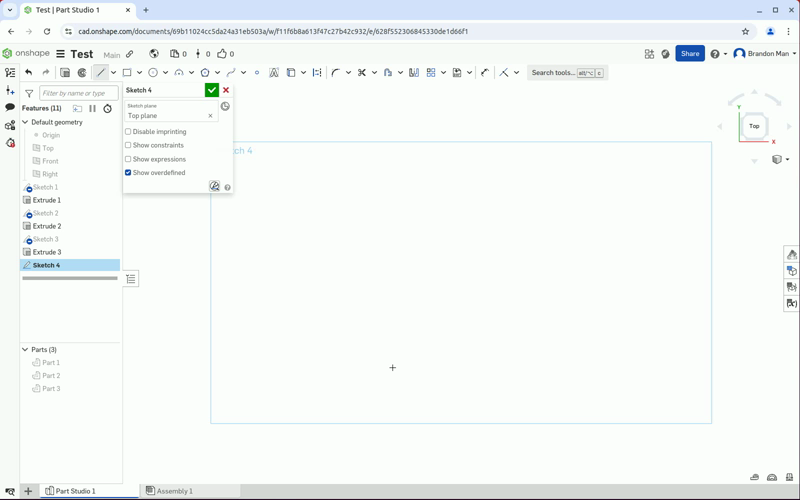
click(392, 367)
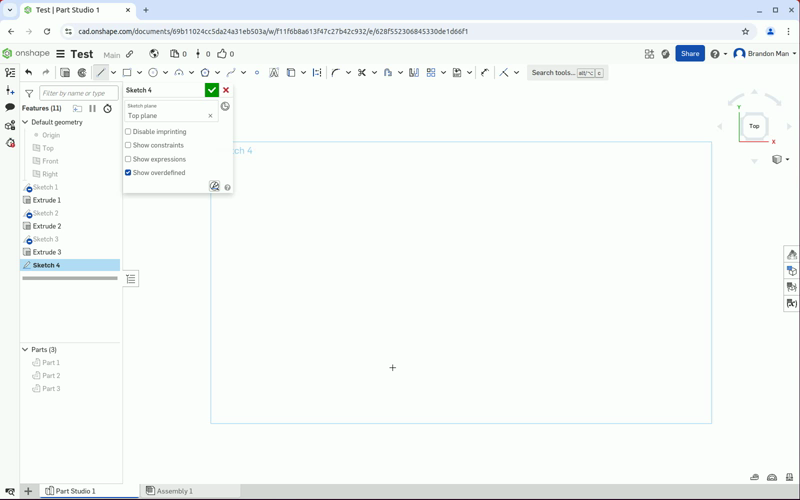
key_up(shift)
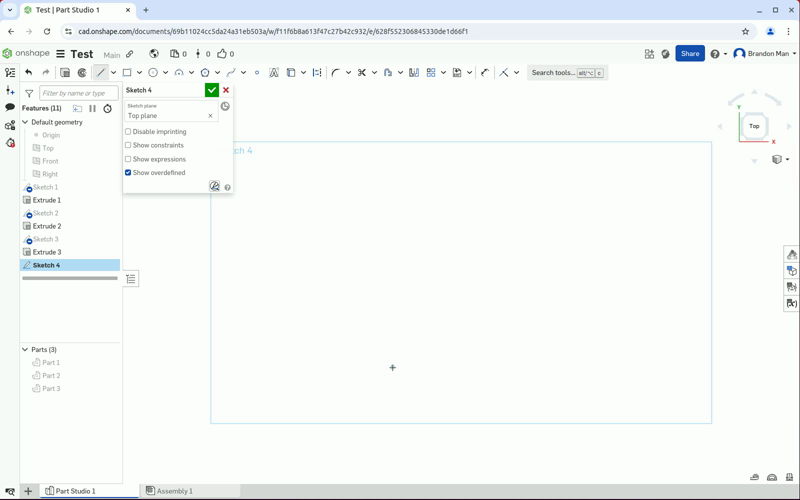
key_down(shift)
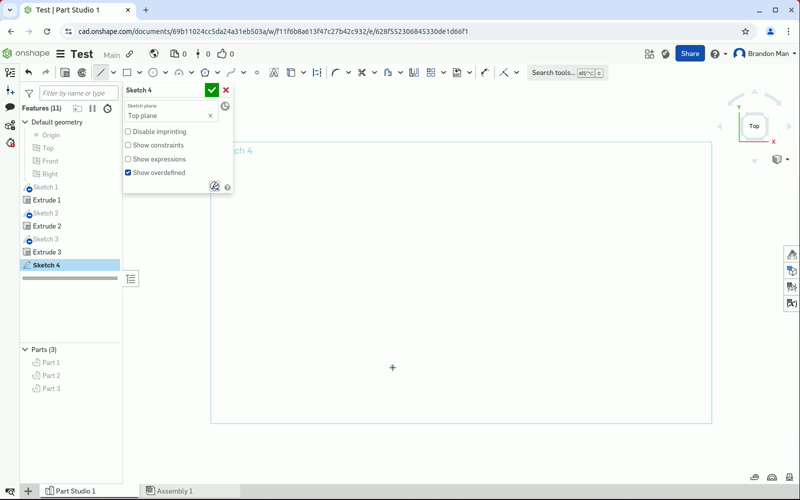
mouse_move(461, 367)
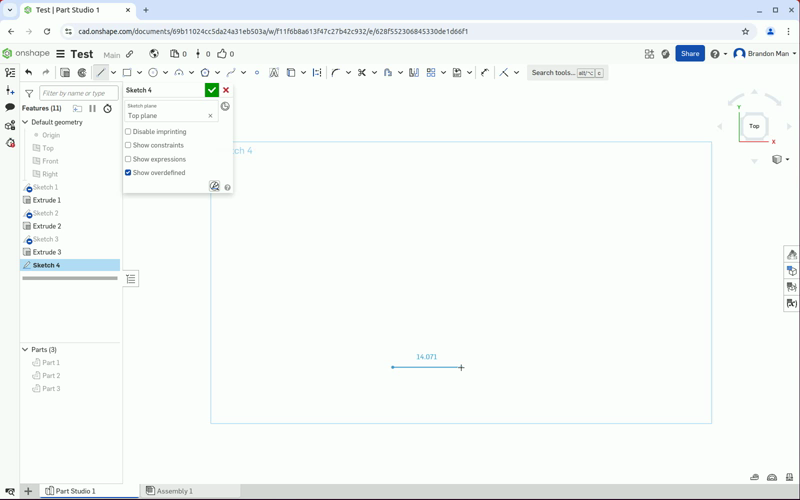
click(461, 367)
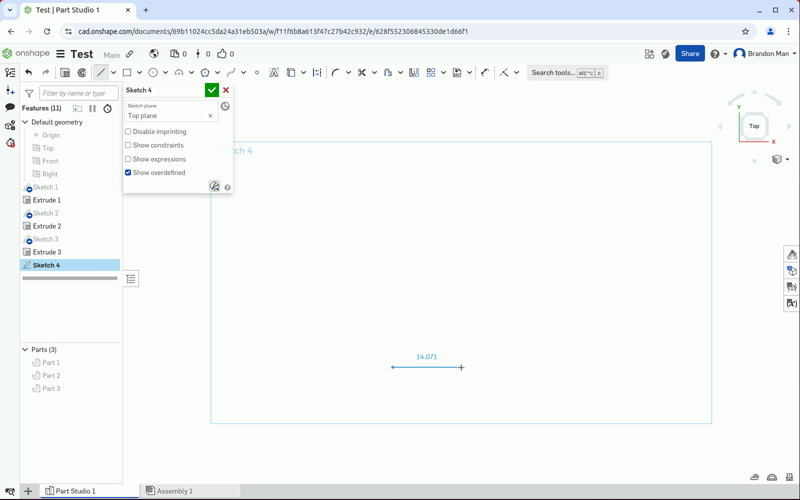
key_up(shift)
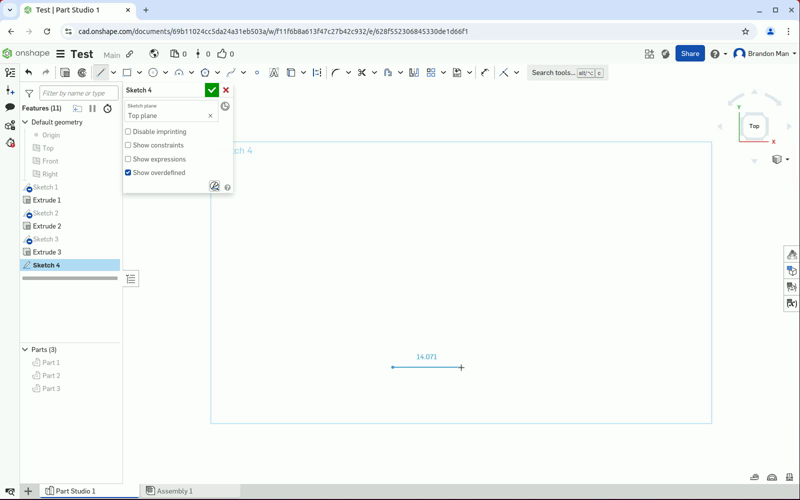
key_down(shift)
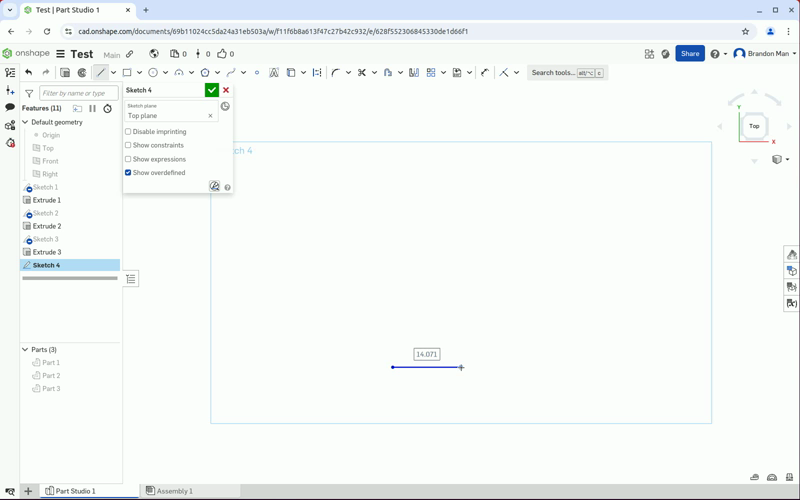
mouse_move(491, 367)
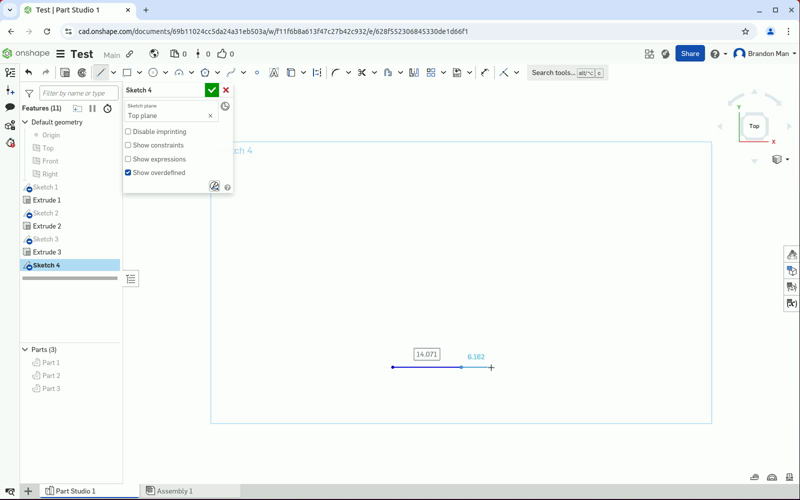
mouse_move(461, 335)
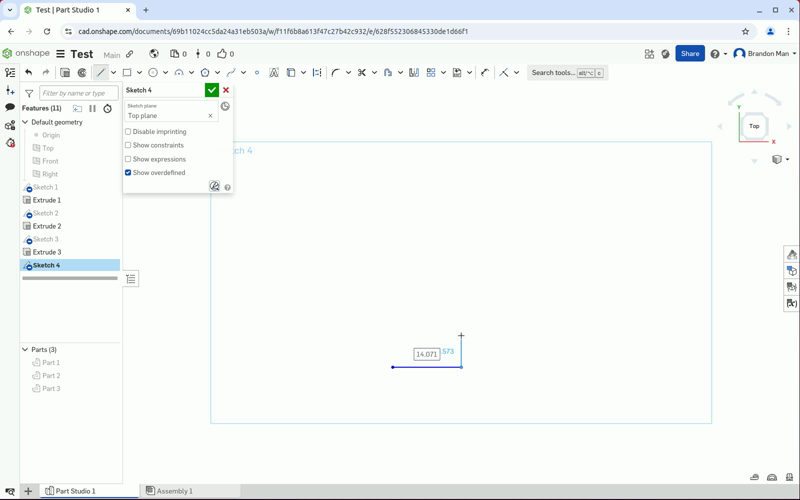
click(461, 335)
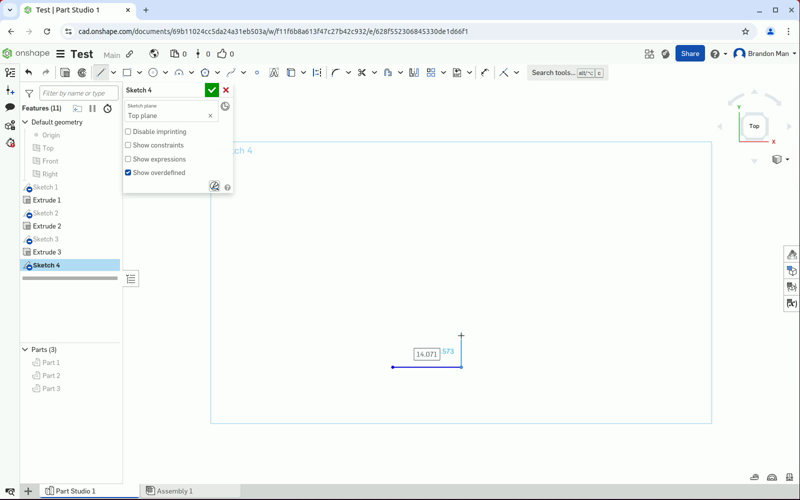
key_up(shift)
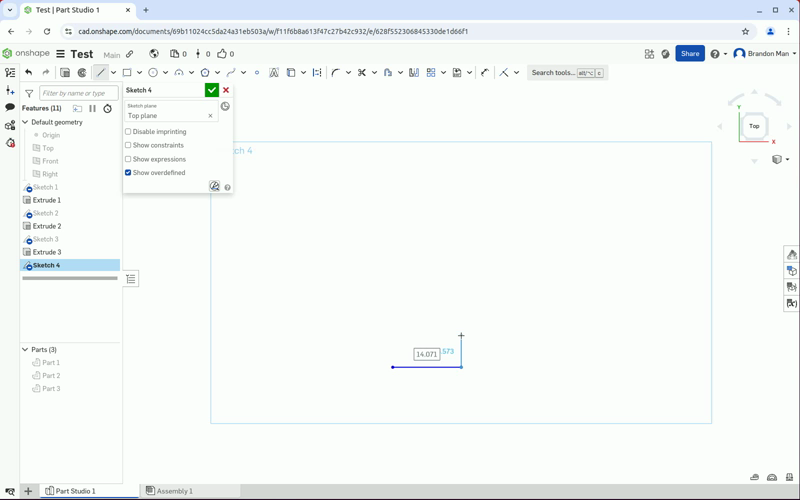
key_down(shift)
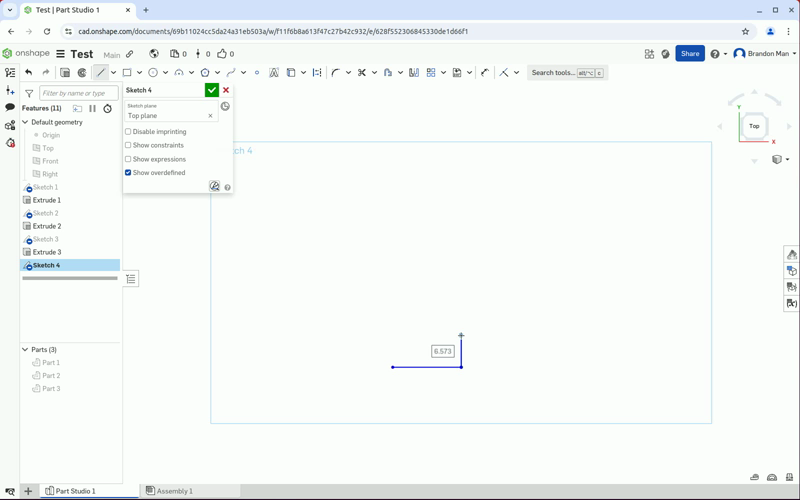
mouse_move(392, 335)
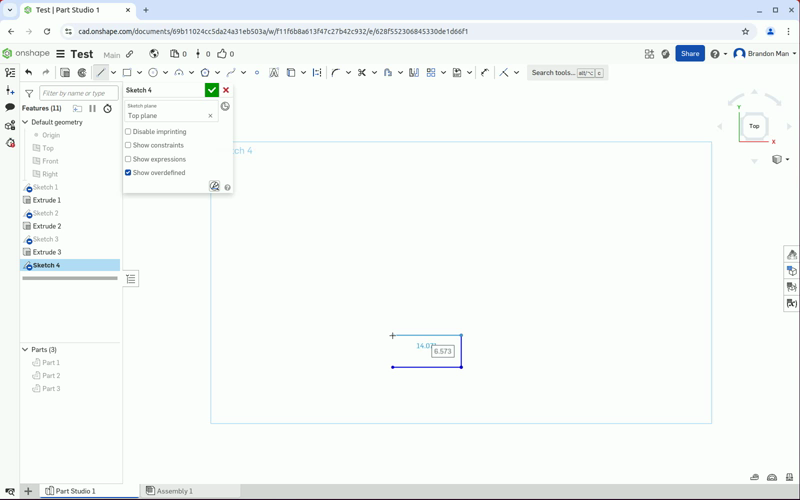
click(392, 335)
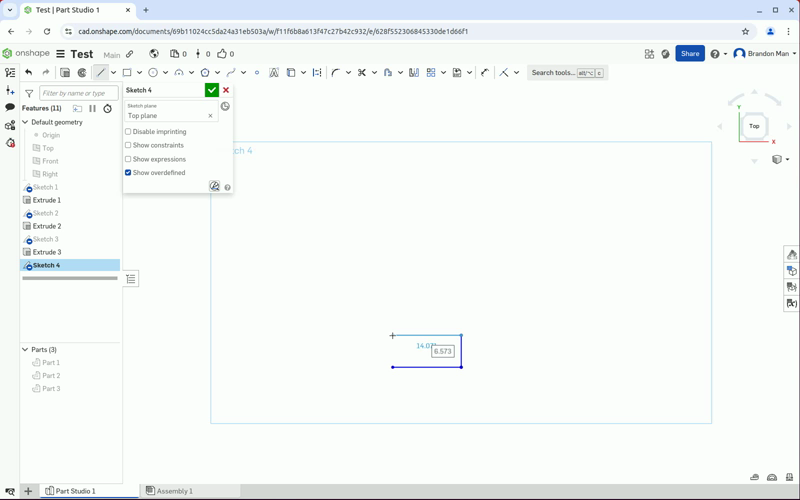
key_up(shift)
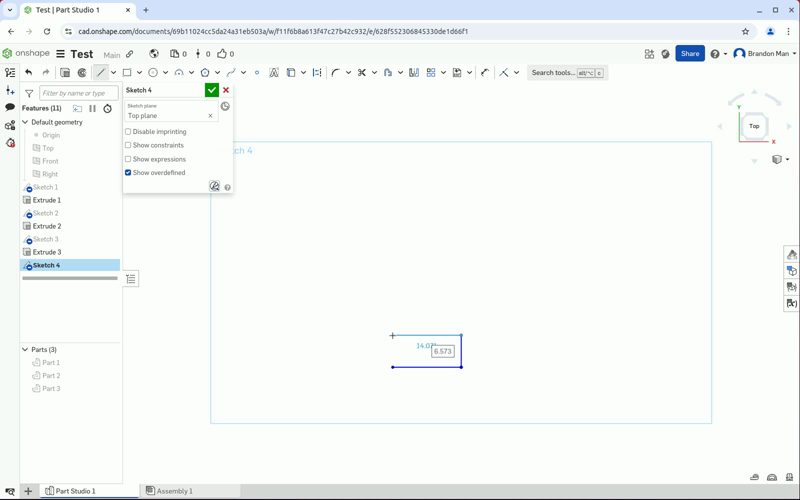
mouse_move(422, 335)
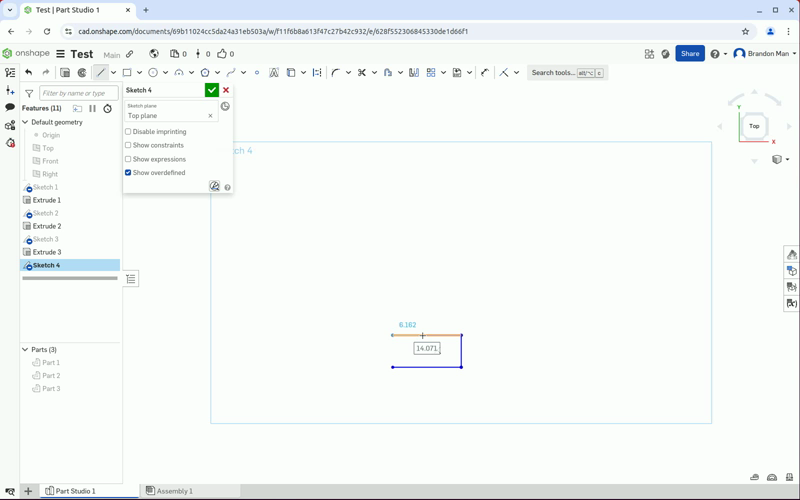
key_down(shift)
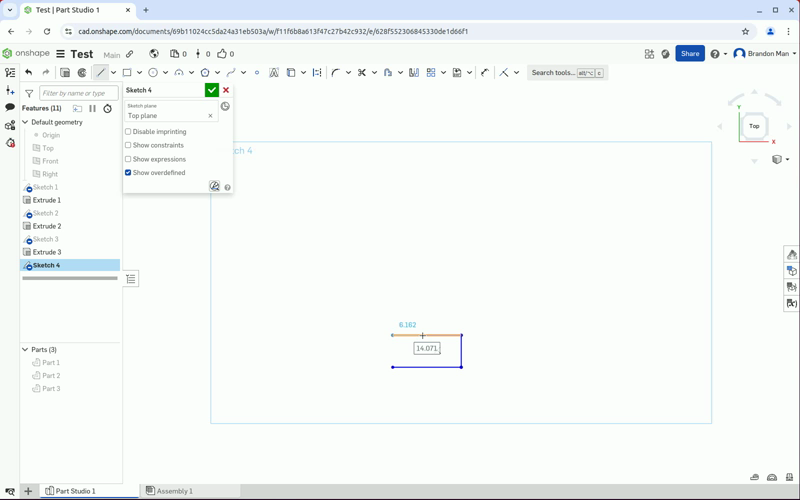
mouse_move(392, 367)
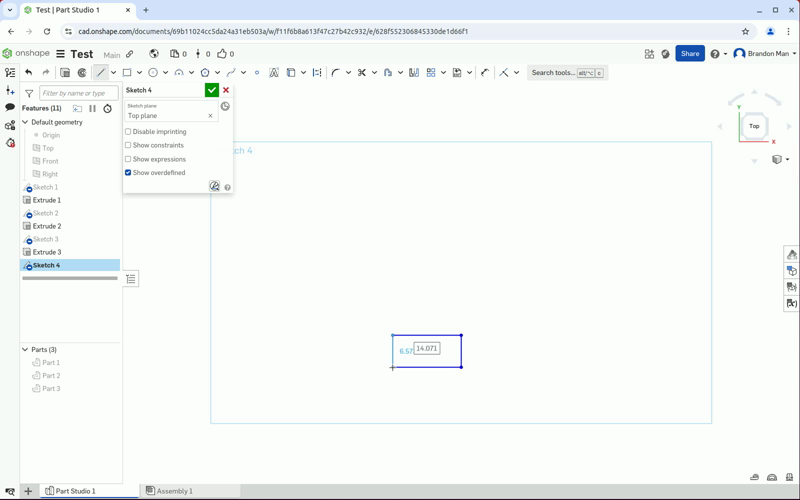
key_up(shift)
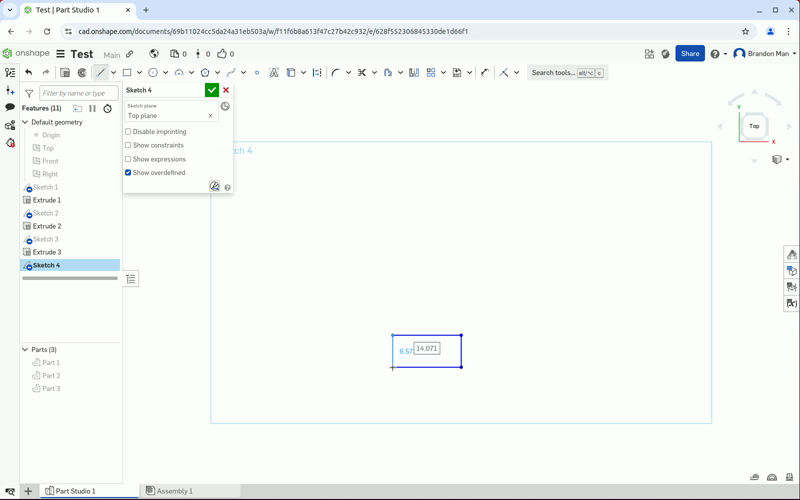
click(392, 367)
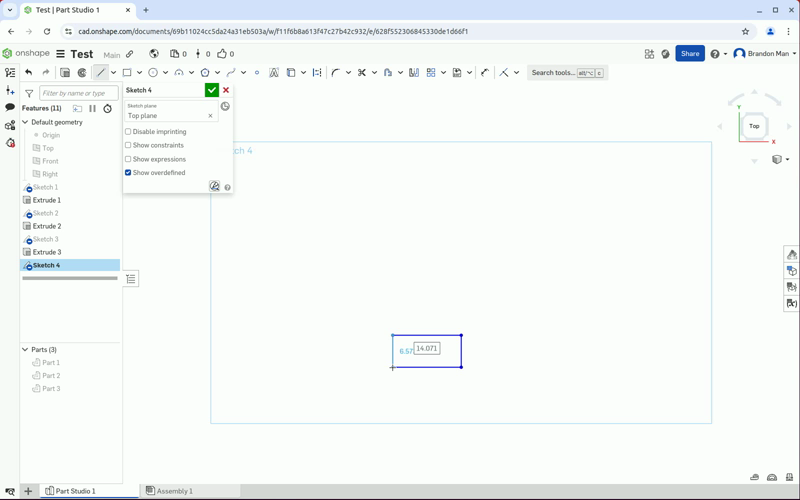
key(esc)
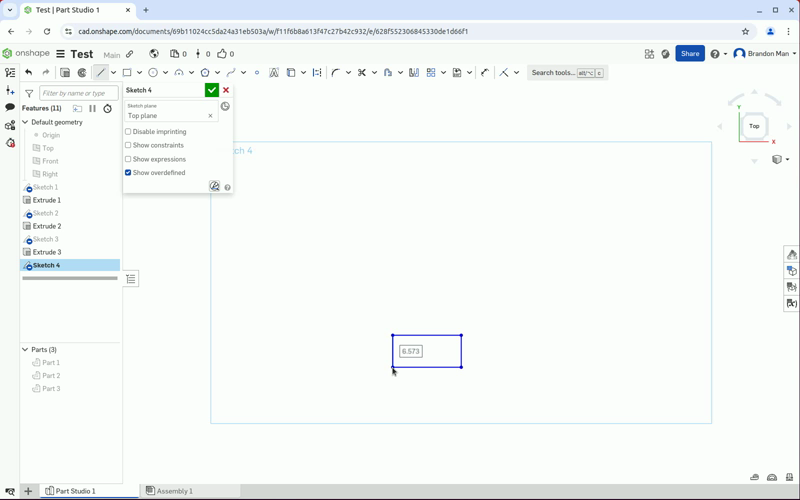
mouse_move(437, 355)
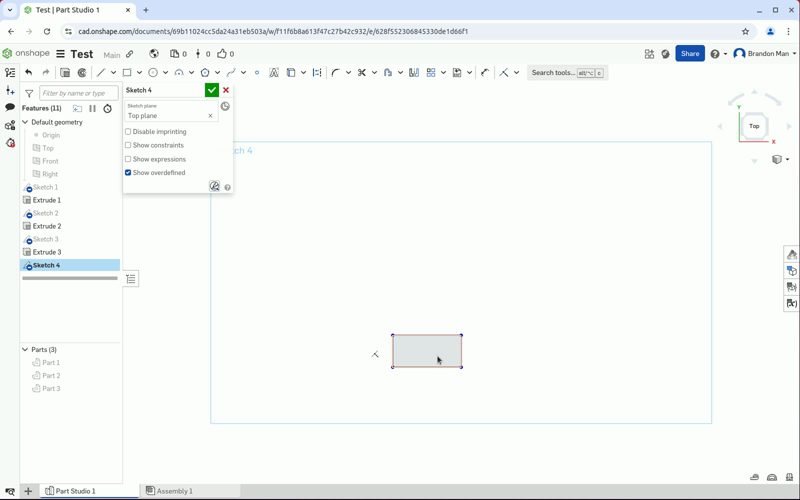
click(437, 355)
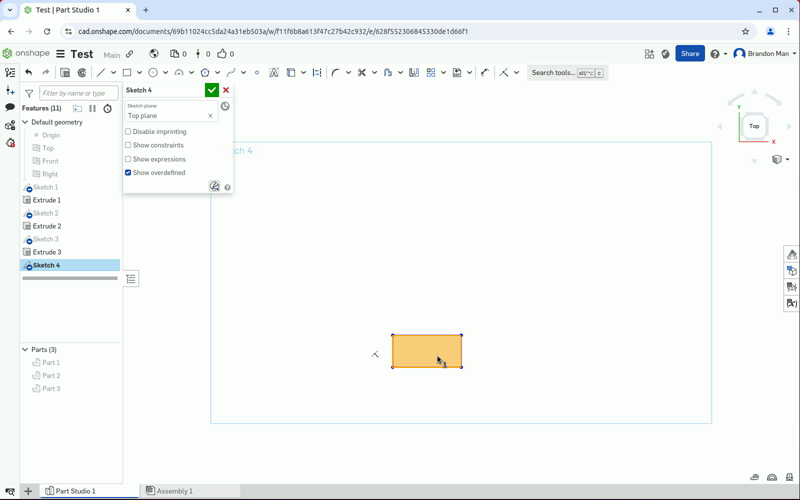
mouse_move(73, 352)
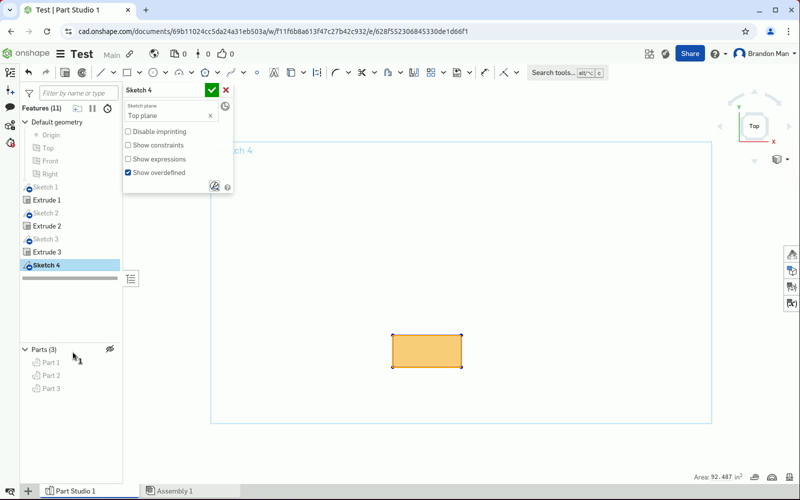
key(shift+y)
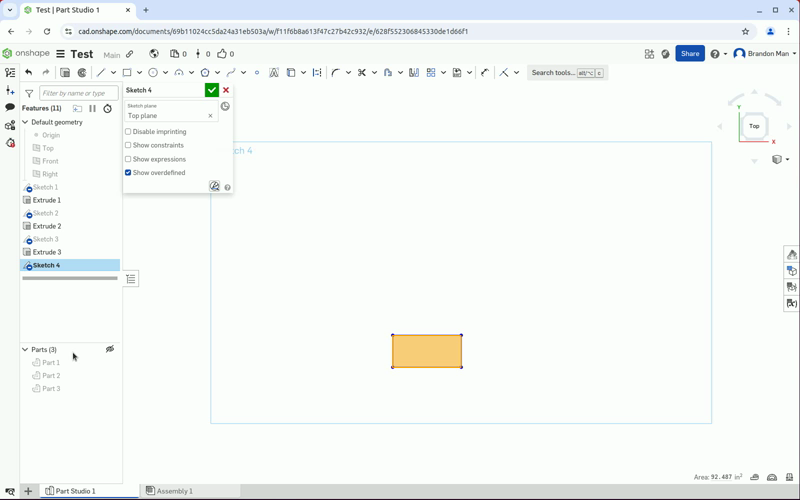
key(shift+e)
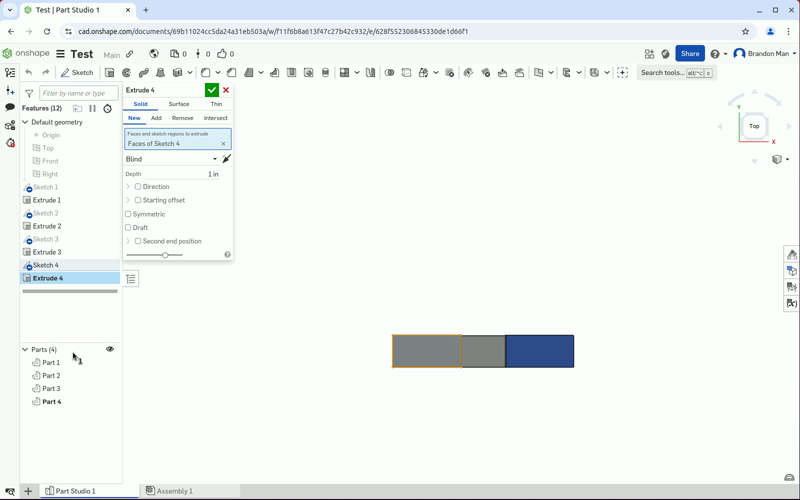
mouse_move(143, 106)
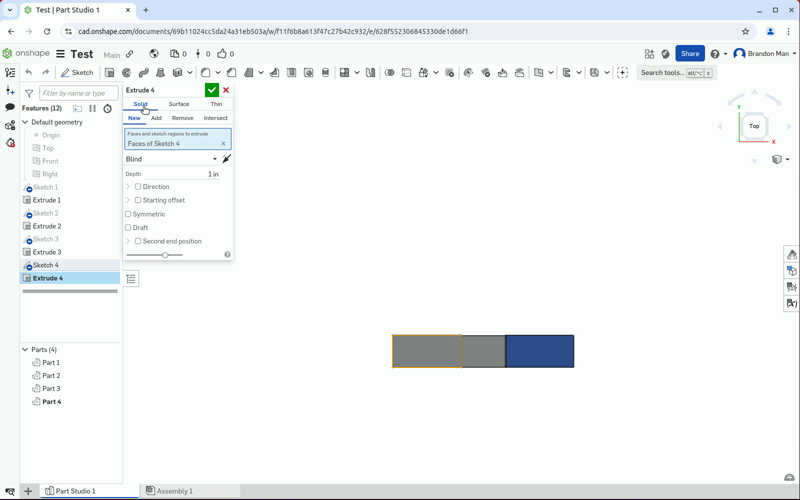
click(143, 106)
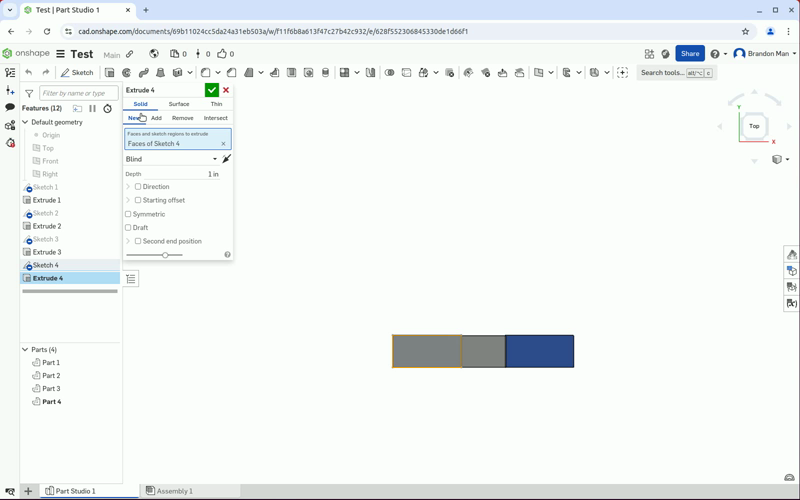
mouse_move(137, 120)
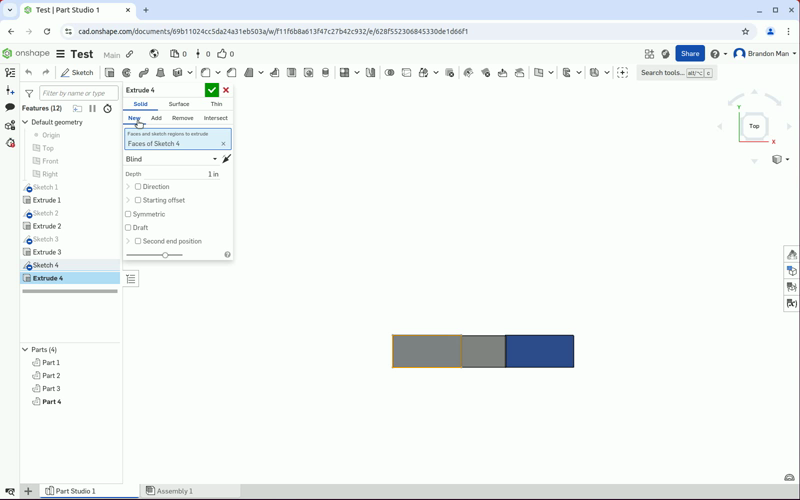
click(137, 120)
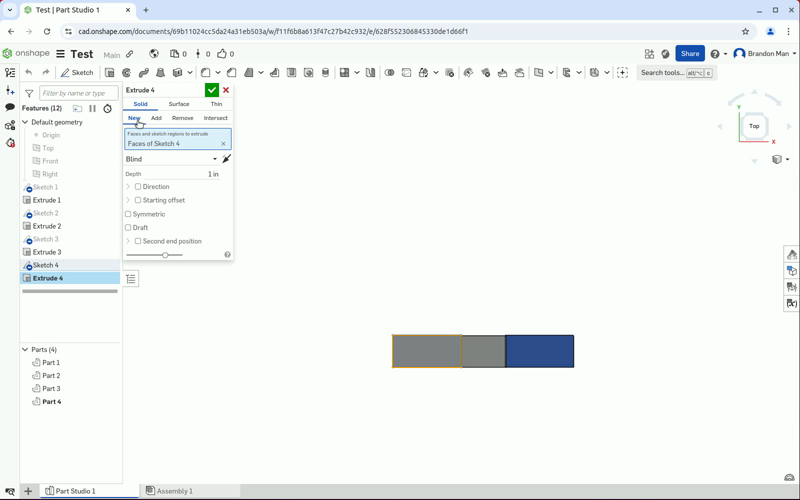
key(tab, 4)
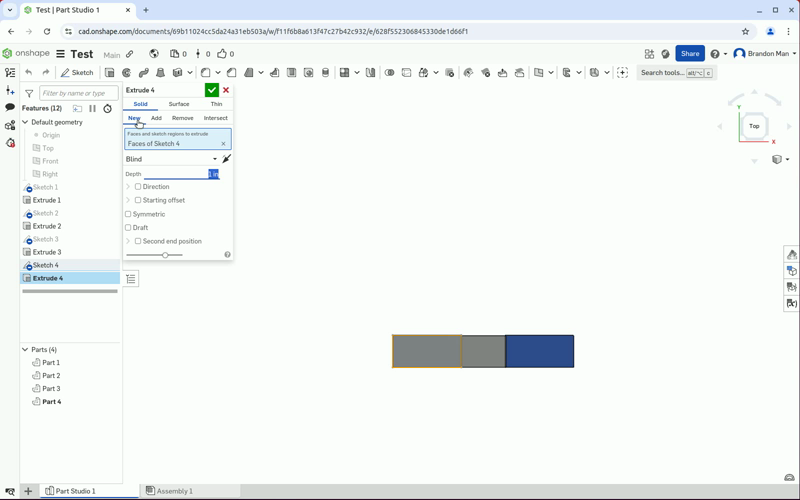
text(5.536)
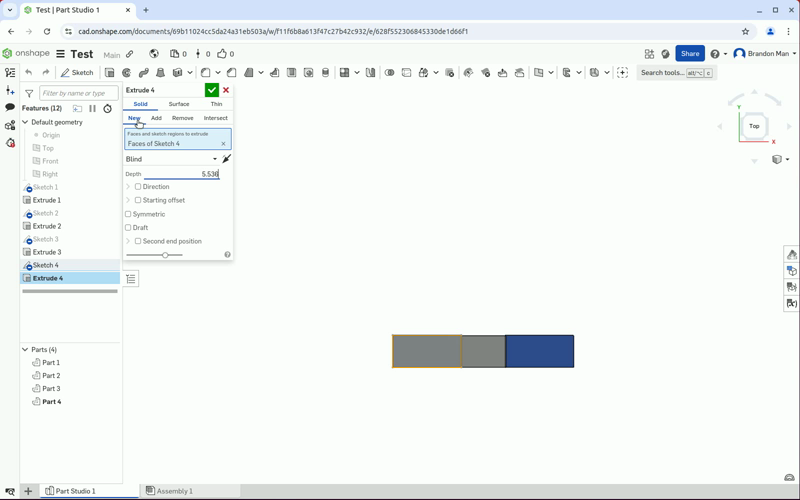
key(enter)
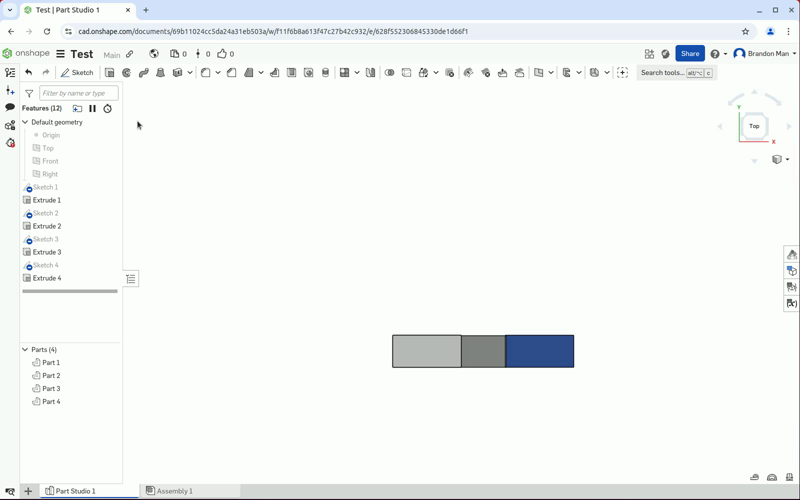
key(shift+h)
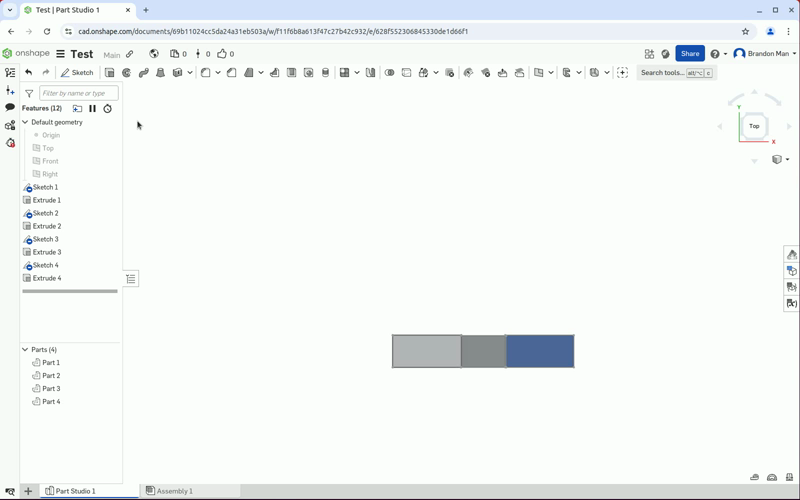
key(shift+h)
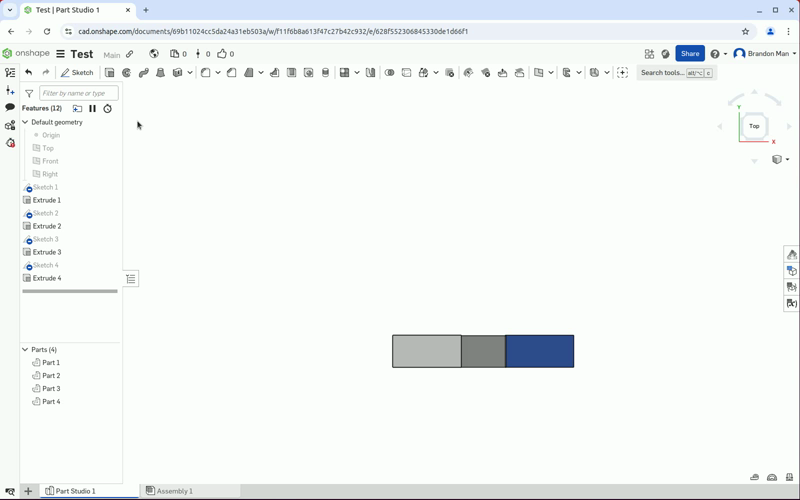
mouse_move(73, 189)
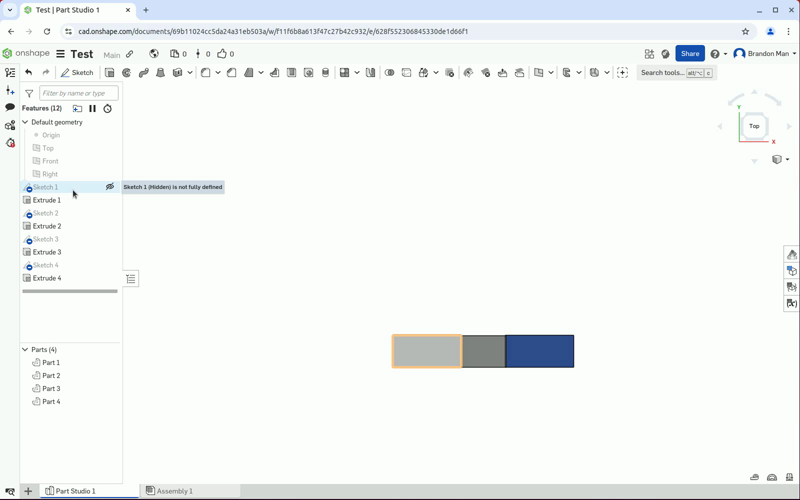
click(73, 189)
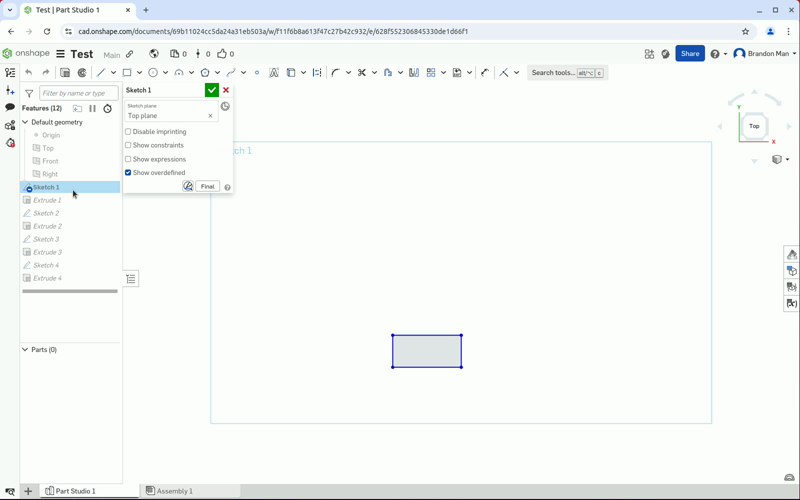
mouse_move(229, 92)
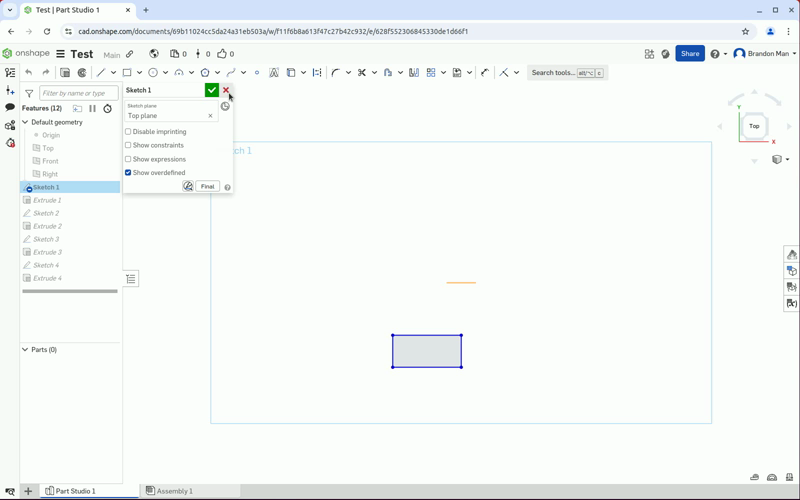
click(229, 92)
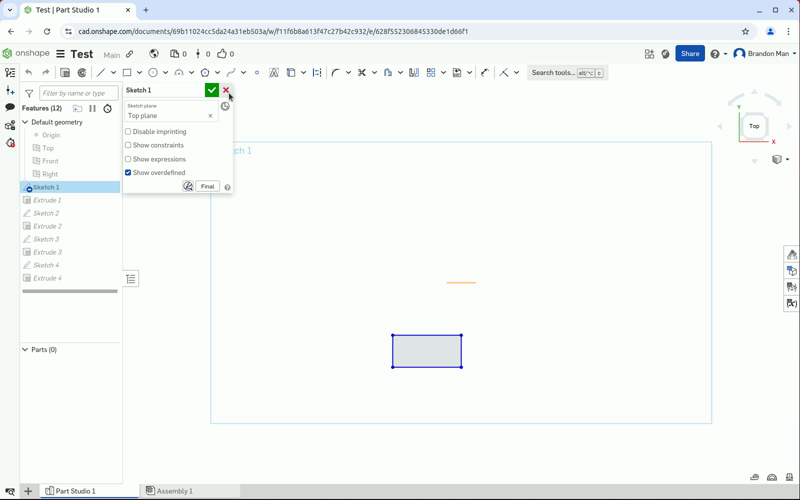
key(shift+s)
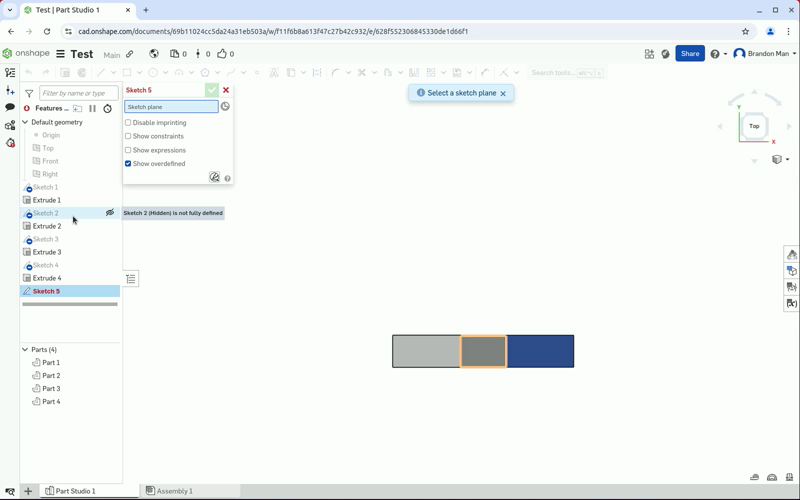
scroll(3)
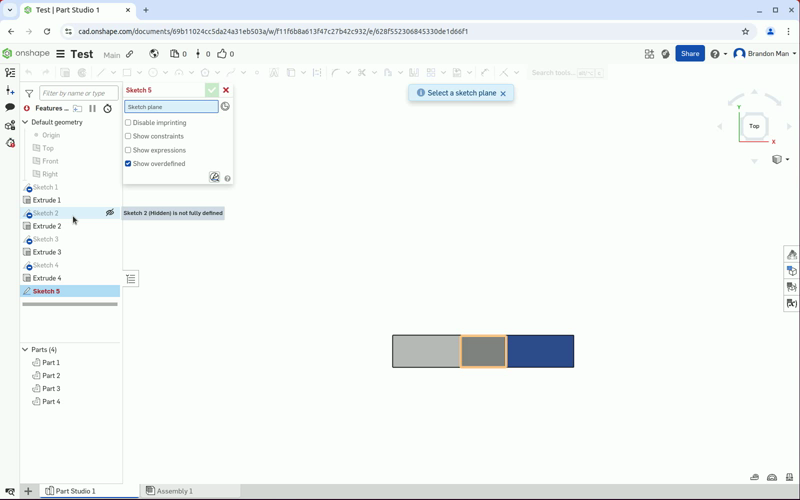
mouse_move(73, 150)
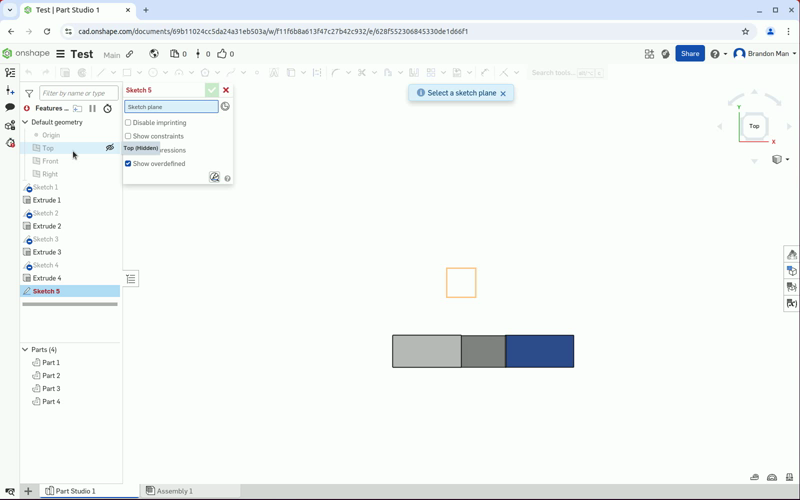
click(73, 150)
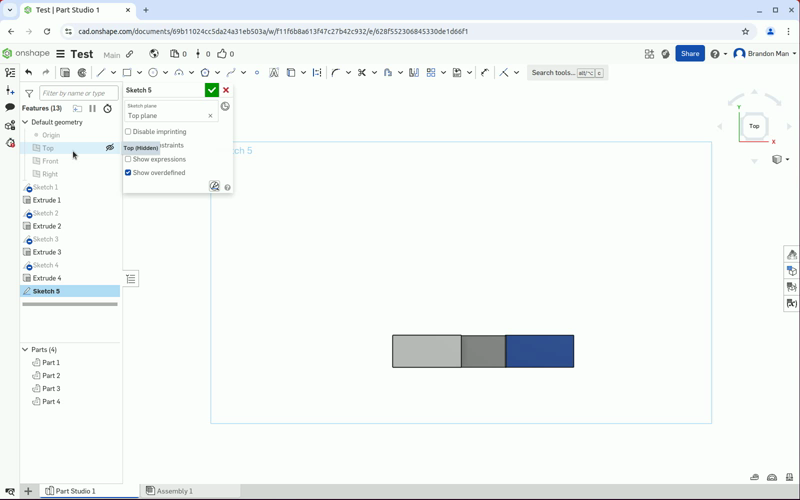
mouse_move(73, 352)
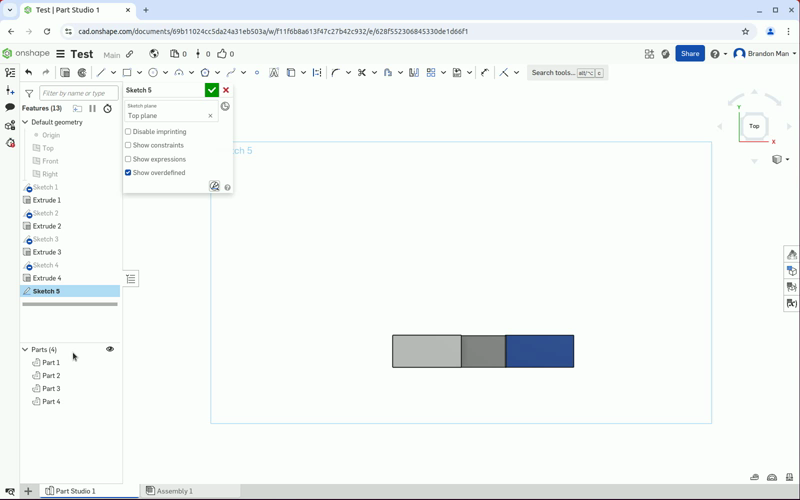
key(y)
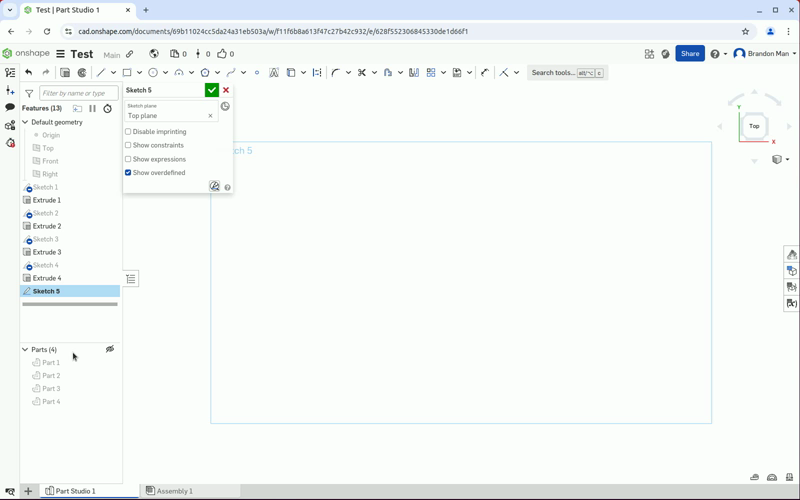
key(l)
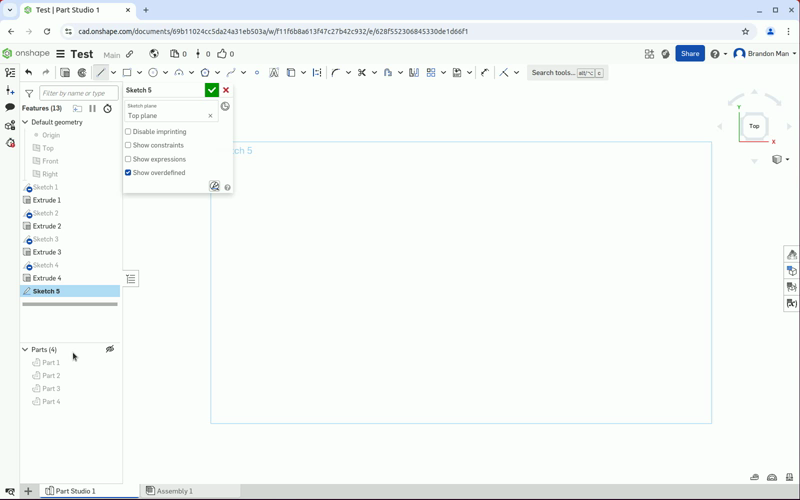
key_down(shift)
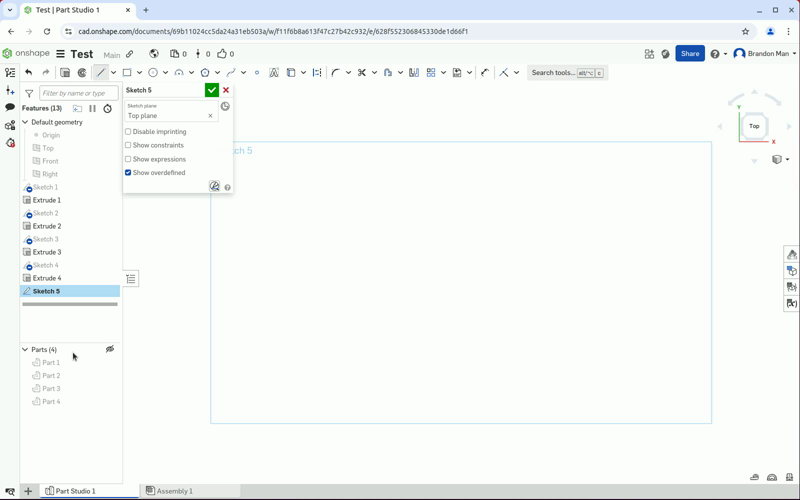
mouse_move(505, 367)
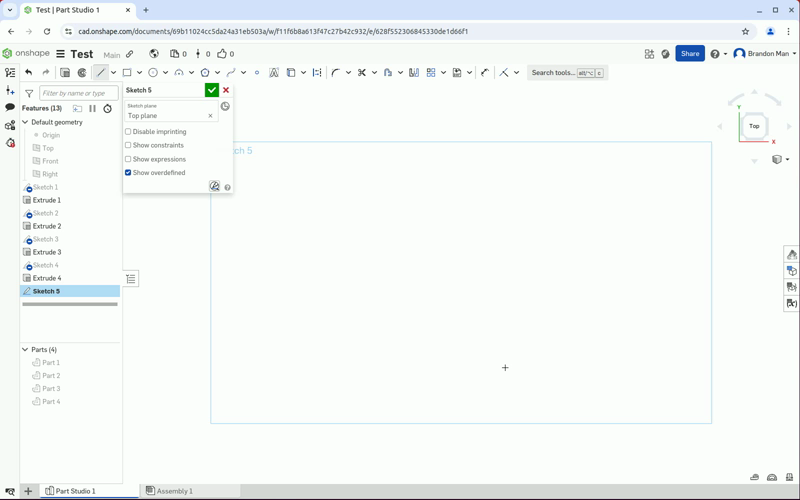
click(505, 367)
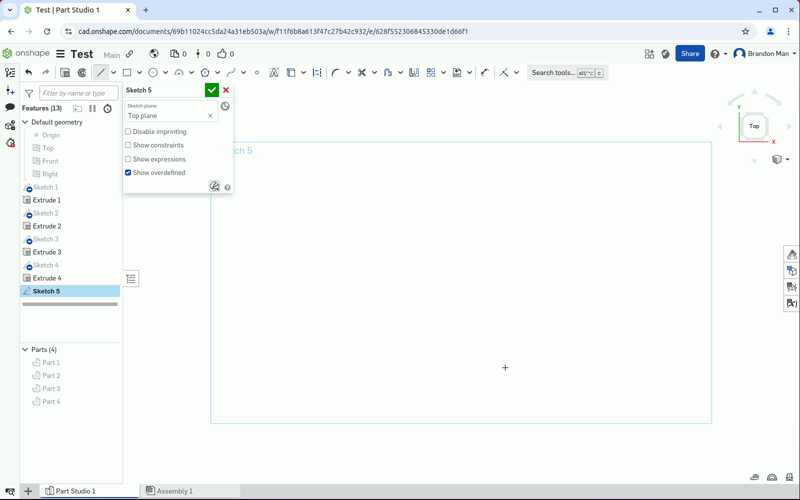
key_up(shift)
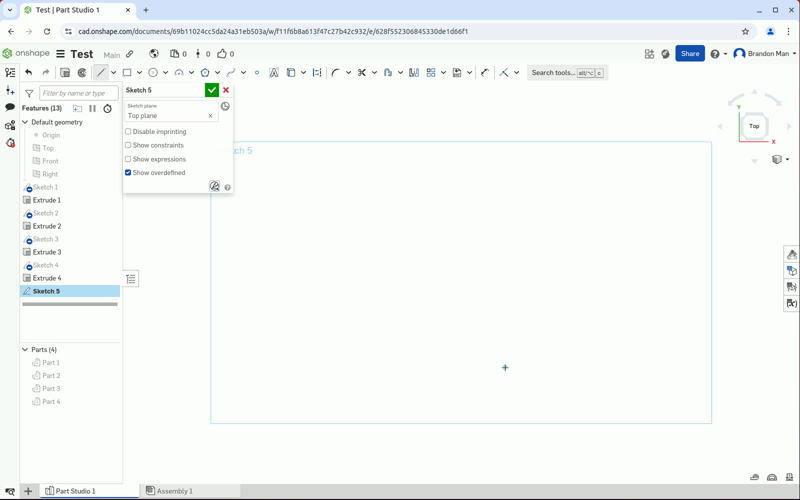
key_down(shift)
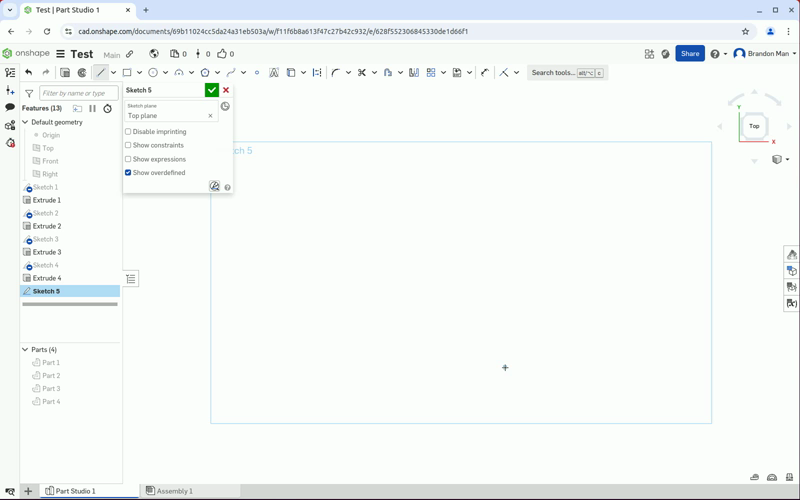
mouse_move(573, 367)
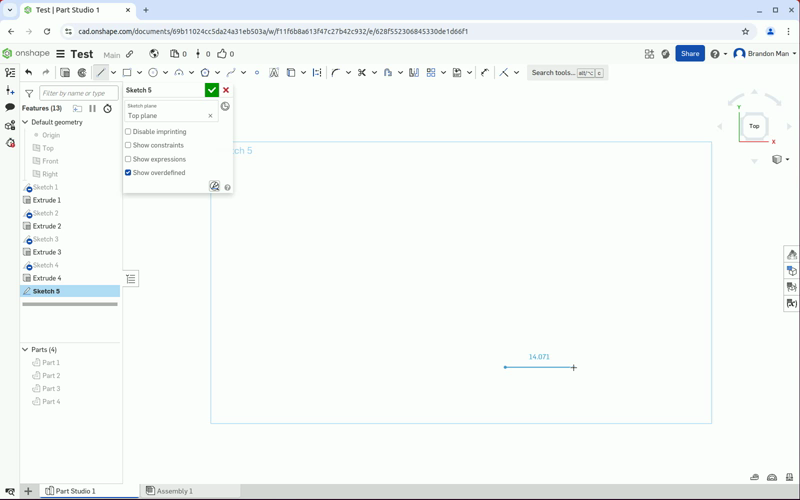
click(573, 367)
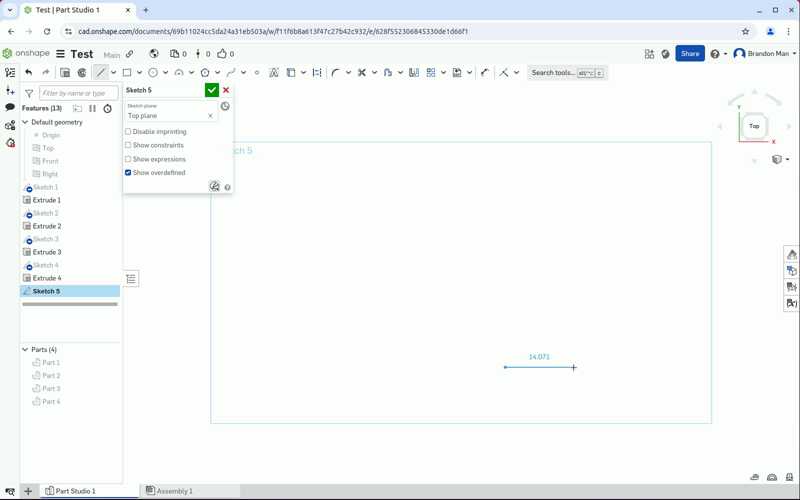
key_up(shift)
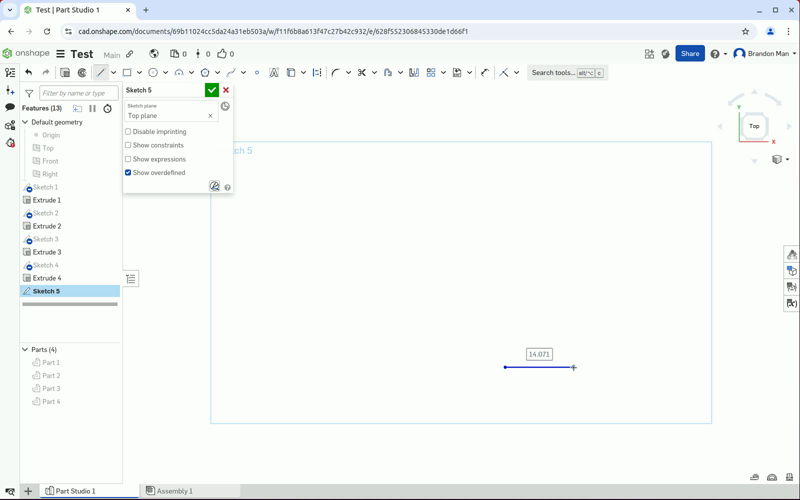
key_down(shift)
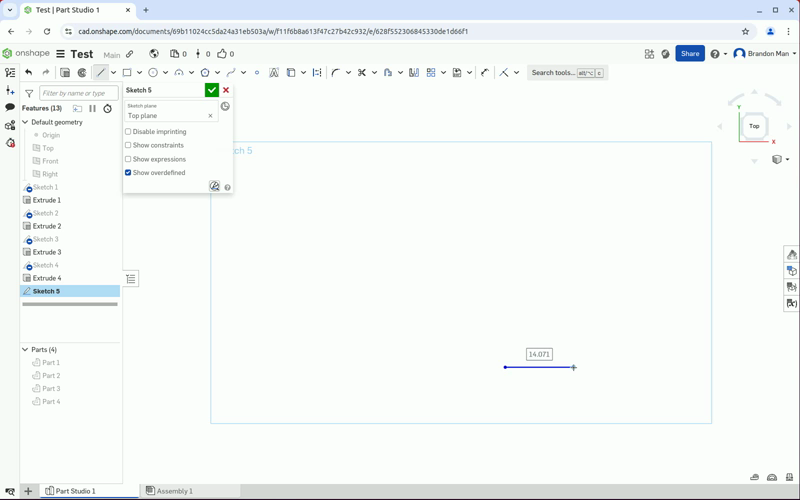
mouse_move(589, 367)
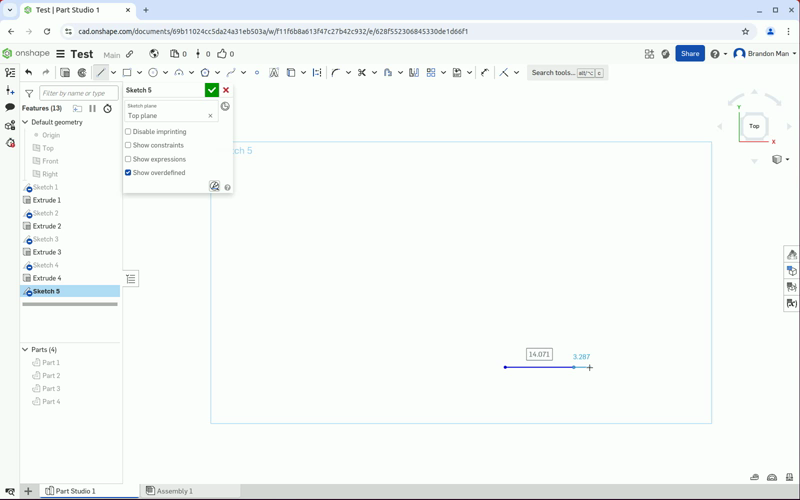
mouse_move(573, 335)
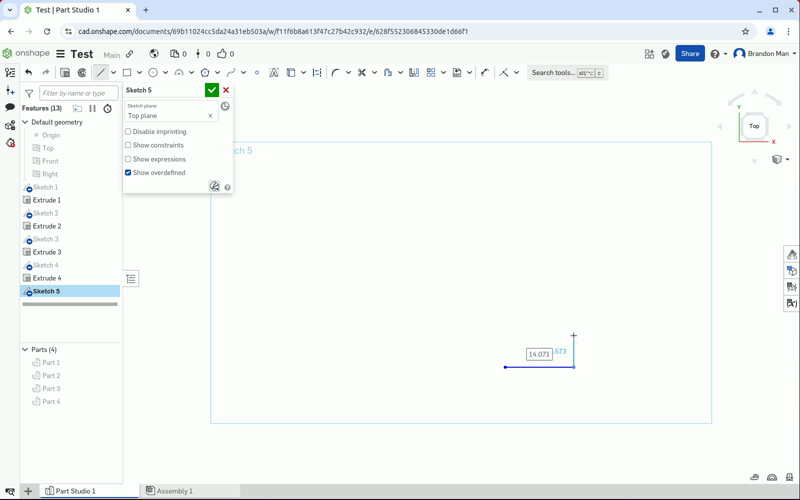
click(573, 335)
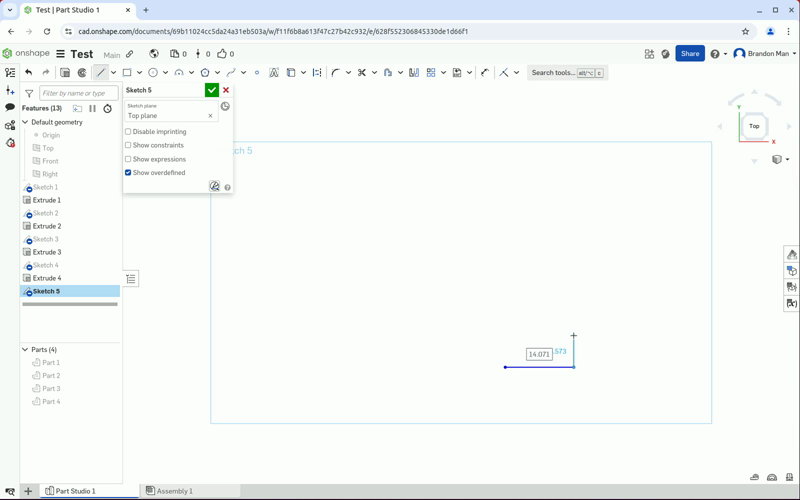
key_up(shift)
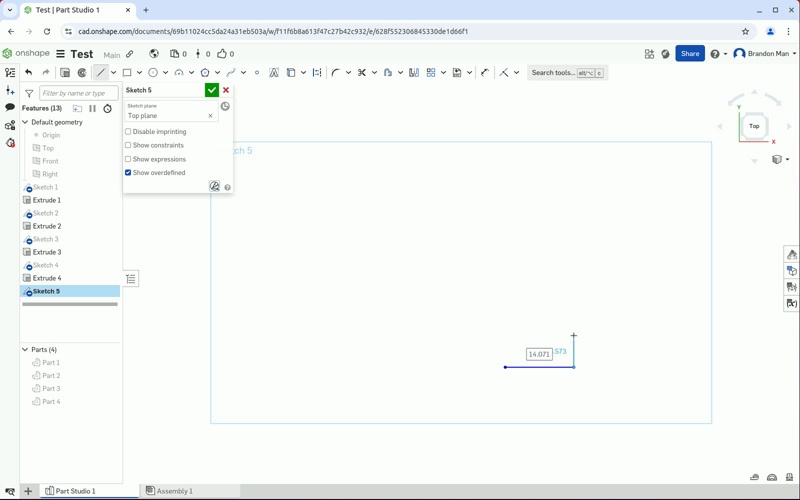
key_down(shift)
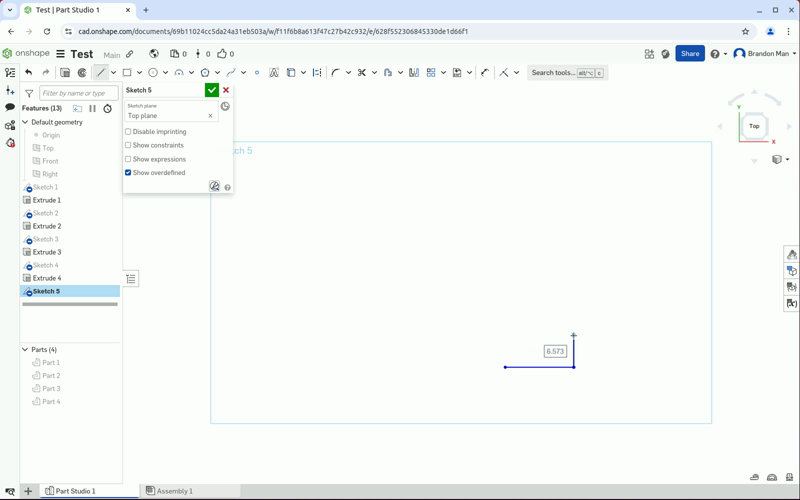
mouse_move(505, 335)
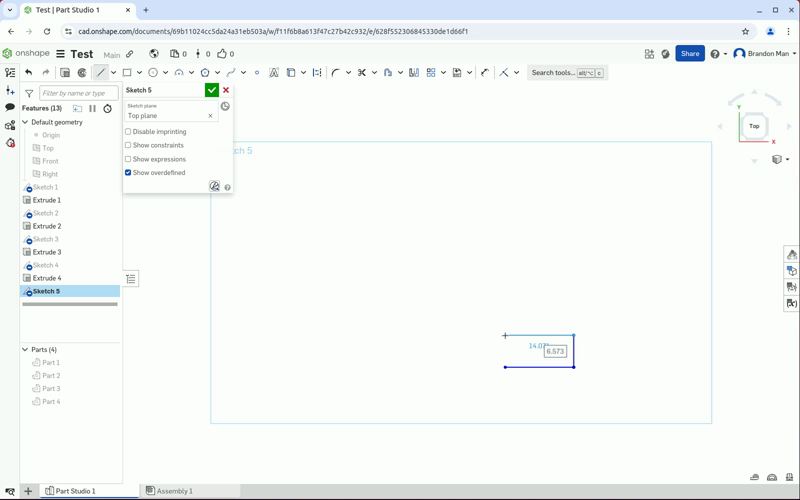
click(505, 335)
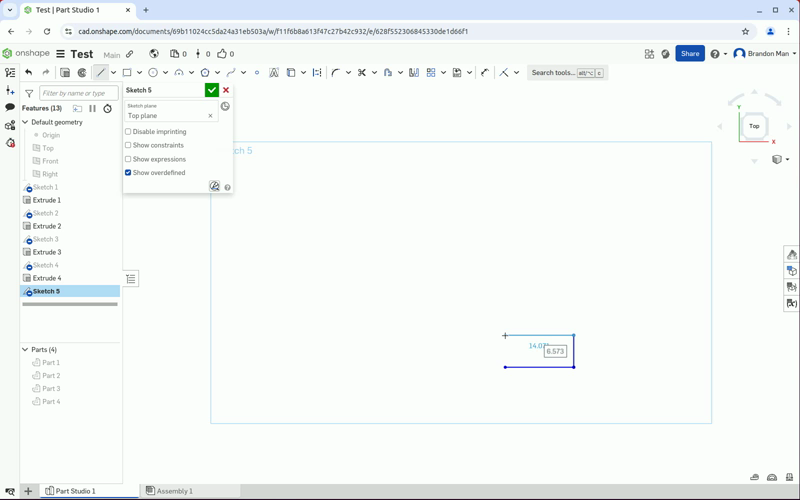
key_up(shift)
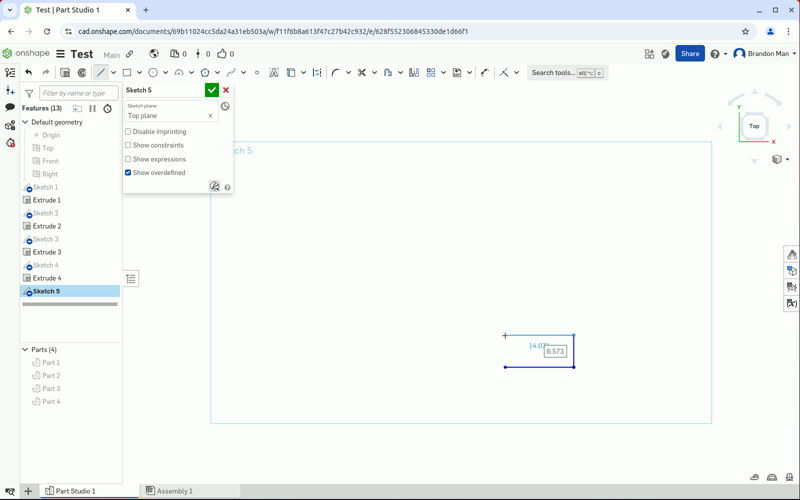
mouse_move(535, 335)
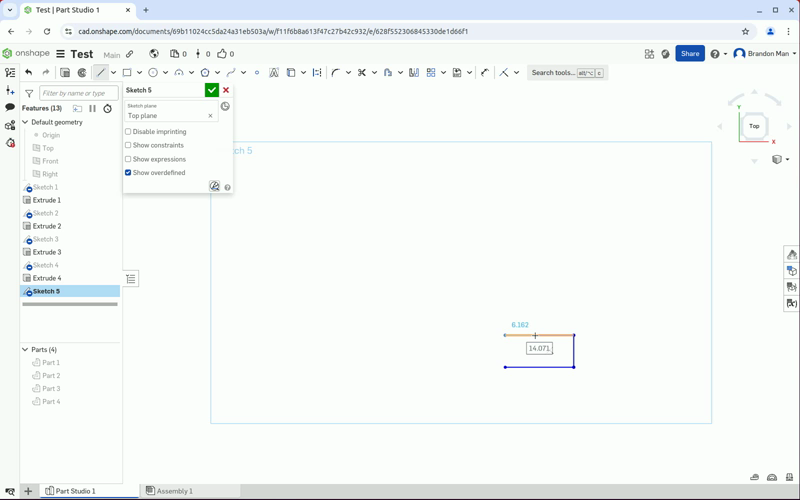
key_down(shift)
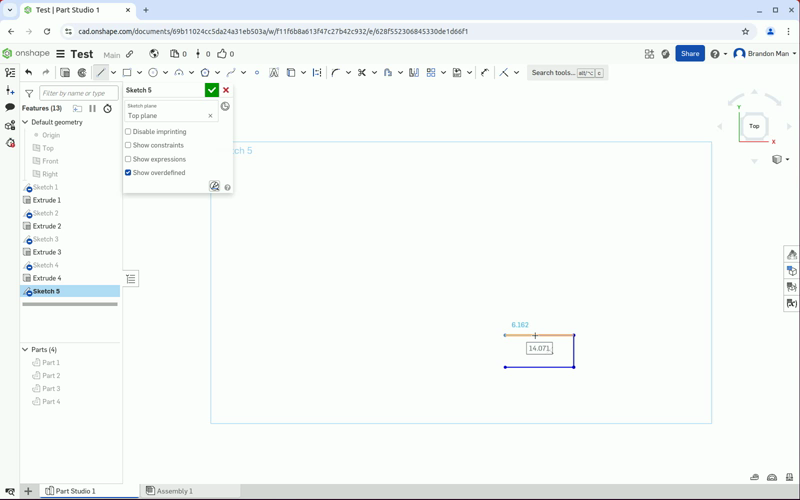
mouse_move(505, 367)
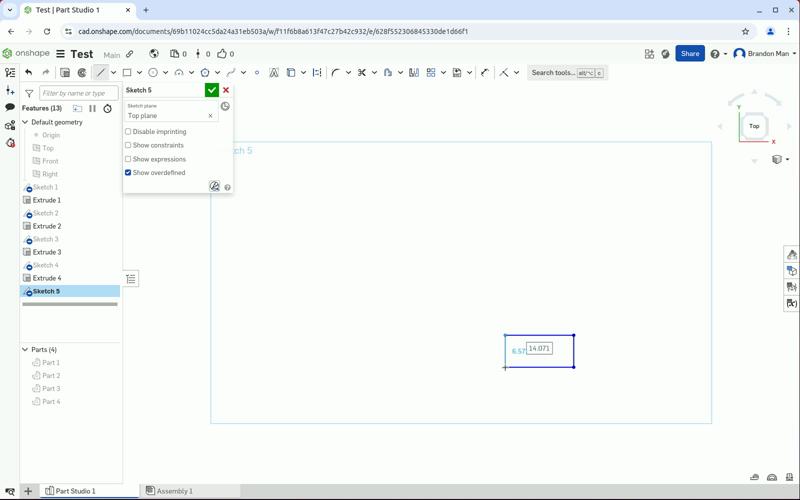
key_up(shift)
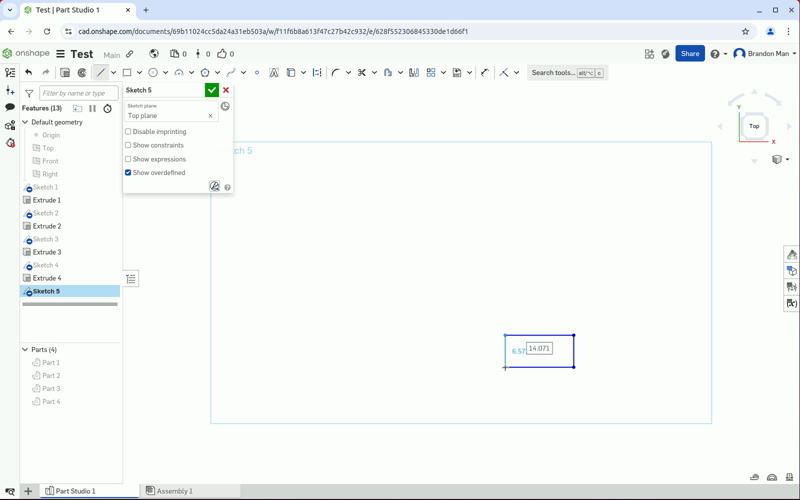
click(505, 367)
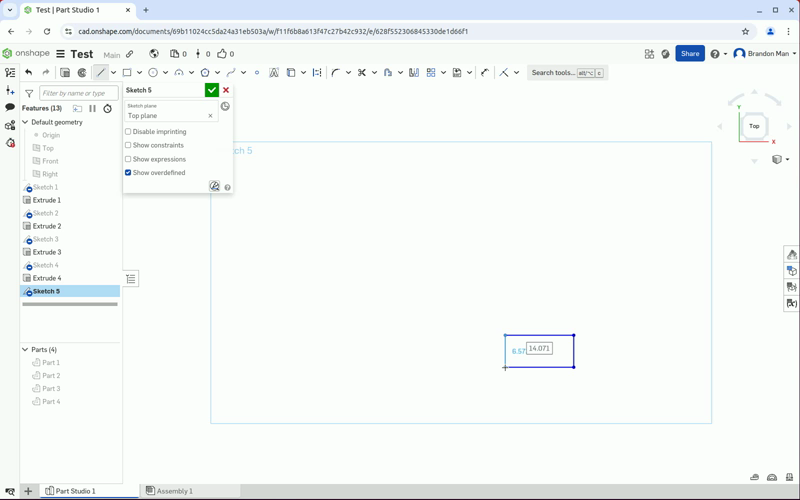
key(esc)
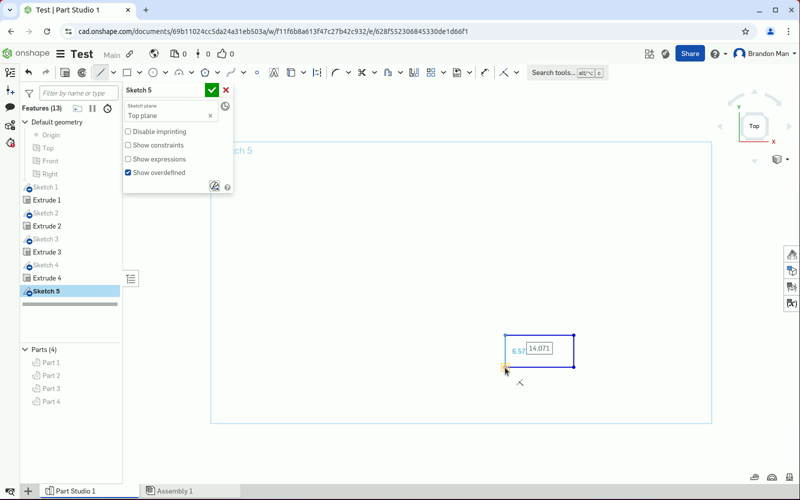
mouse_move(568, 346)
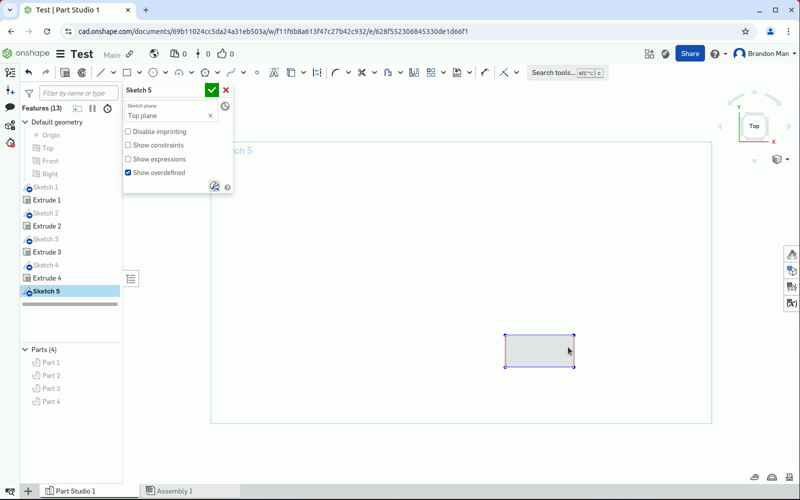
click(568, 346)
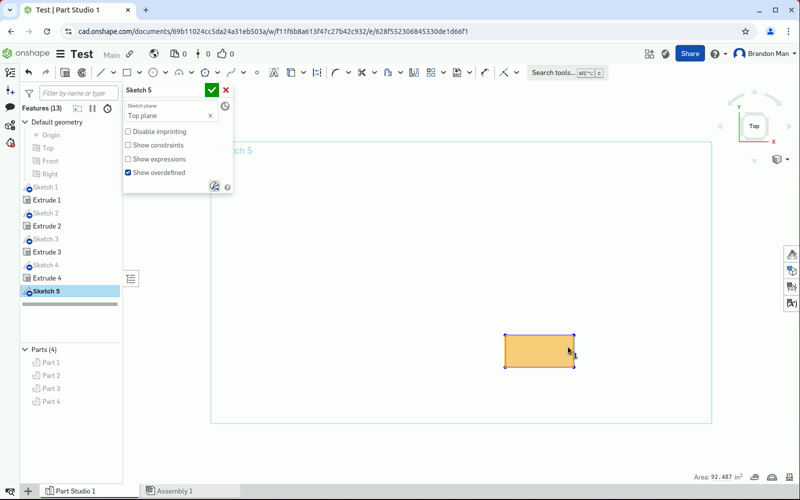
mouse_move(73, 352)
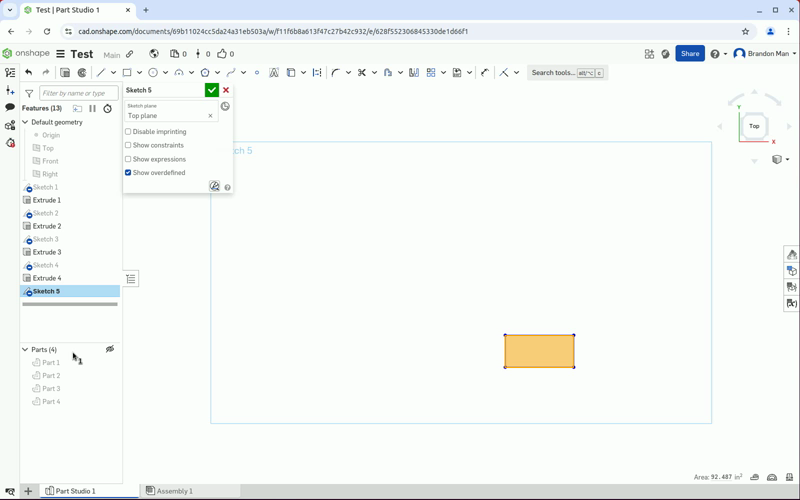
key(shift+y)
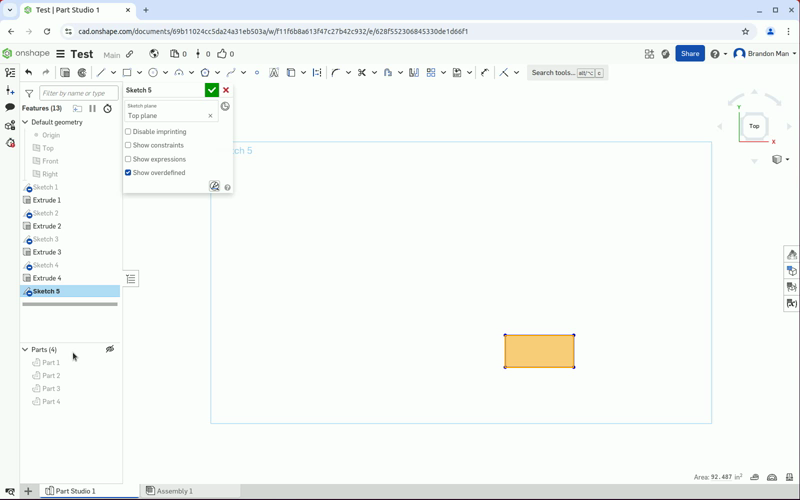
key(shift+e)
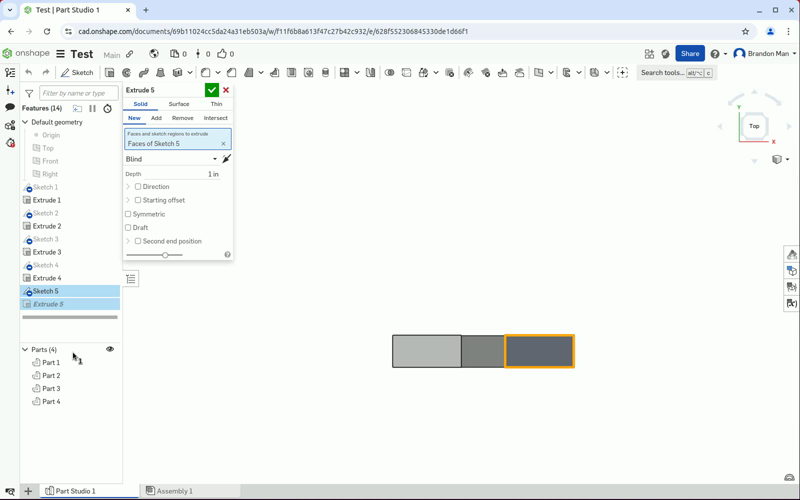
mouse_move(143, 106)
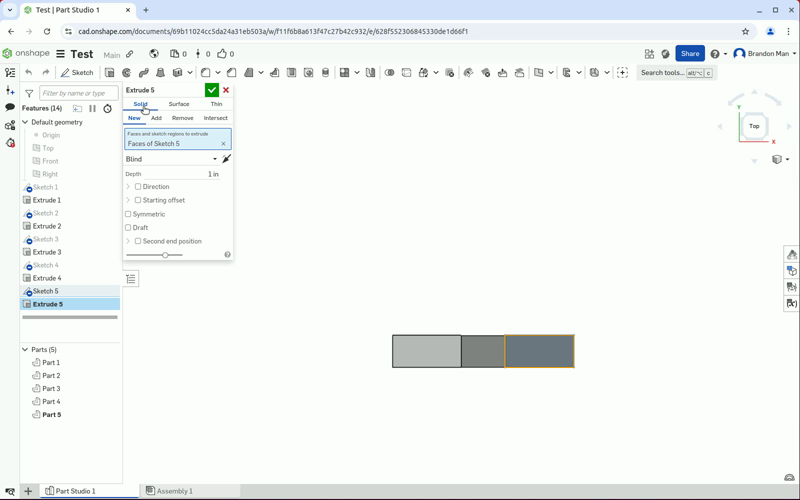
click(143, 106)
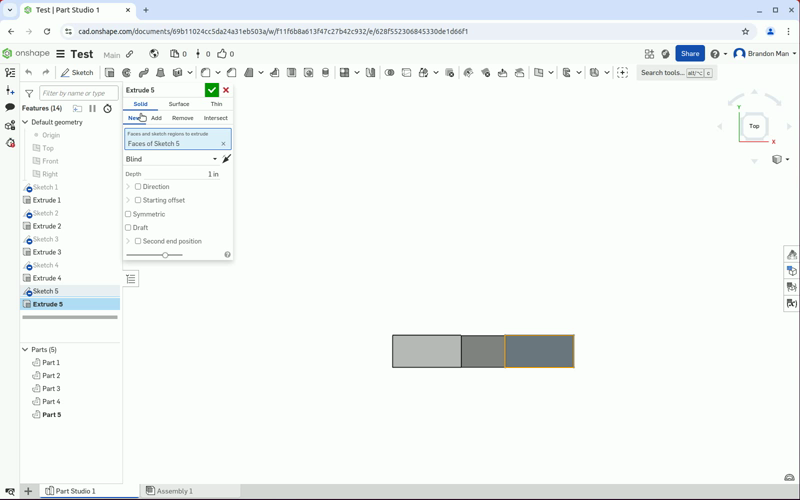
mouse_move(137, 120)
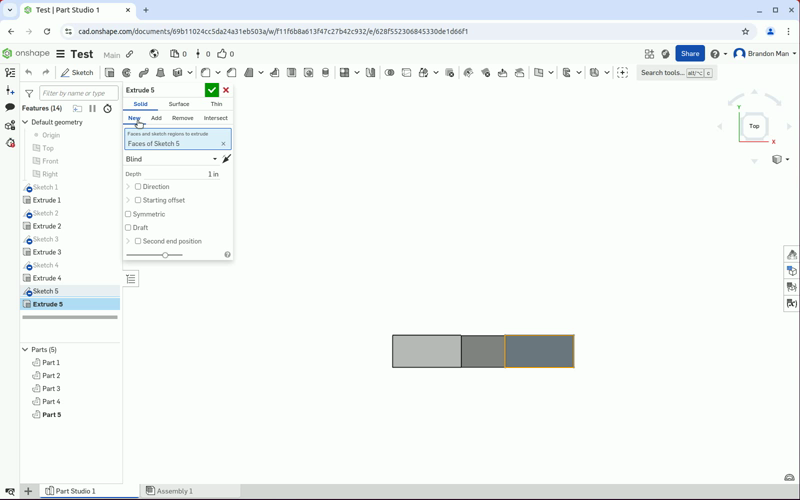
click(137, 120)
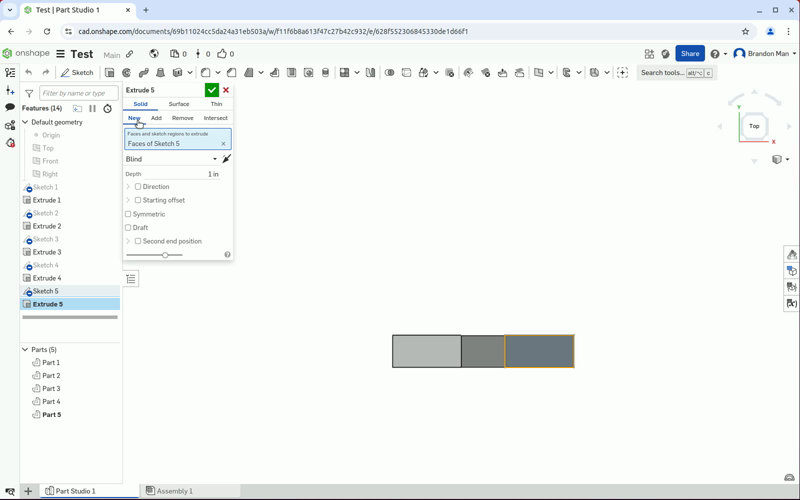
key(tab, 4)
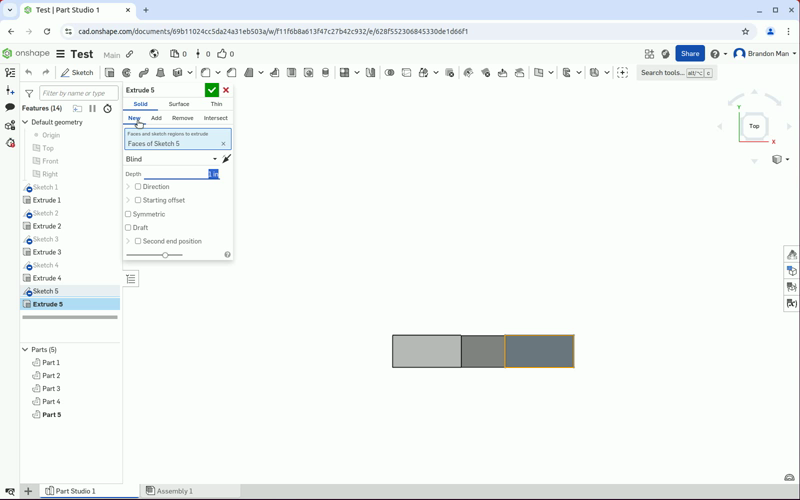
text(5.536)
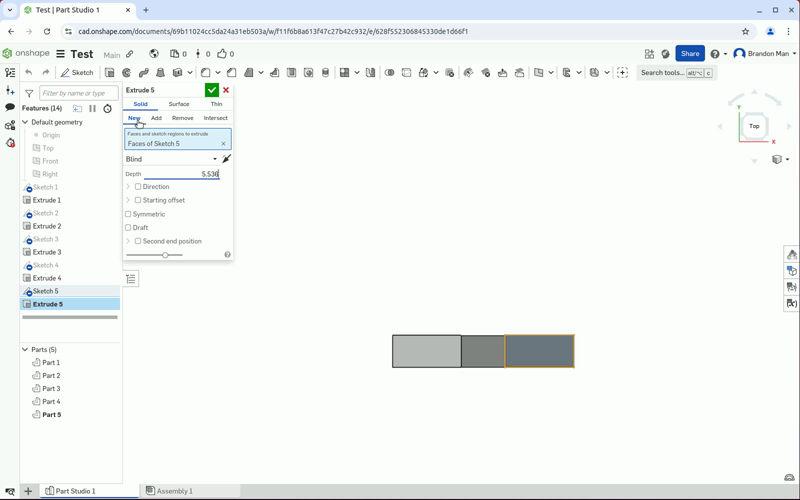
key(enter)
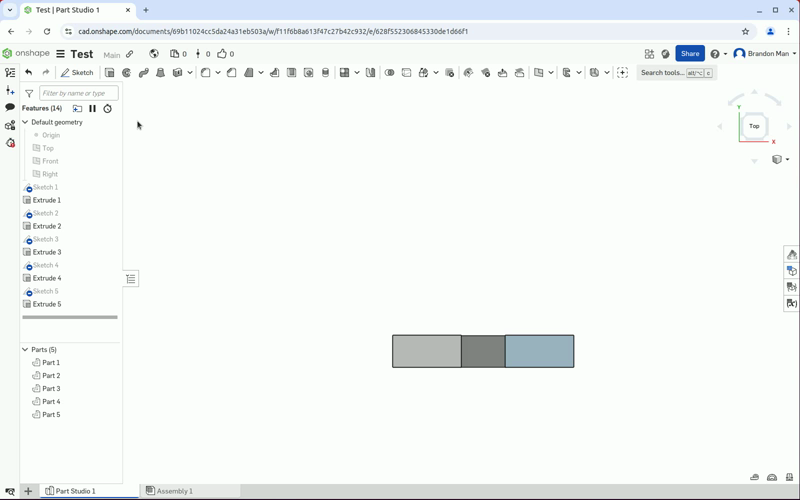
key(shift+h)
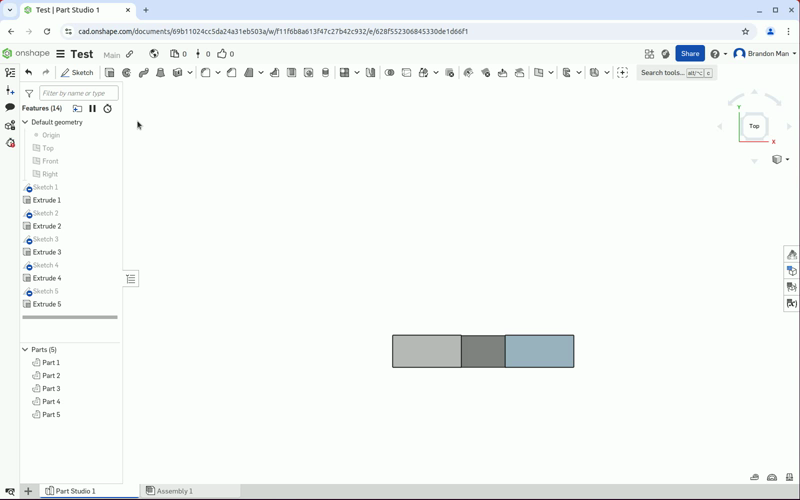
key(shift+h)
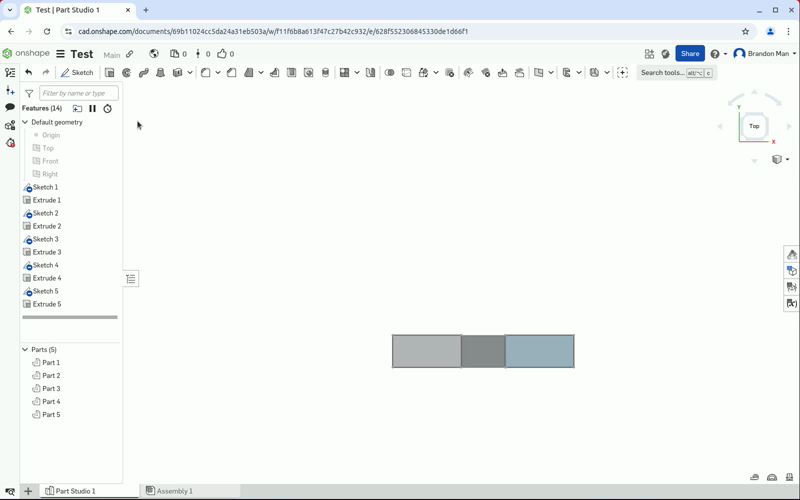
key(shift+7)
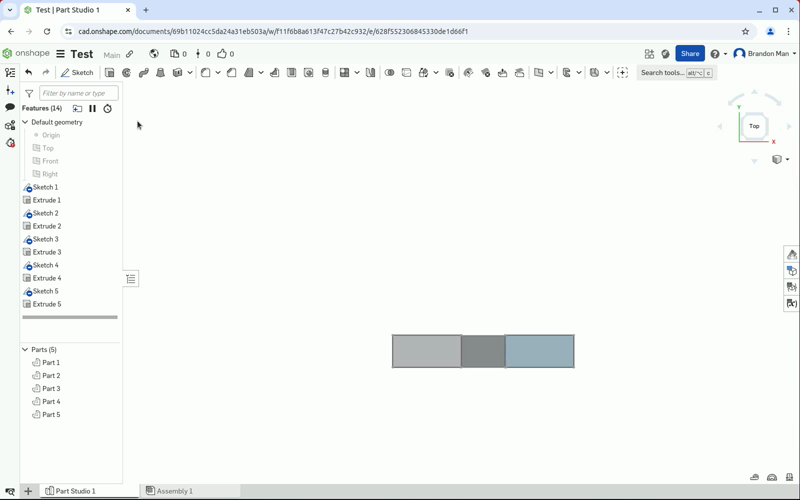
key(up, 3)
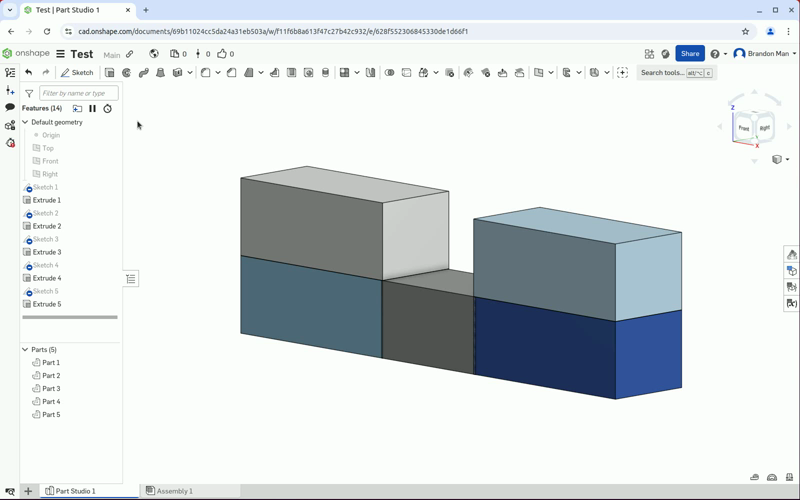
key(left, 3)
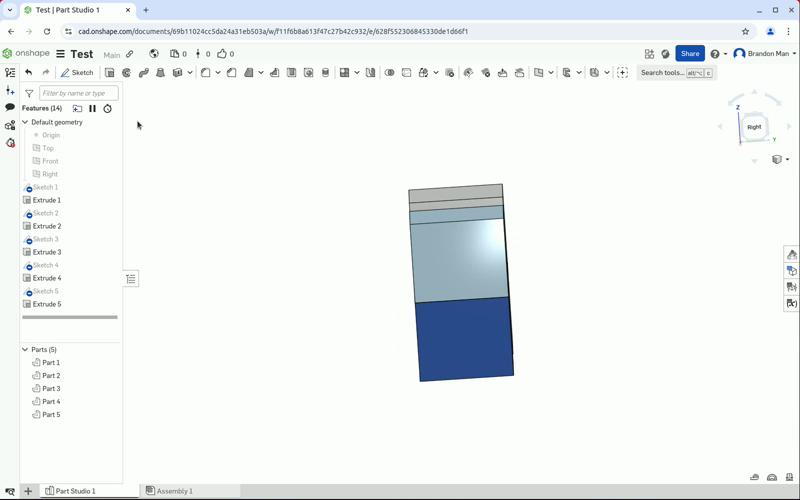
key(right, 3)
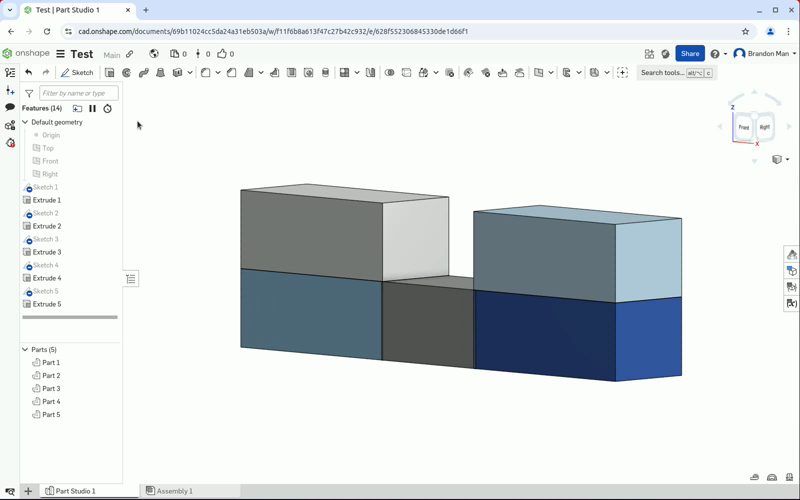
key(down, 3)
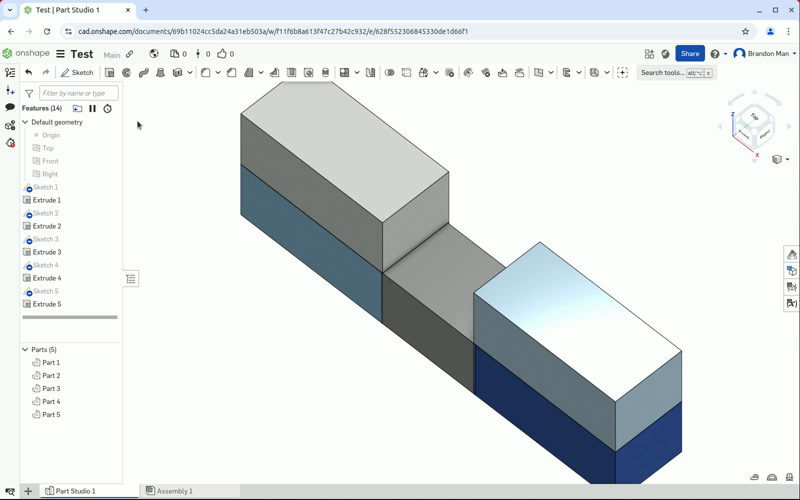
mouse_move(73, 189)
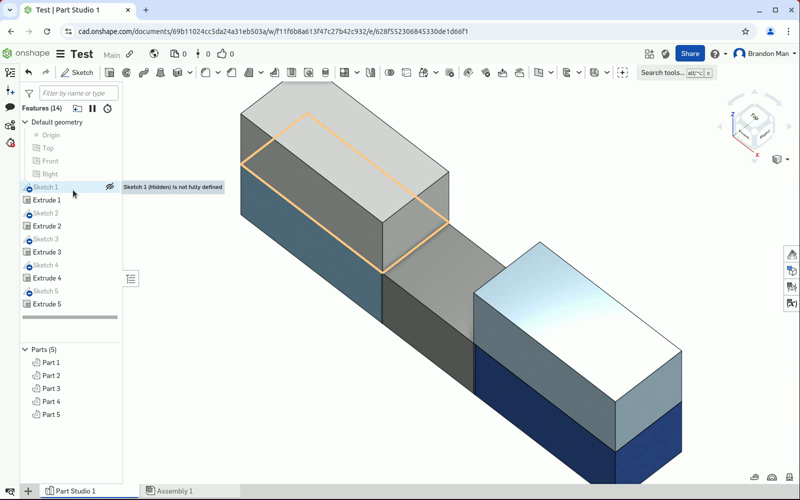
click(73, 189)